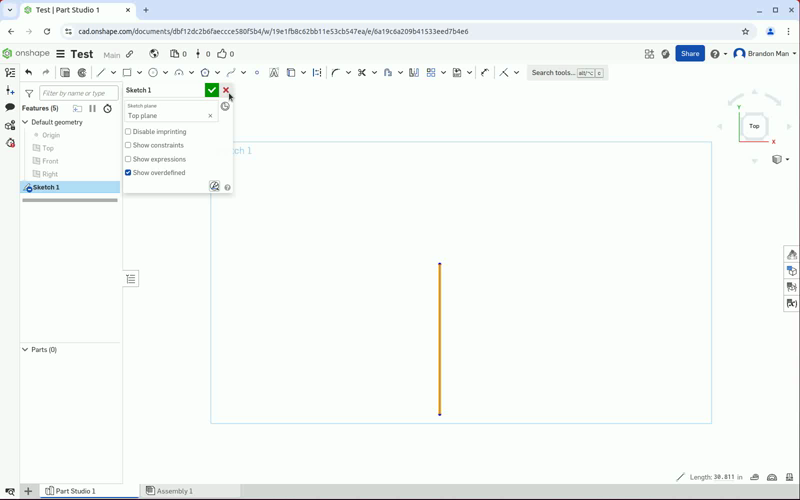
key(shift+h)
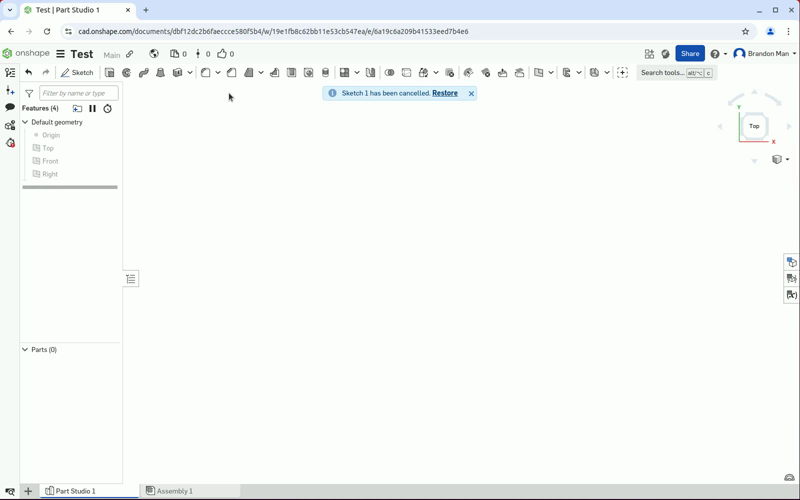
mouse_move(73, 352)
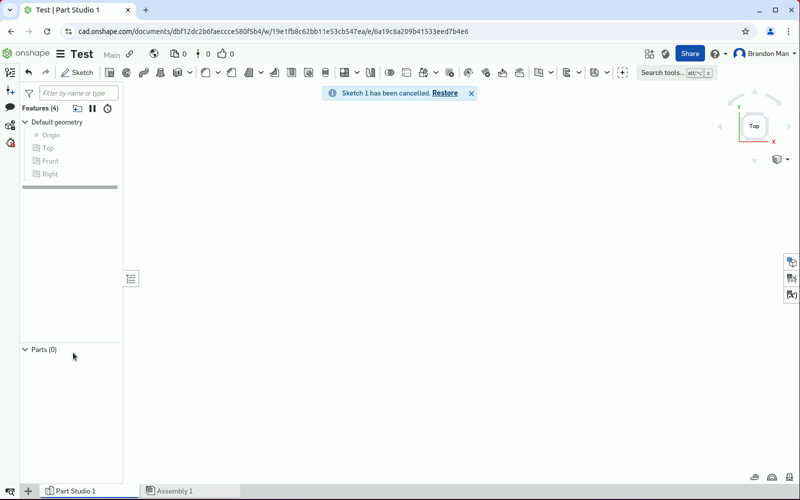
key(y)
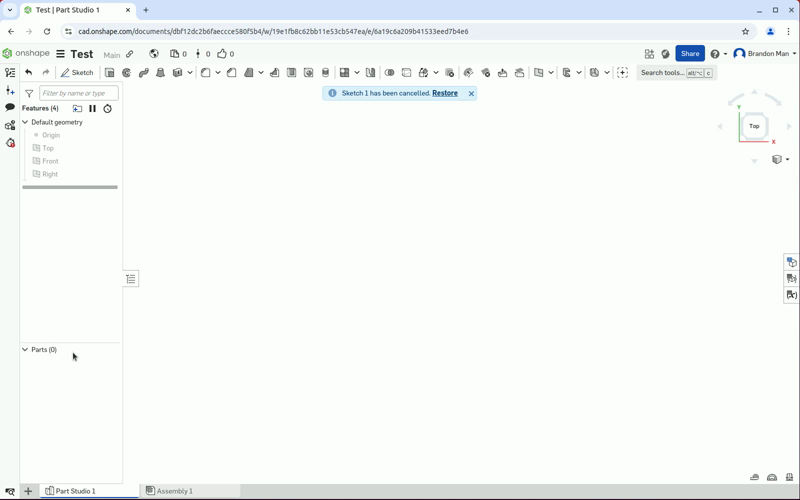
key(shift+p)
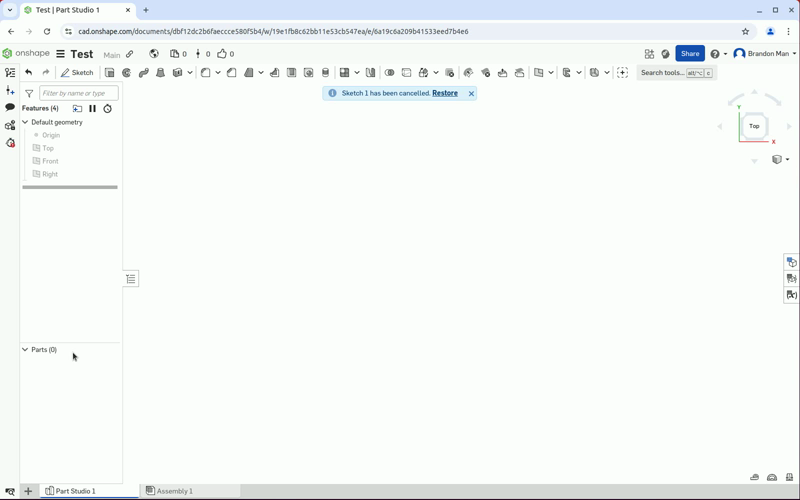
key(space)
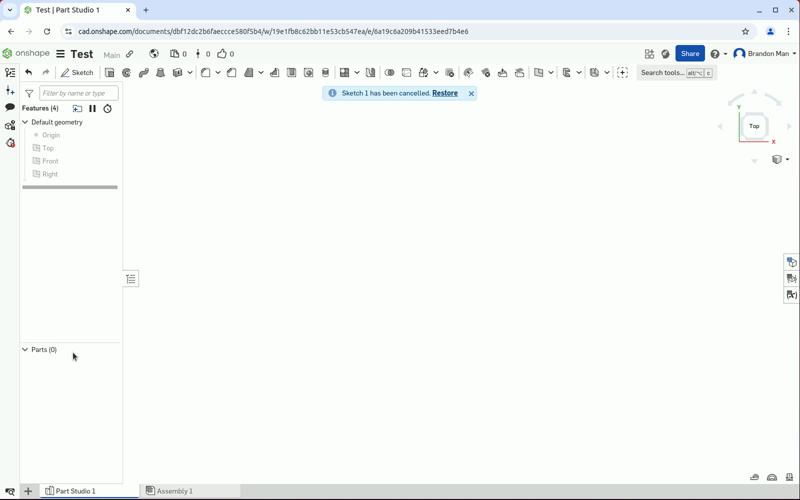
key_down(shift)
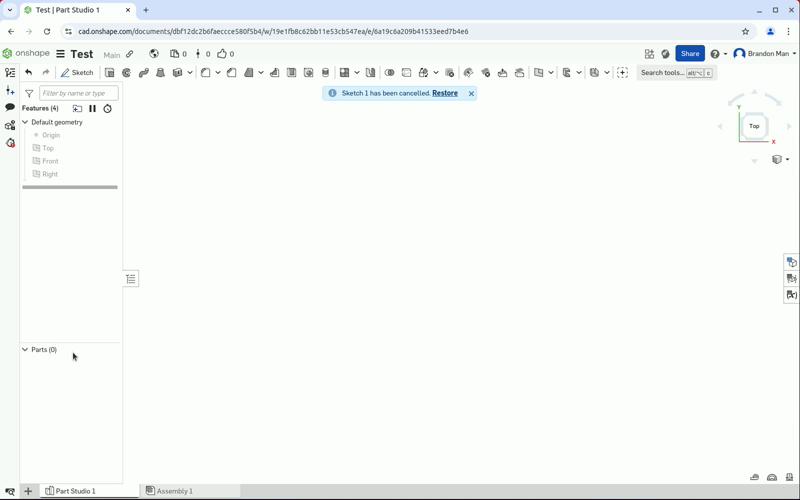
key(up)
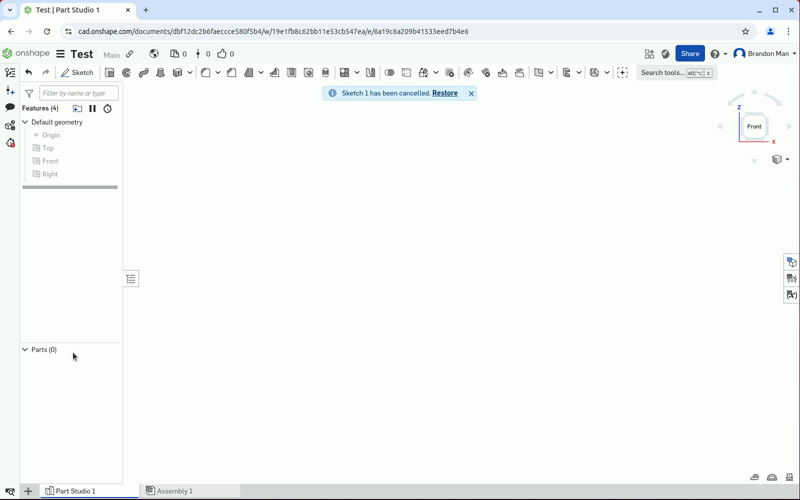
key_up(shift)
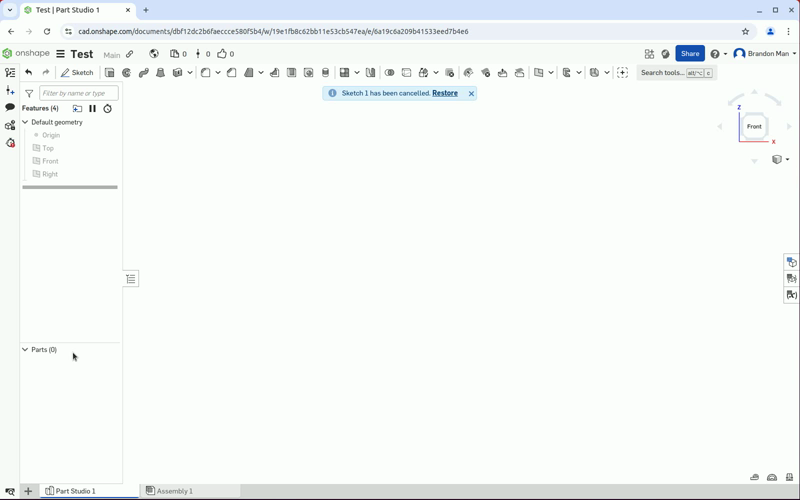
mouse_move(73, 352)
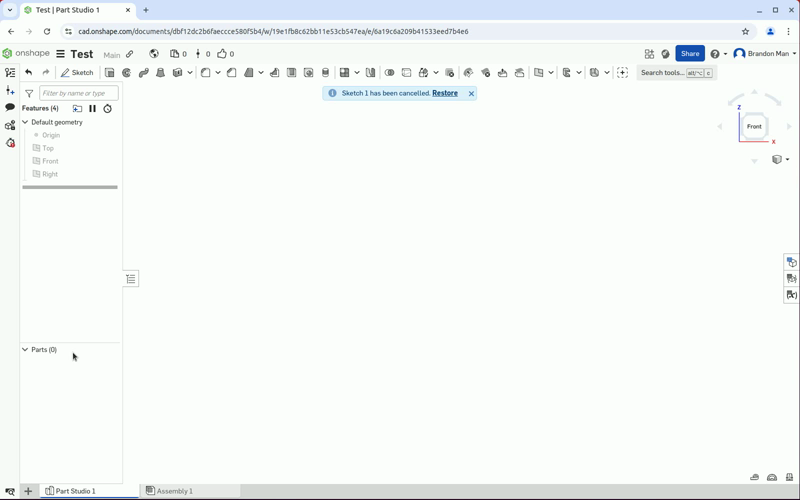
key(shift+y)
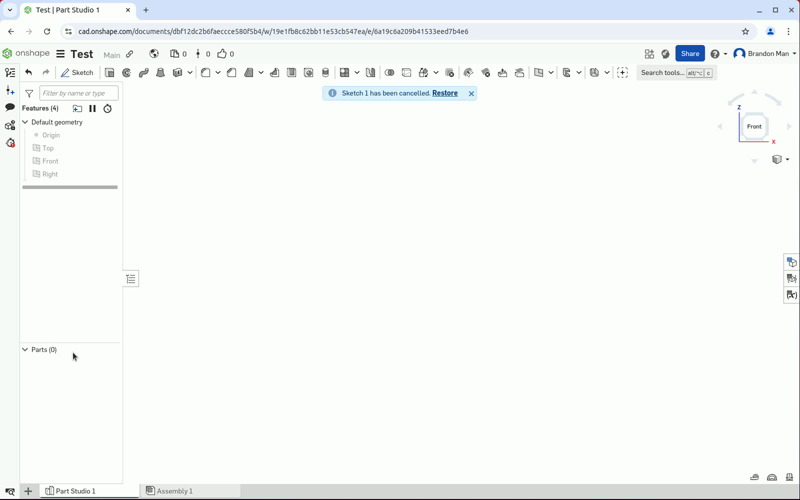
key(shift+s)
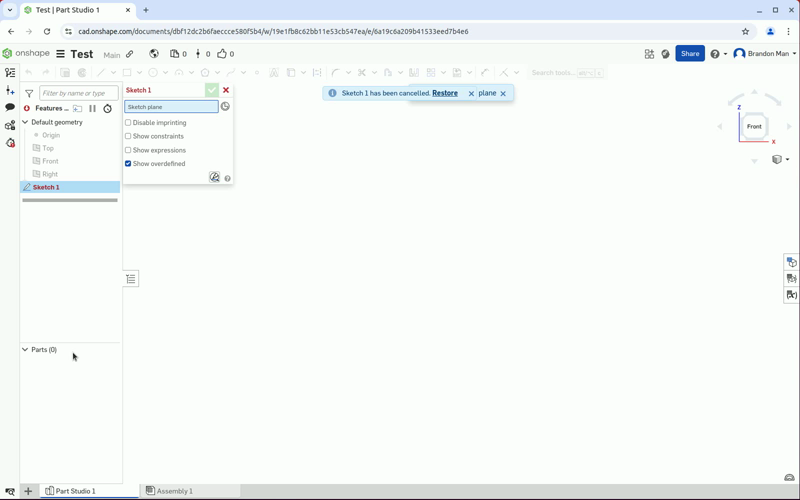
mouse_move(73, 163)
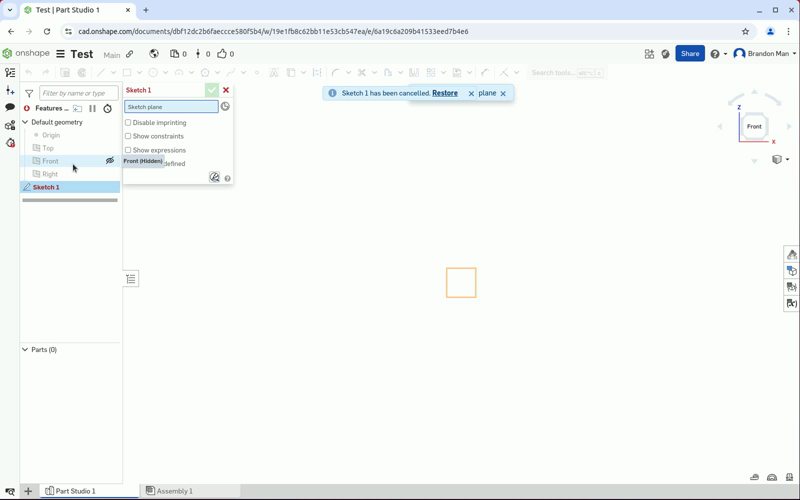
click(73, 163)
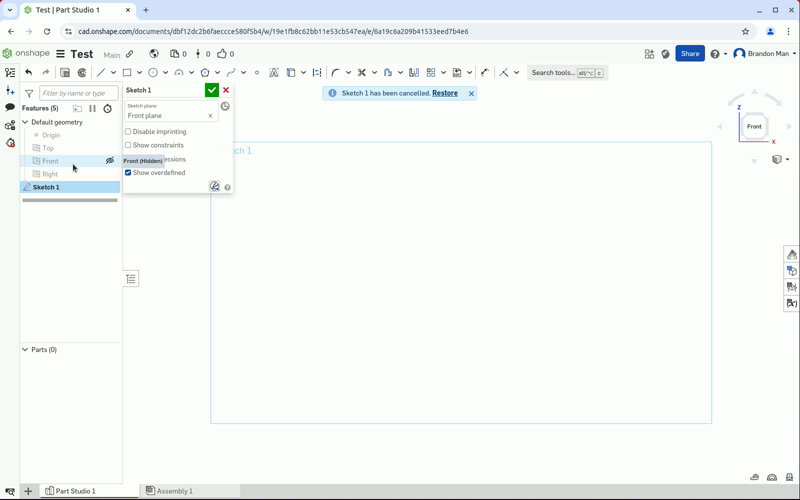
mouse_move(73, 352)
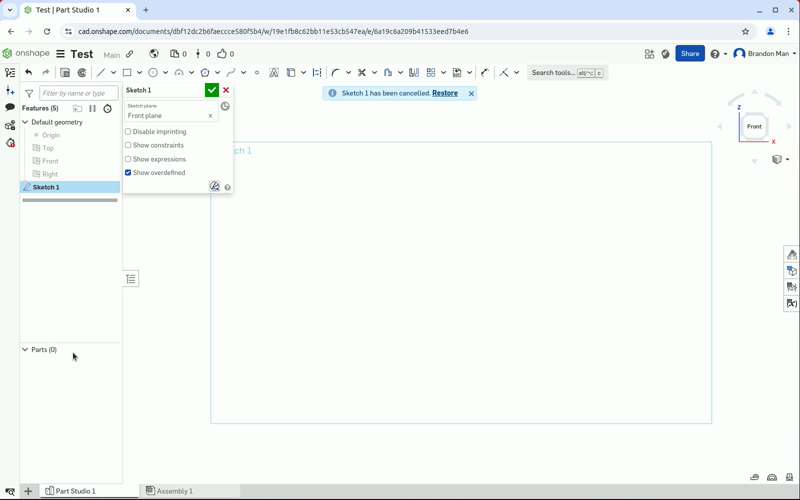
key(y)
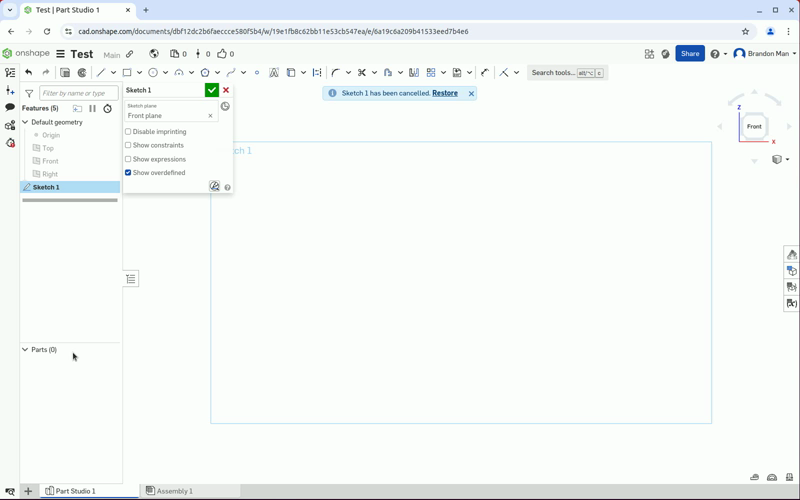
key(l)
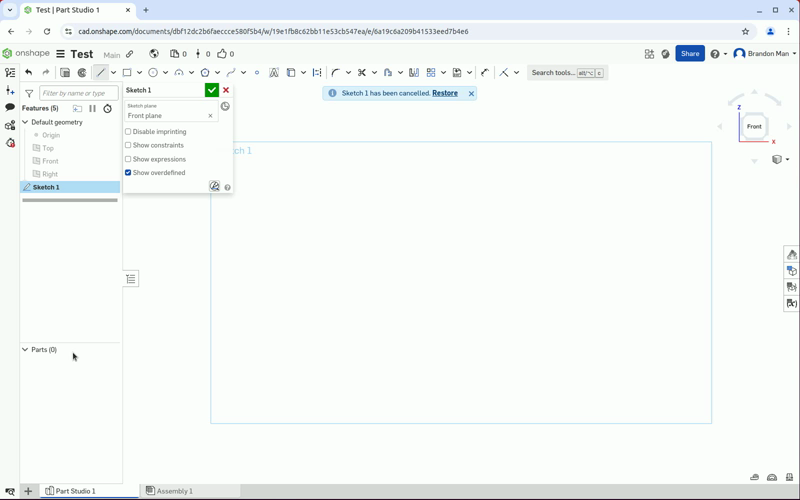
key_down(shift)
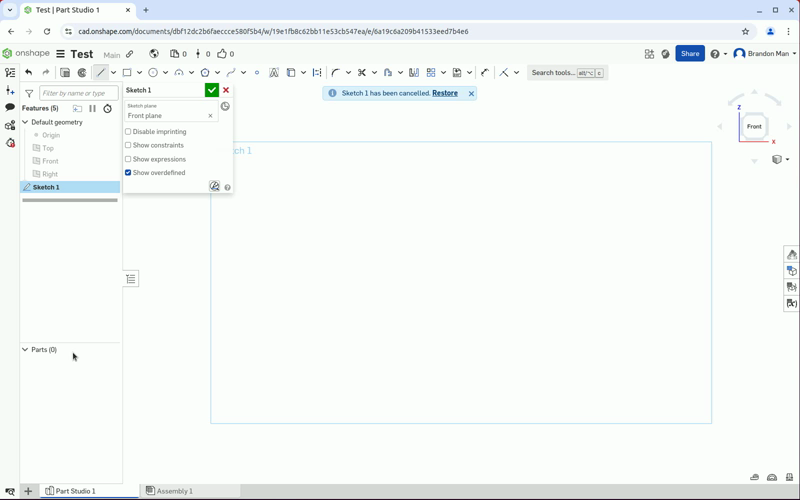
mouse_move(371, 280)
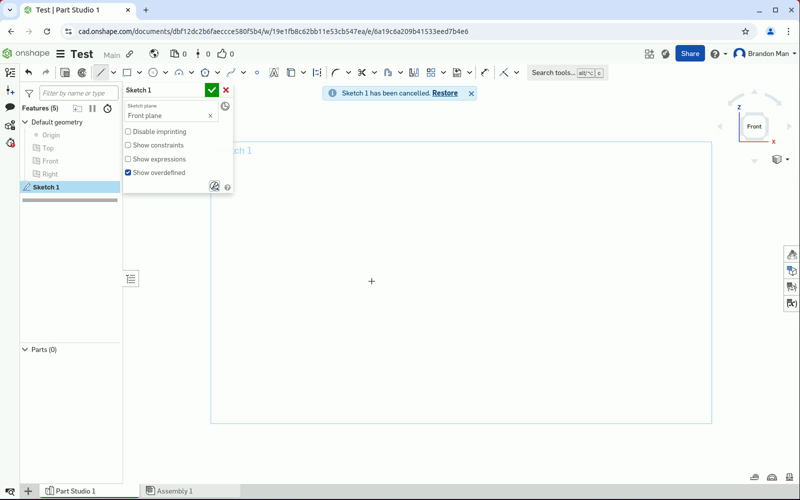
click(371, 280)
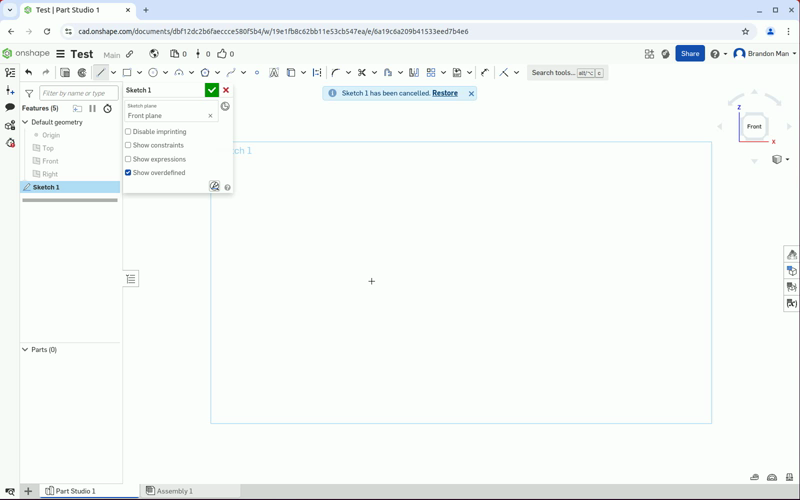
key_up(shift)
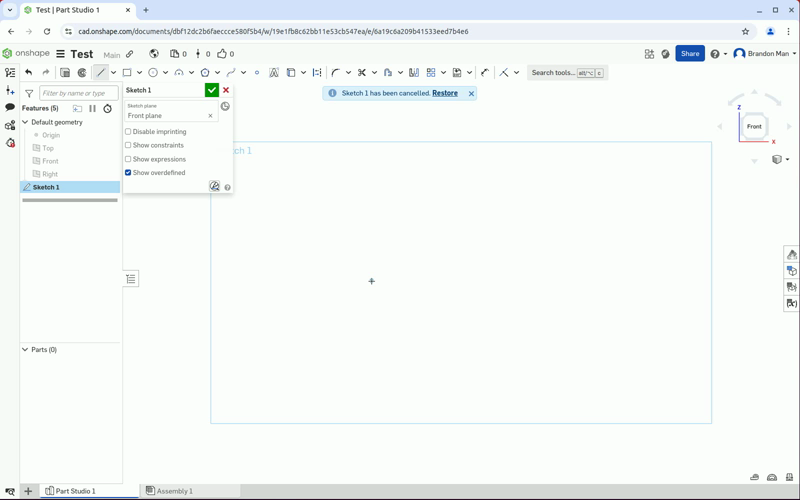
key_down(shift)
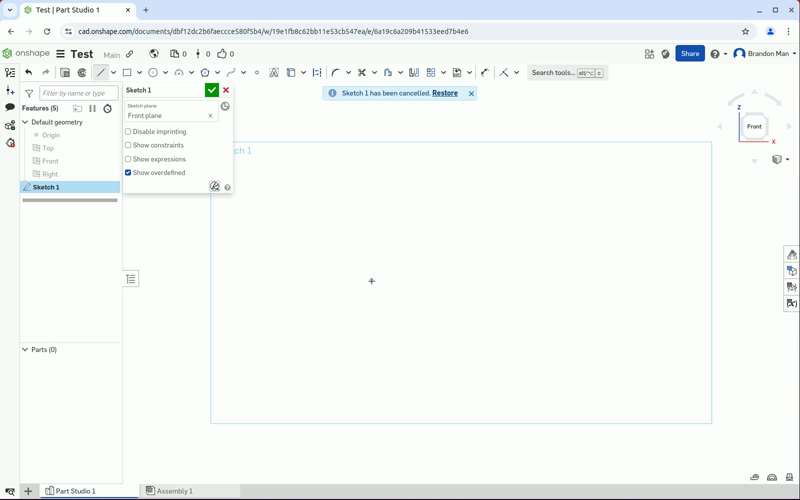
mouse_move(401, 280)
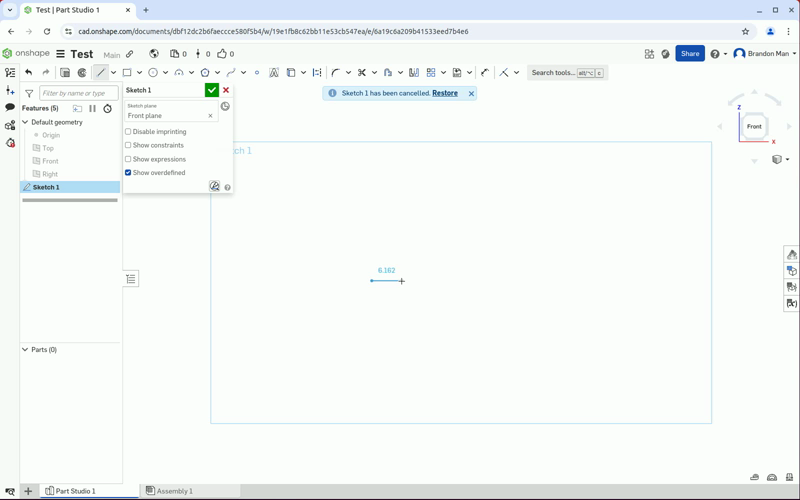
mouse_move(394, 280)
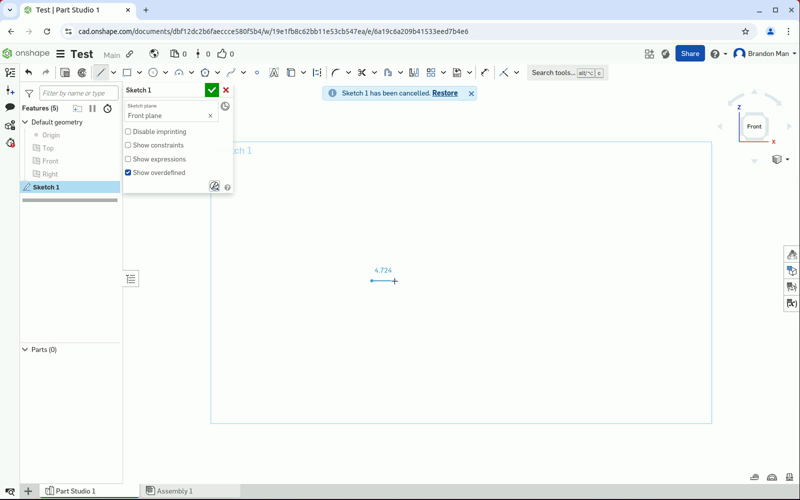
click(394, 280)
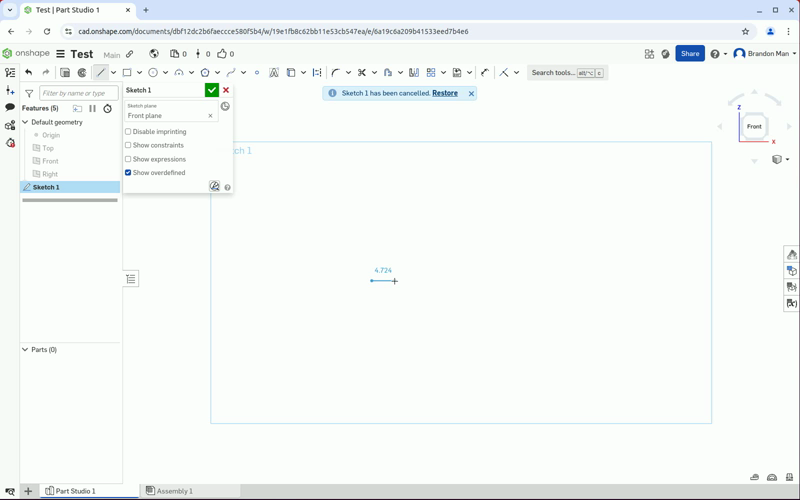
key_up(shift)
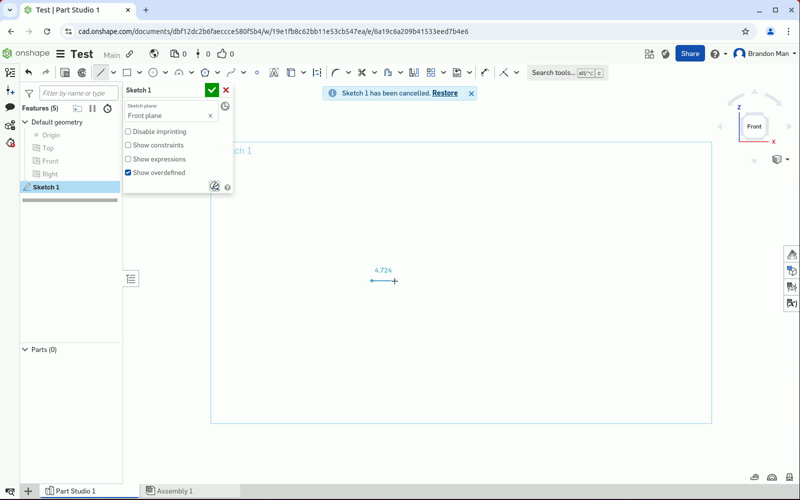
key_down(shift)
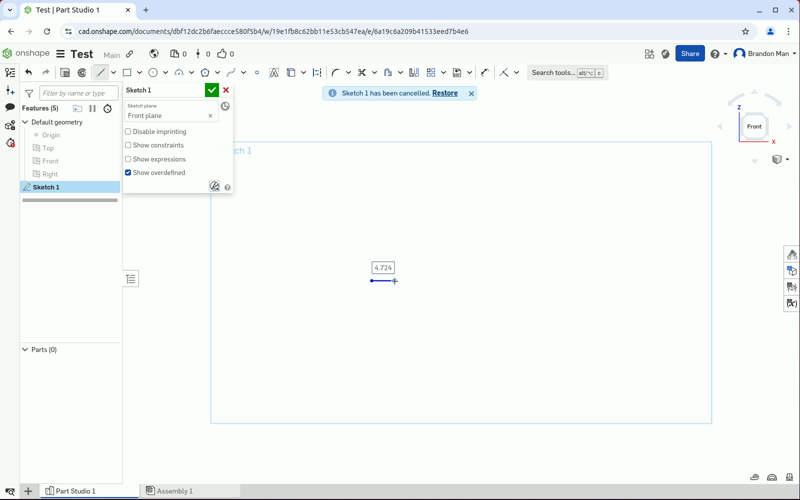
mouse_move(394, 201)
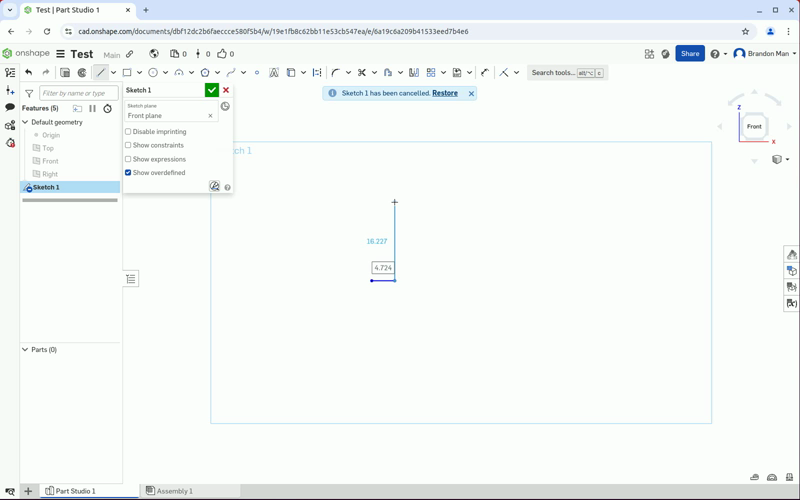
click(394, 201)
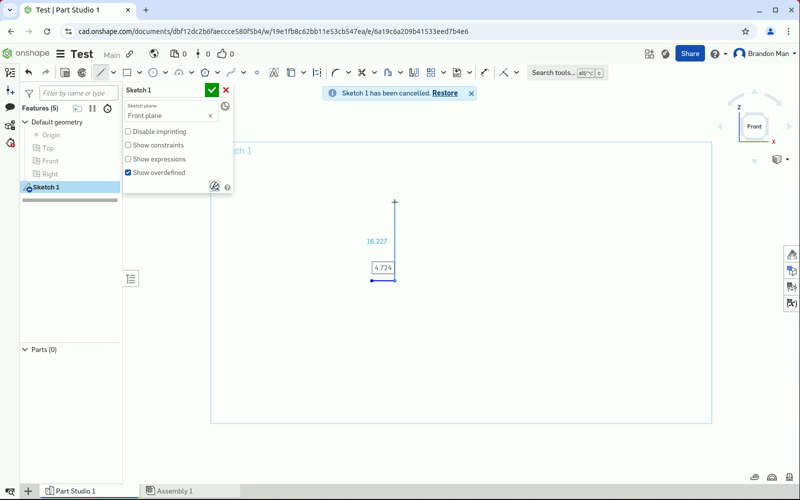
key_up(shift)
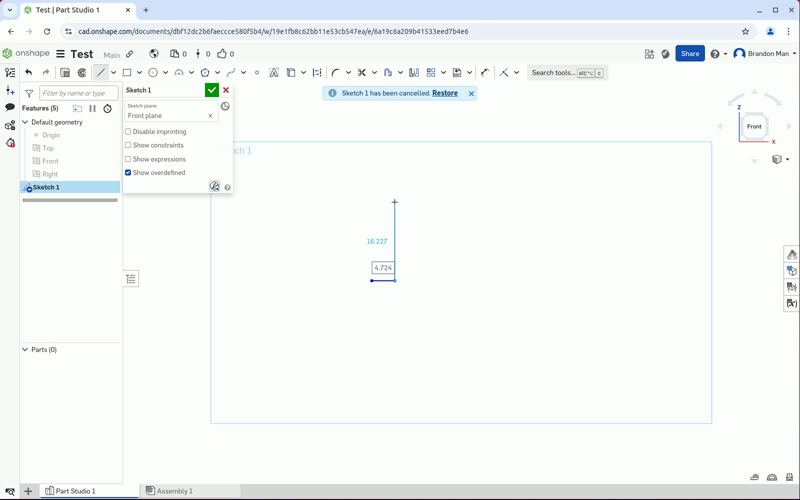
key_down(shift)
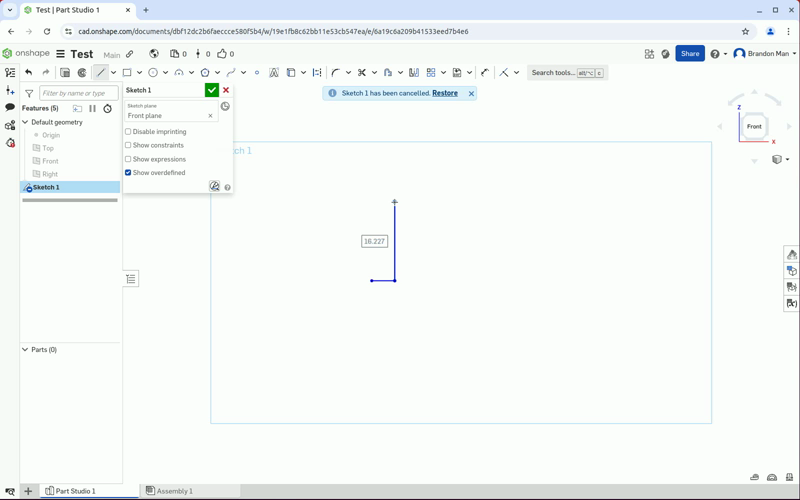
mouse_move(424, 201)
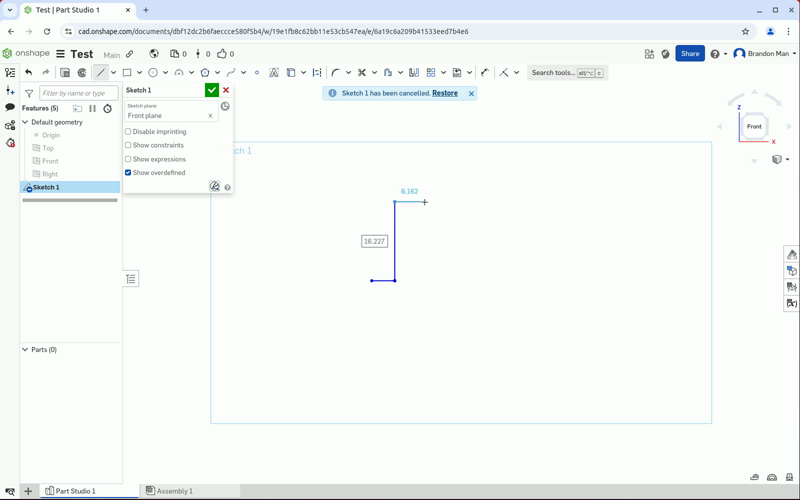
mouse_move(371, 201)
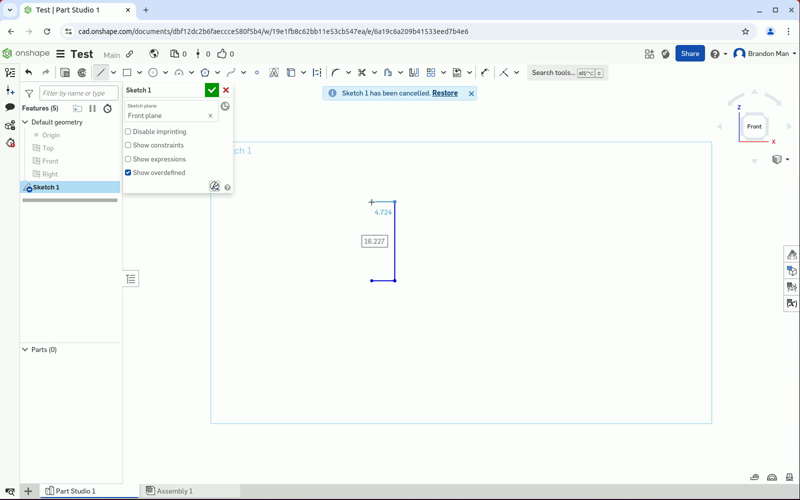
click(371, 201)
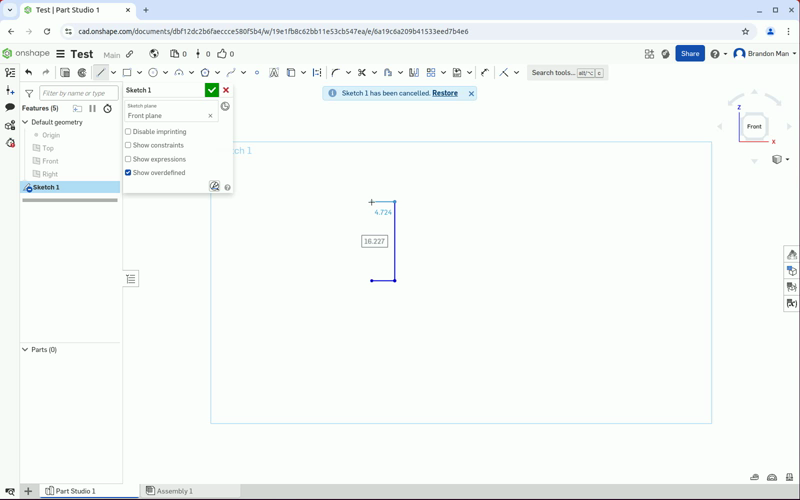
key_up(shift)
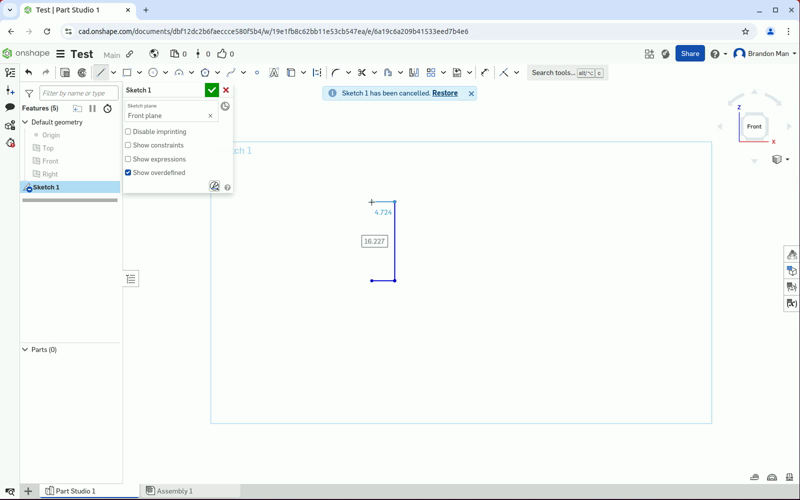
key_down(shift)
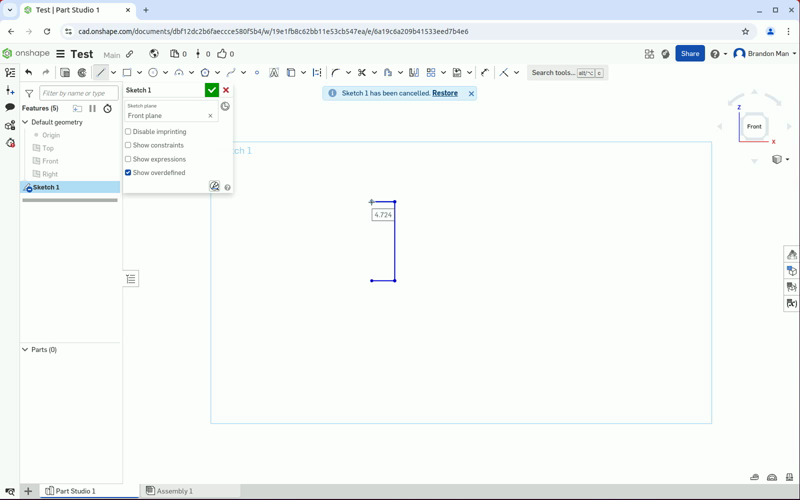
mouse_move(401, 201)
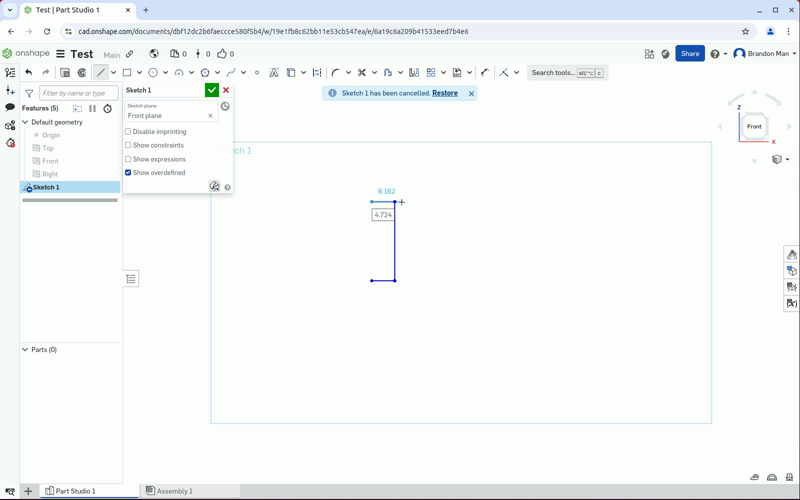
mouse_move(371, 228)
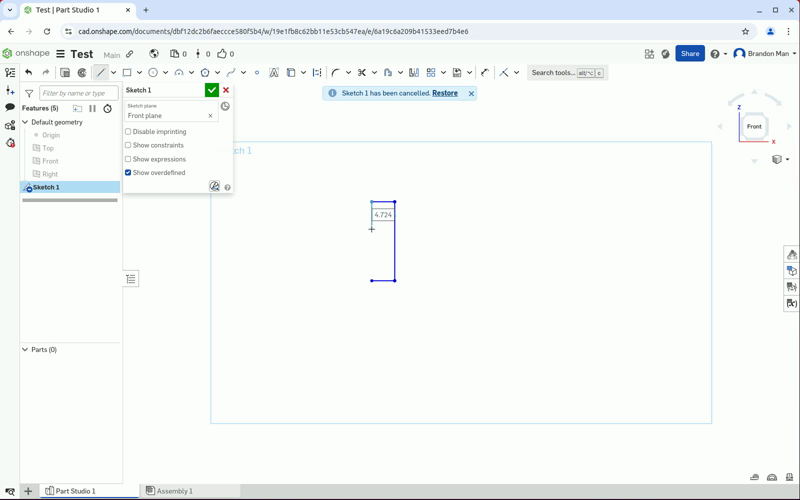
click(371, 228)
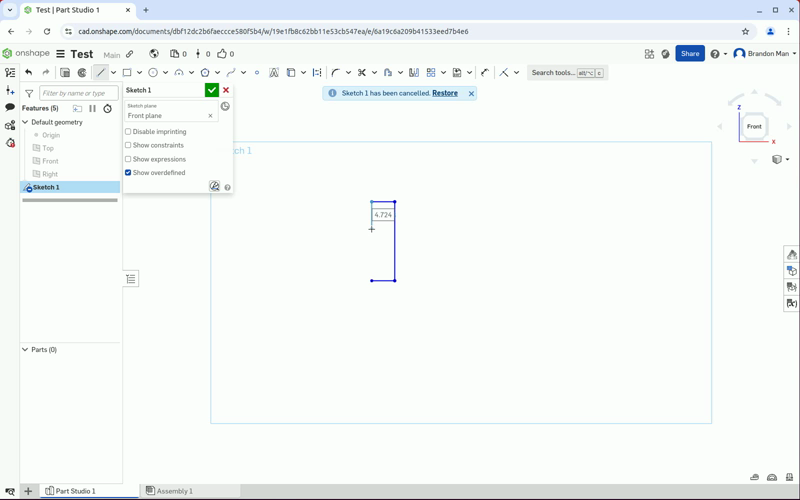
key_up(shift)
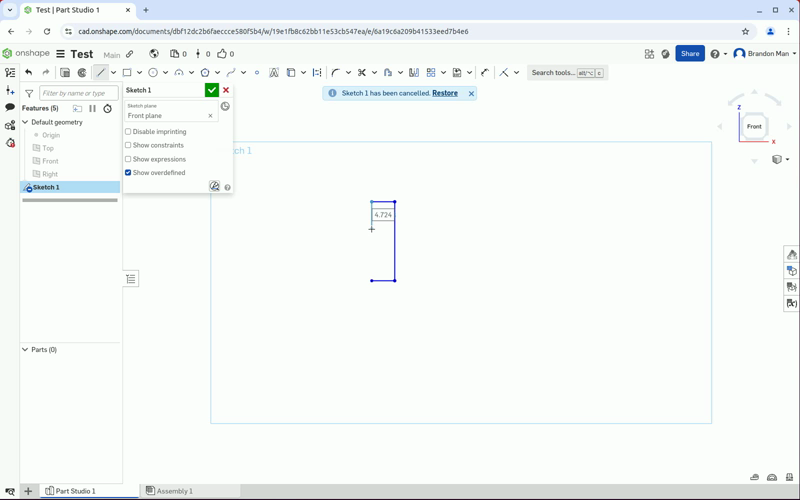
key_down(shift)
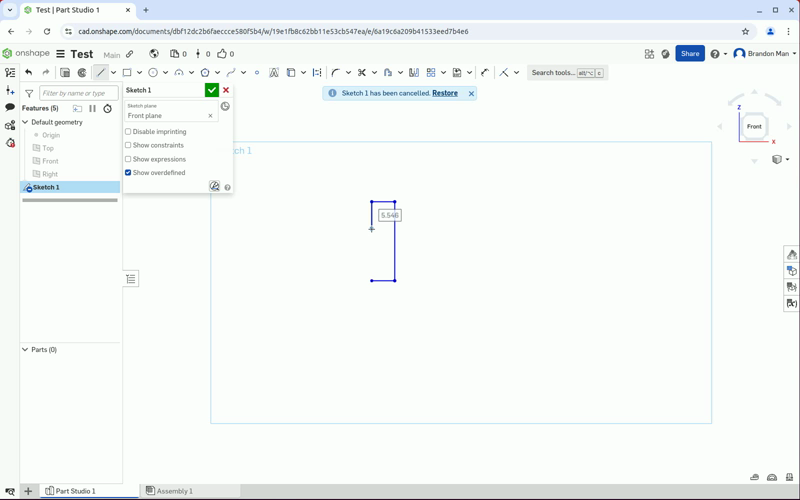
mouse_move(401, 228)
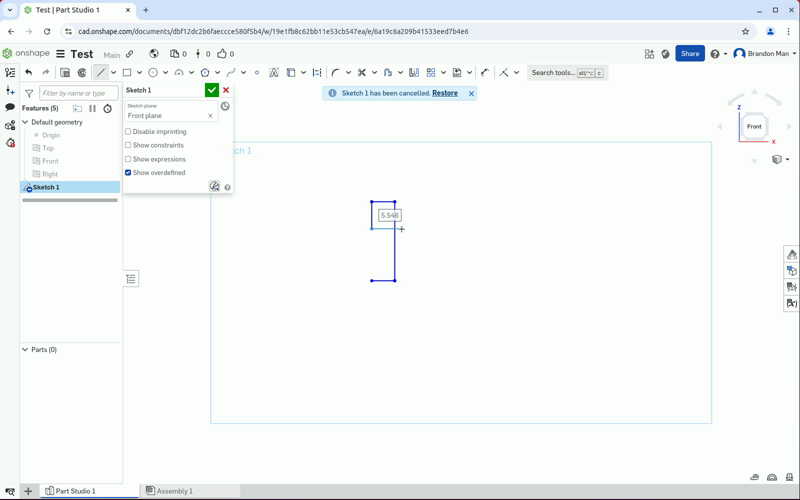
mouse_move(371, 253)
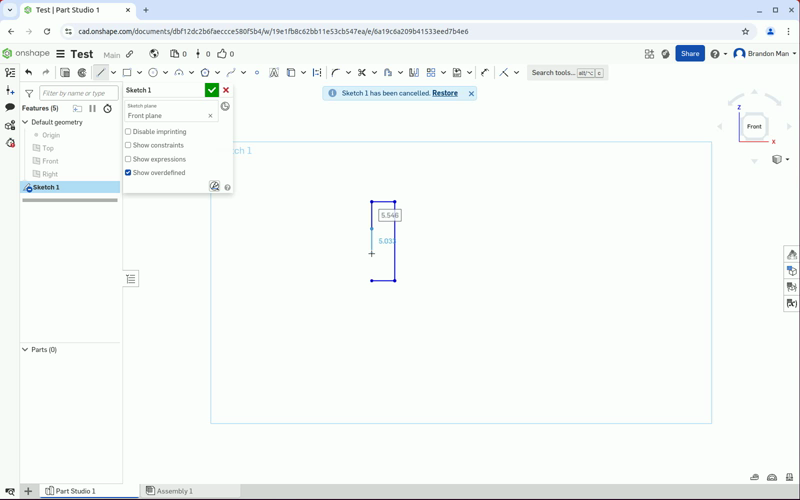
click(371, 253)
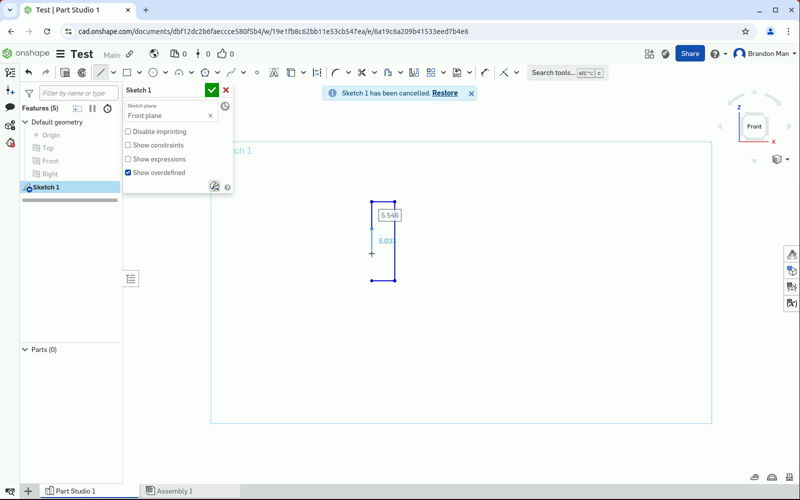
key_up(shift)
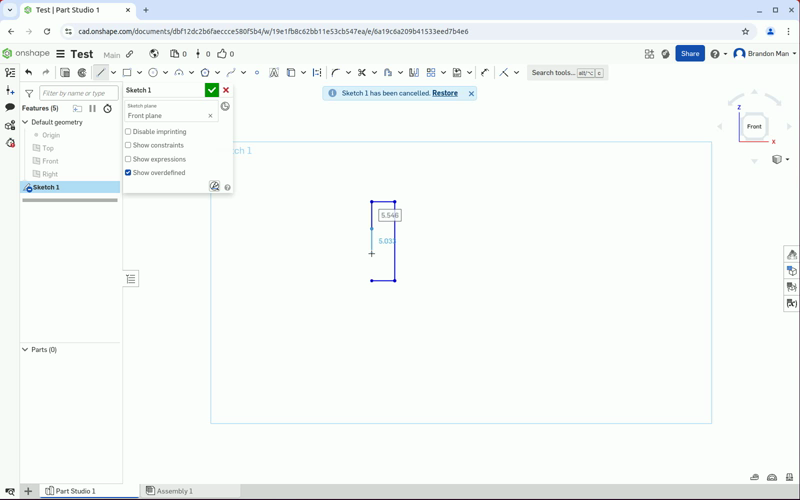
mouse_move(401, 253)
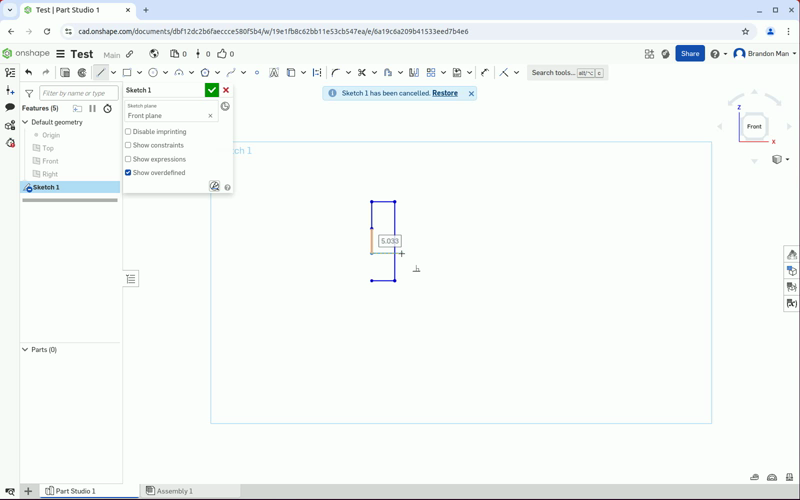
key_down(shift)
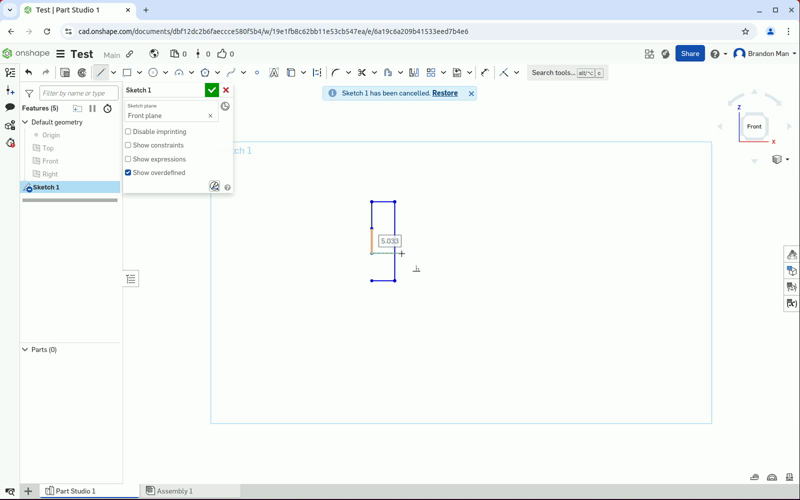
mouse_move(371, 280)
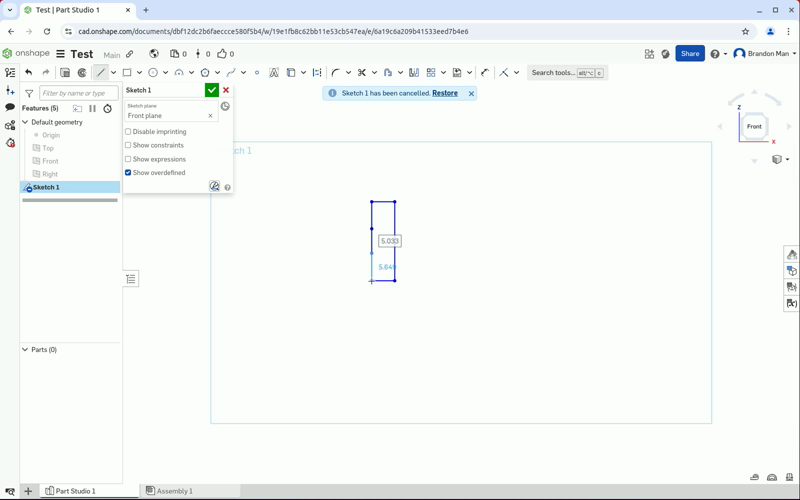
key_up(shift)
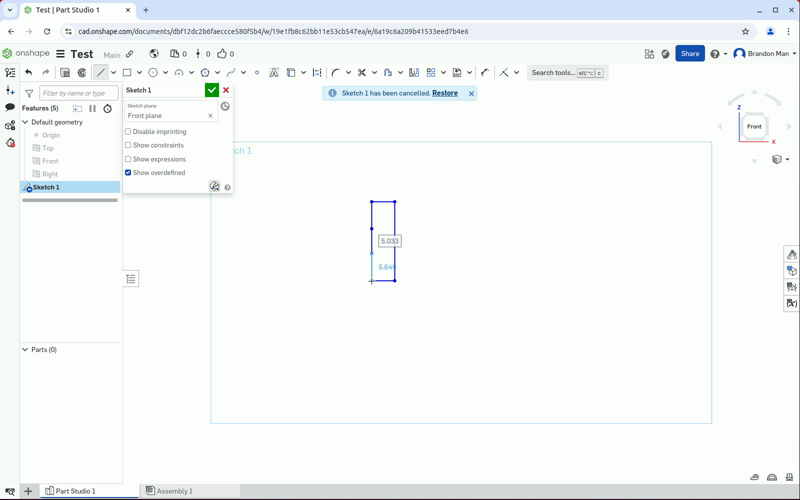
click(371, 280)
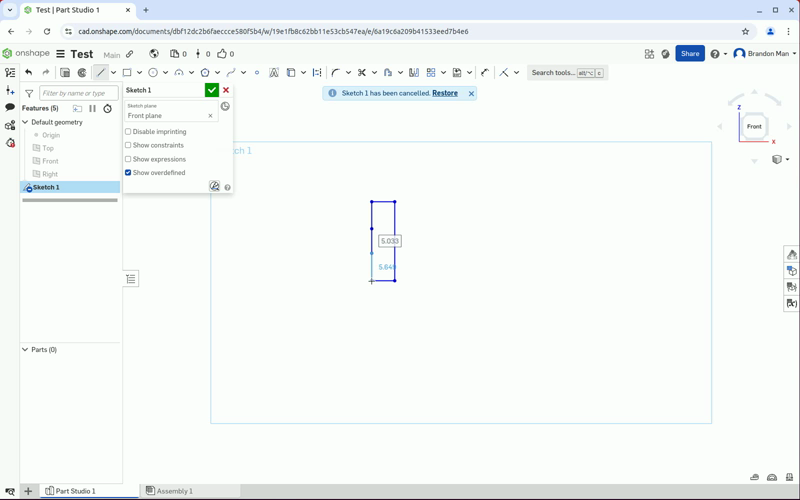
key(esc)
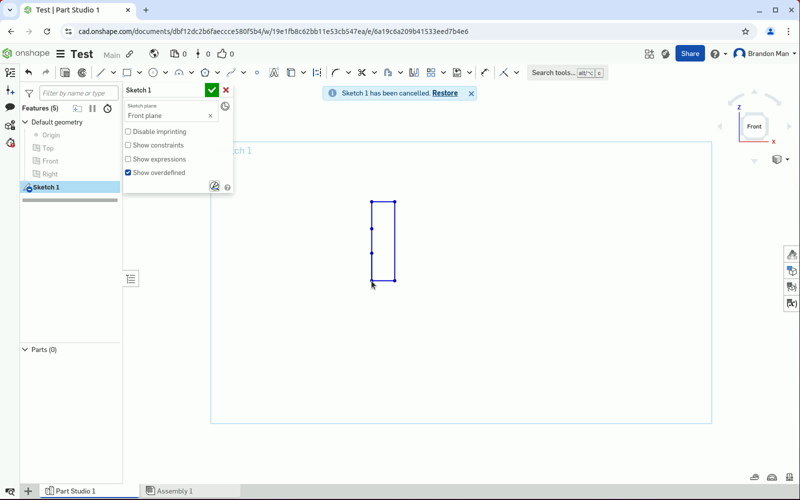
mouse_move(380, 277)
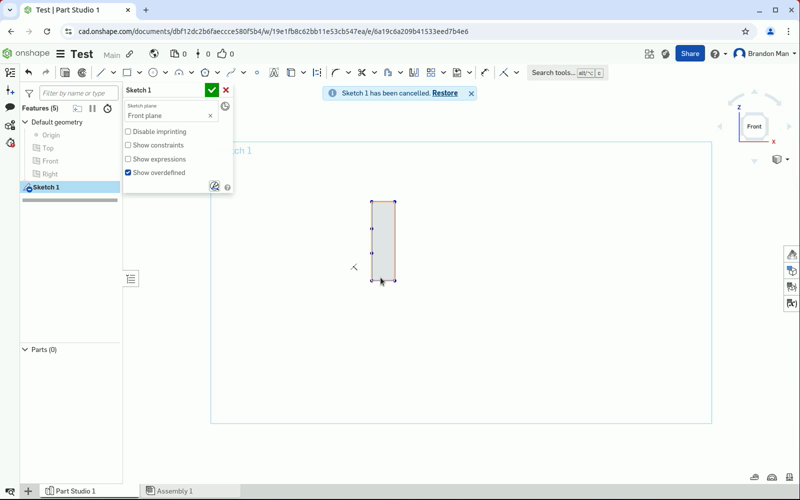
click(380, 277)
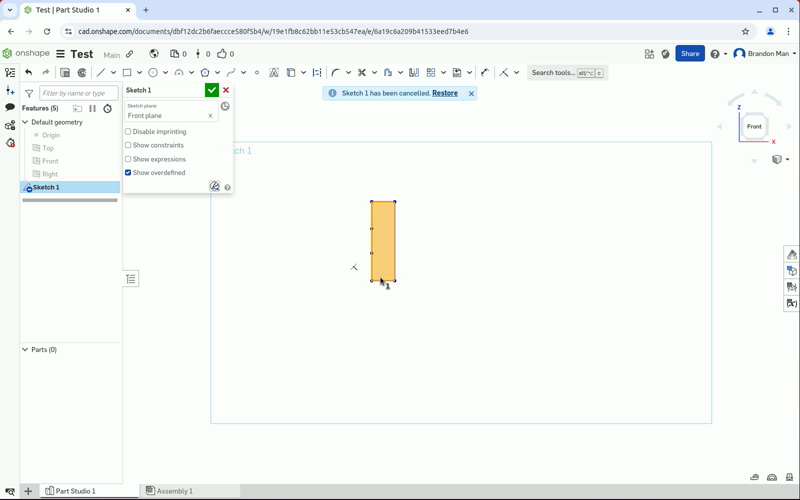
mouse_move(73, 352)
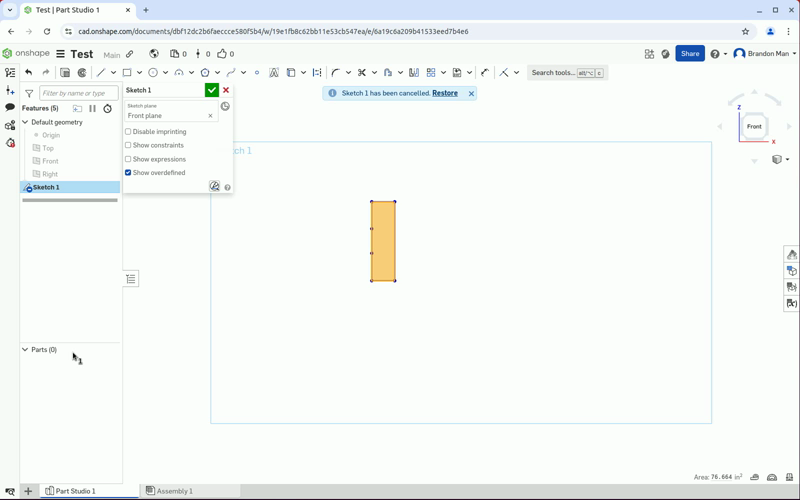
key(shift+y)
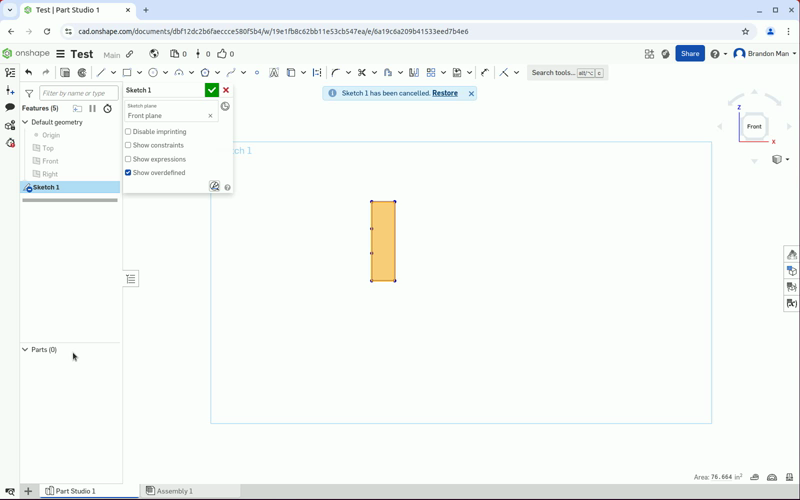
key(shift+e)
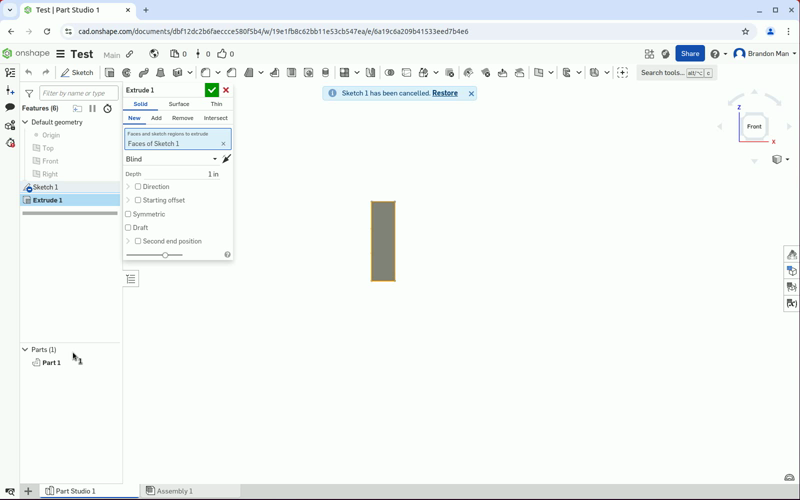
mouse_move(143, 106)
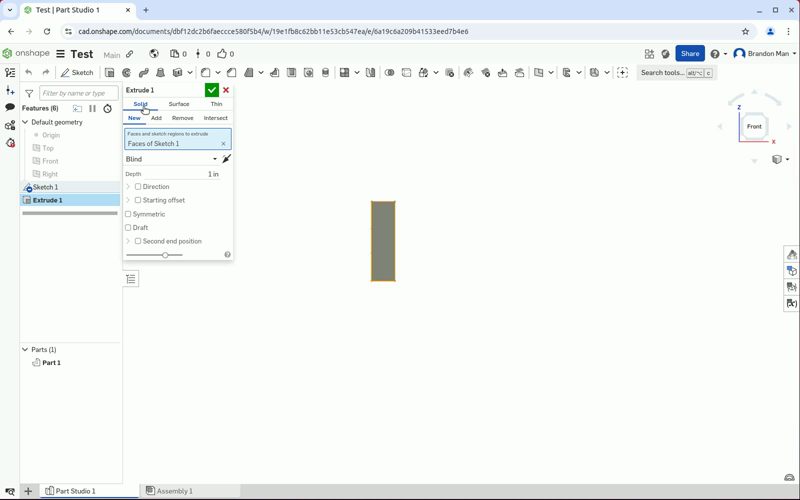
click(143, 106)
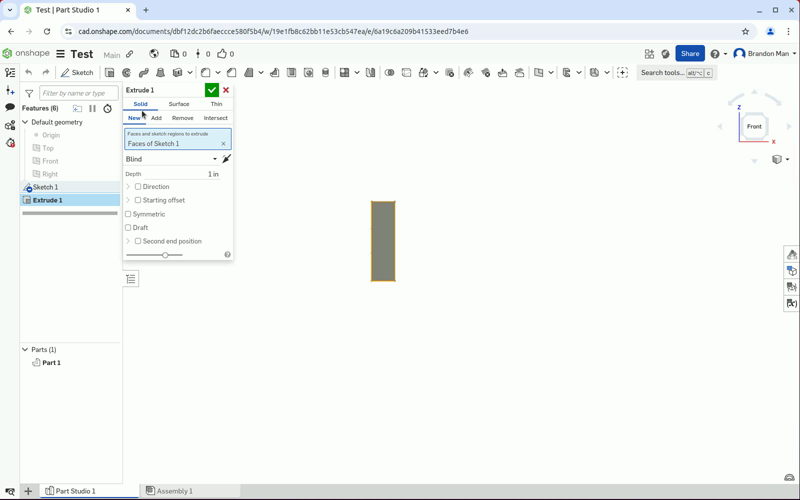
mouse_move(137, 120)
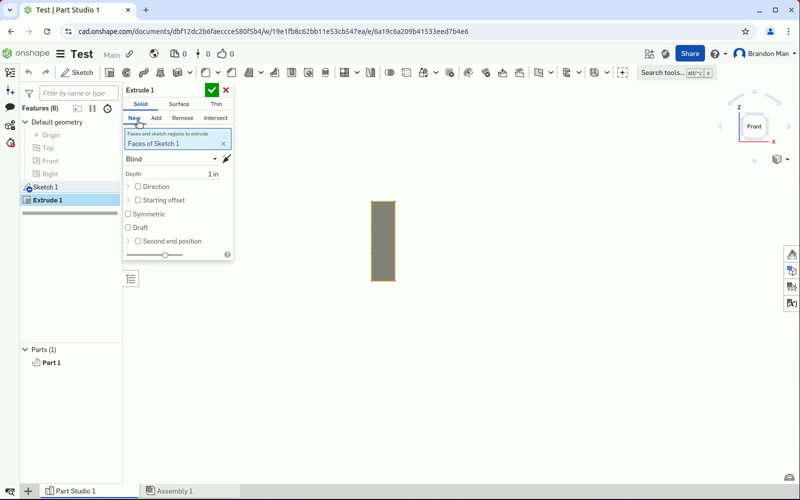
click(137, 120)
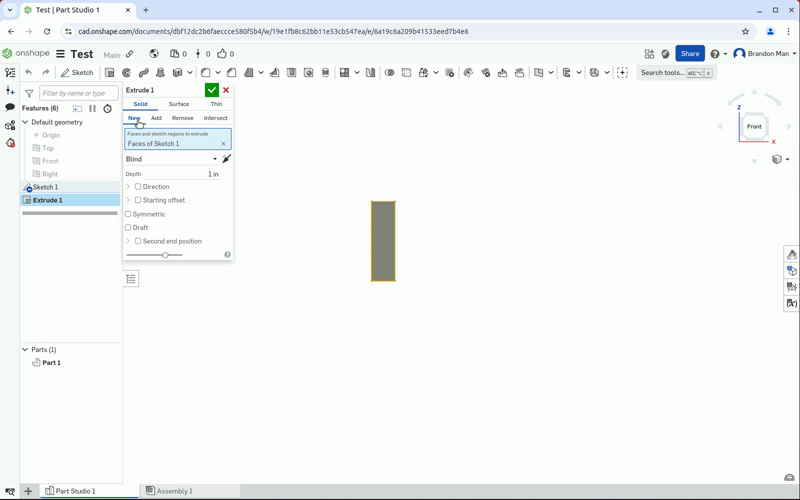
key(tab, 4)
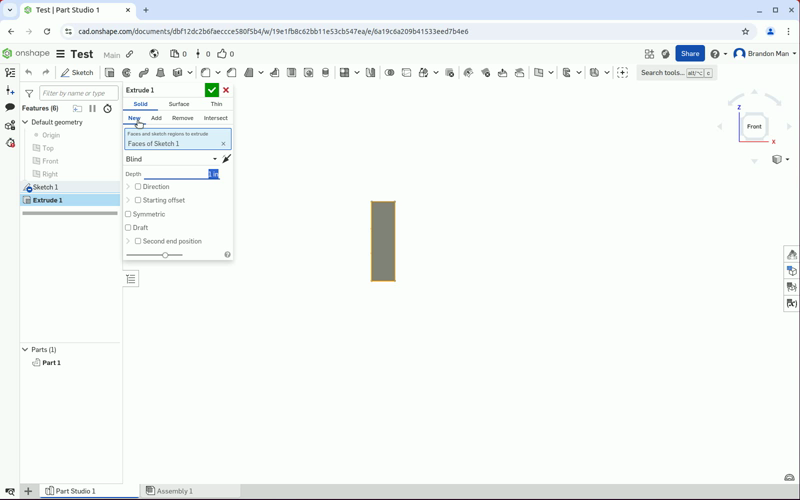
text(6.499)
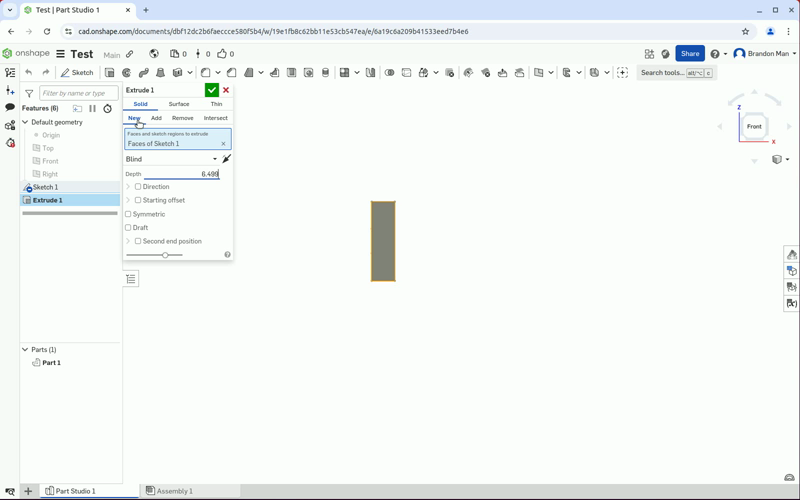
key(enter)
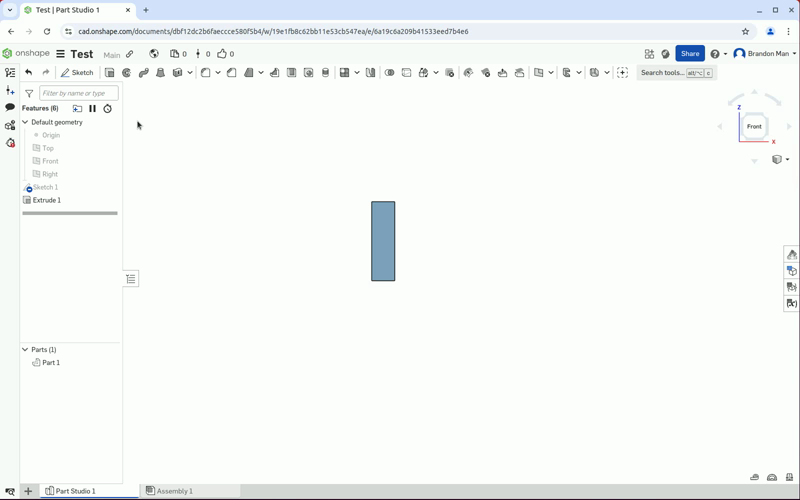
key(shift+h)
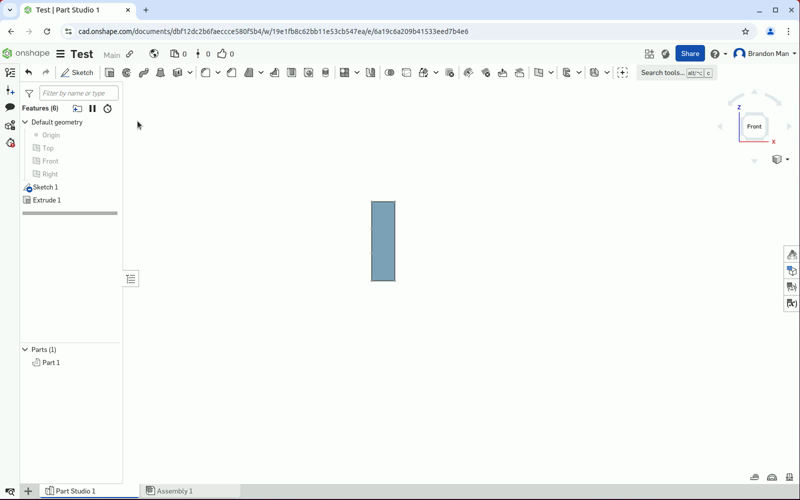
key(shift+h)
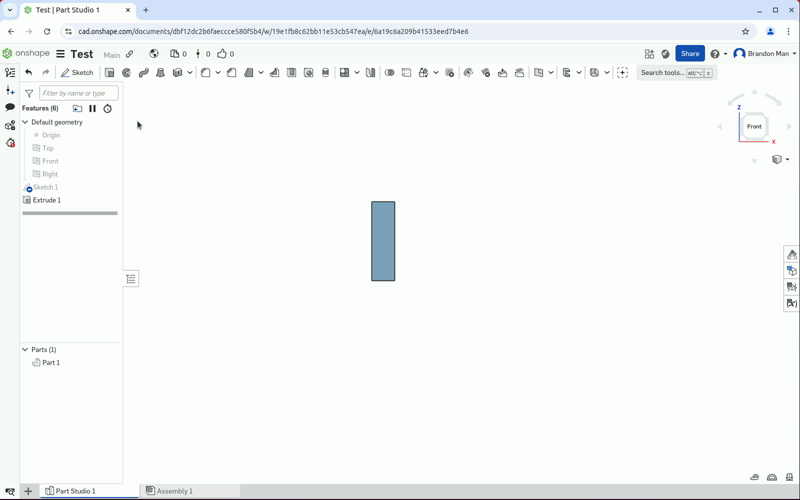
mouse_move(73, 189)
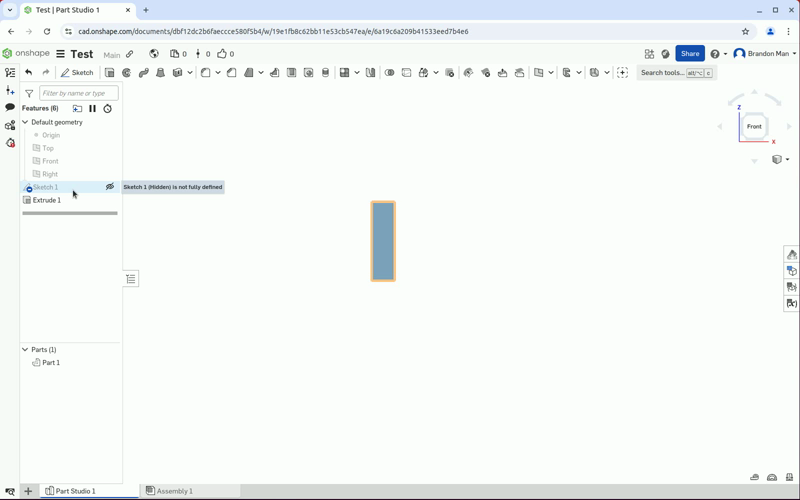
click(73, 189)
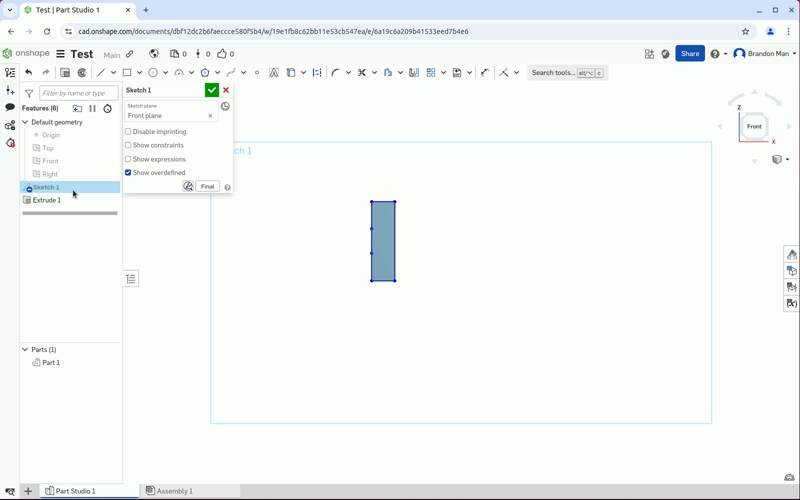
mouse_move(229, 92)
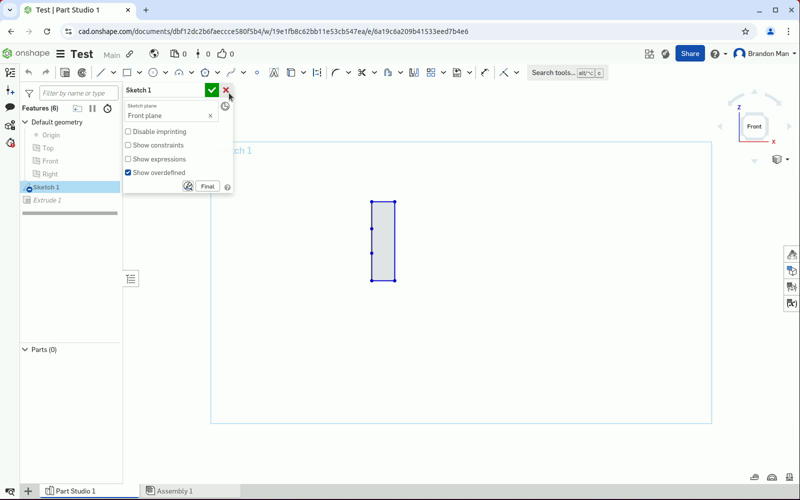
click(229, 92)
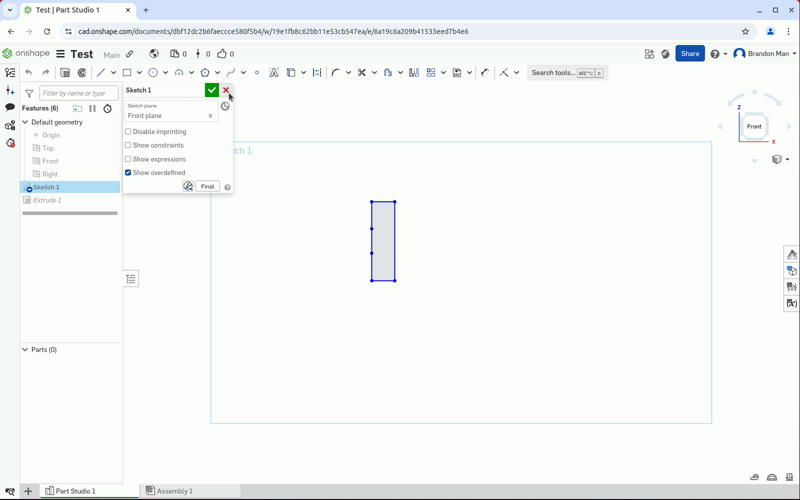
key(shift+s)
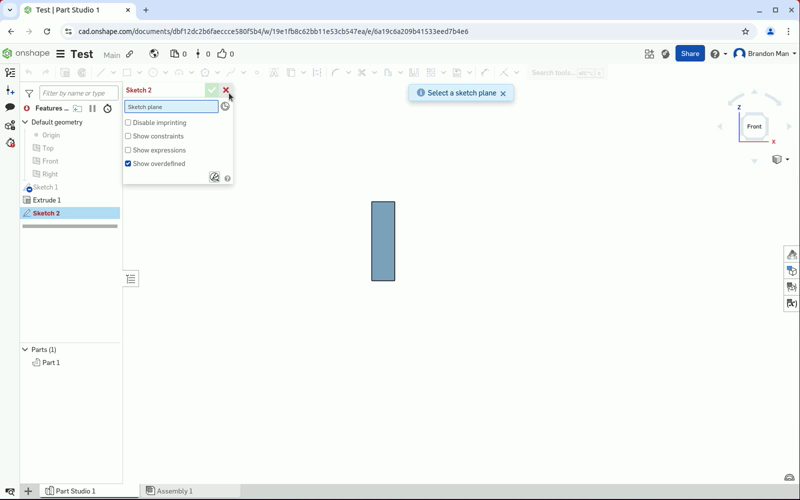
mouse_move(73, 163)
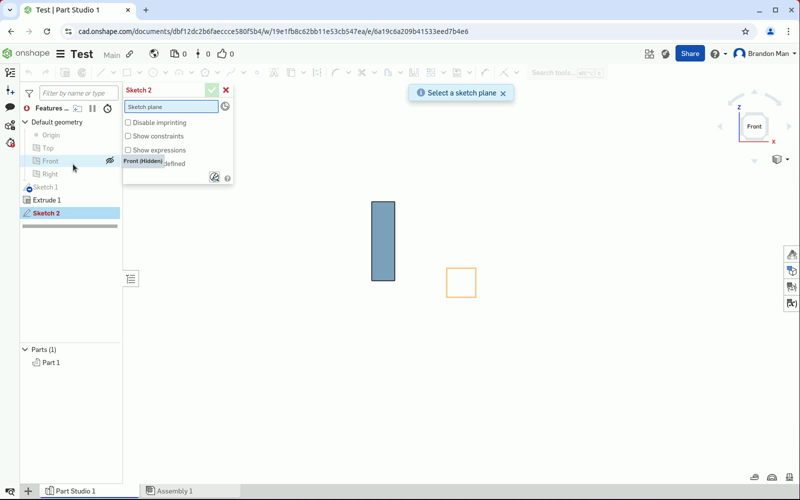
click(73, 163)
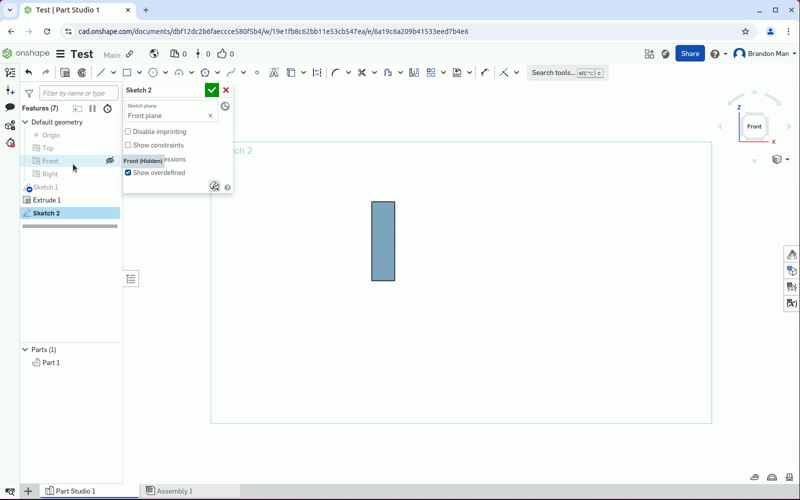
mouse_move(73, 352)
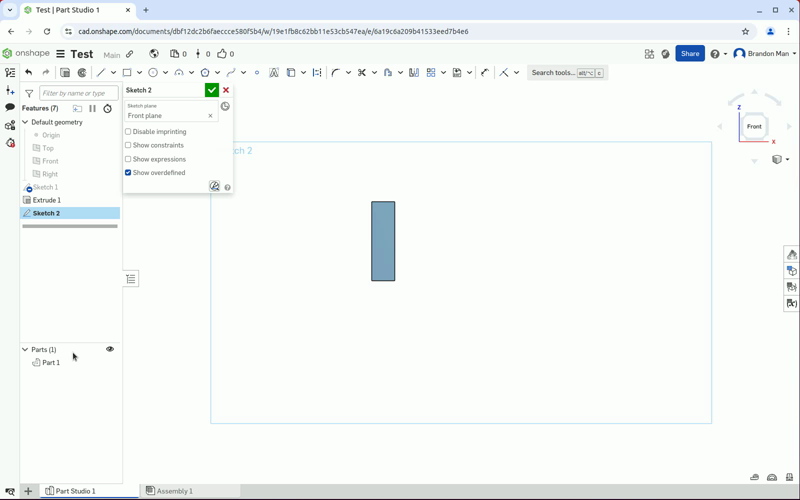
key(y)
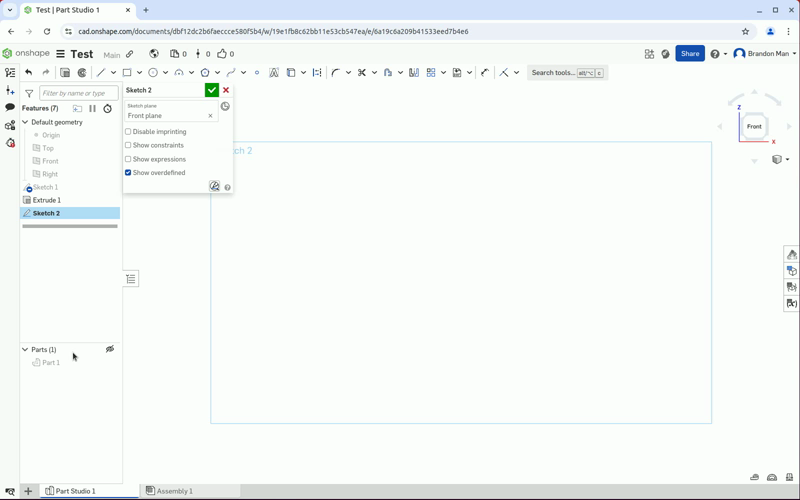
key(l)
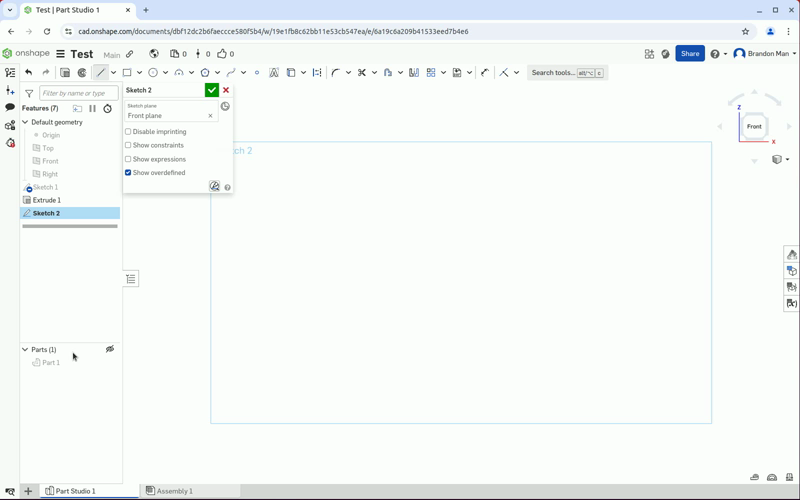
key_down(shift)
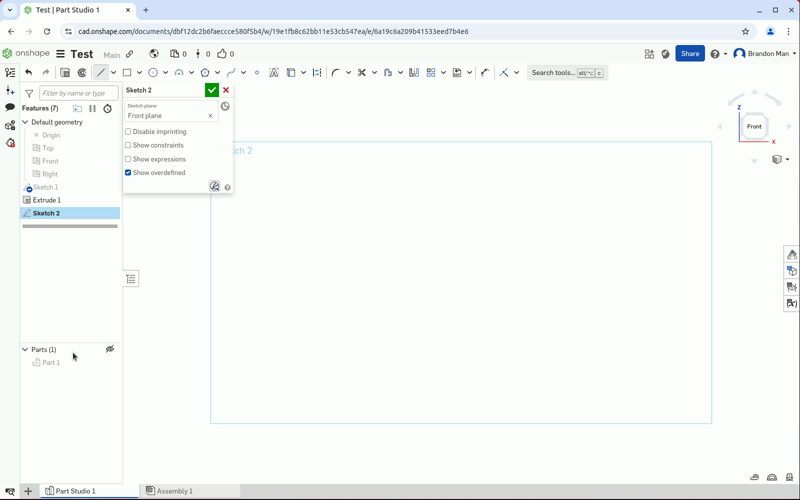
mouse_move(348, 252)
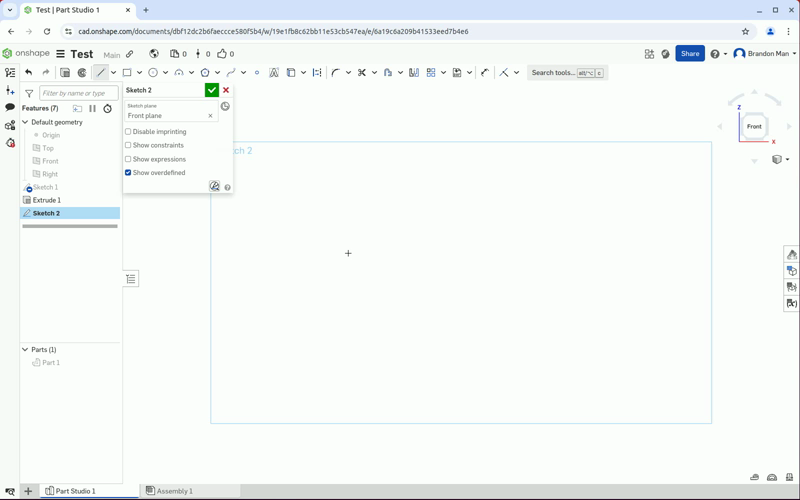
click(348, 252)
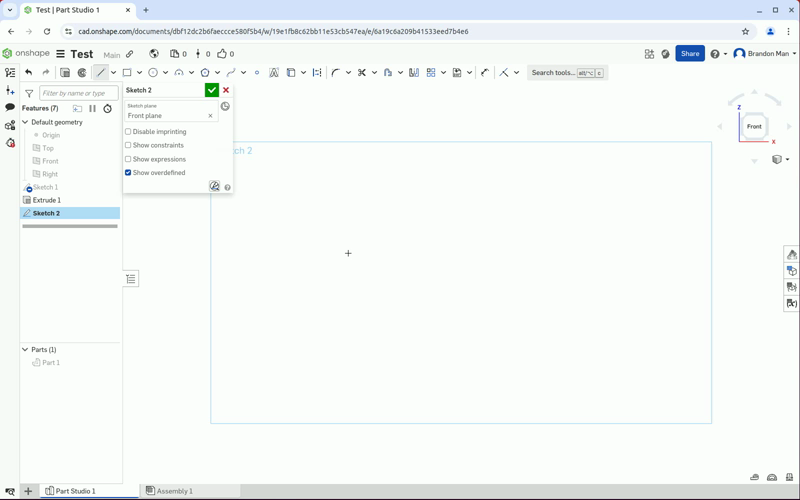
key_up(shift)
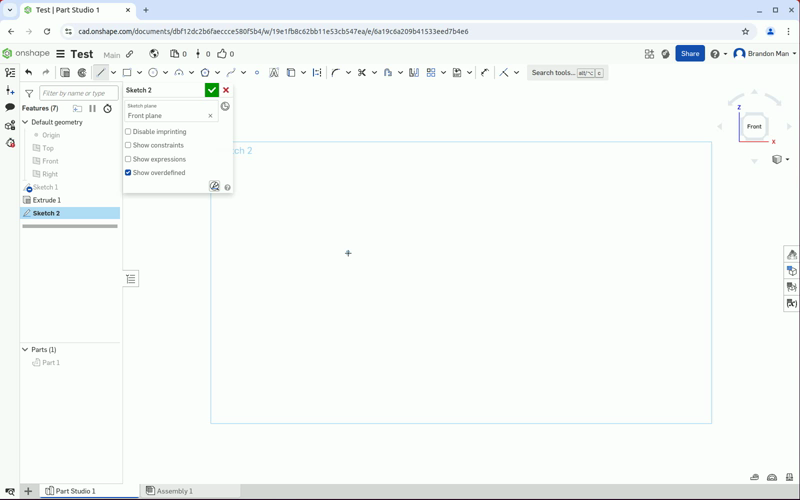
key_down(shift)
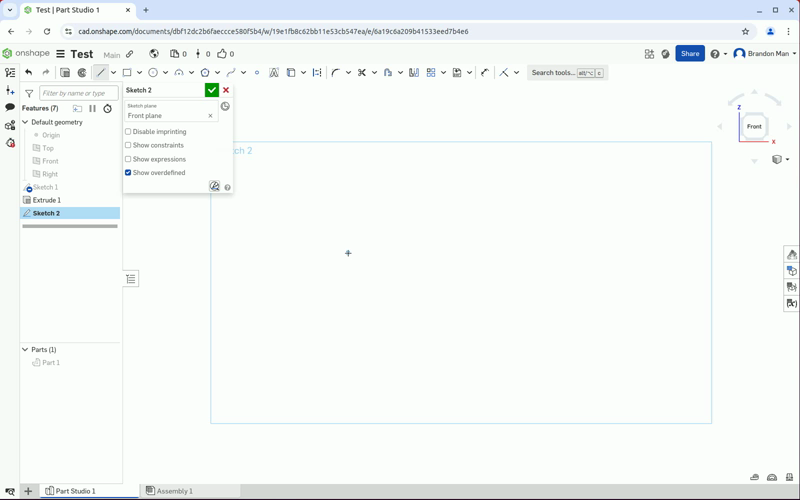
mouse_move(378, 252)
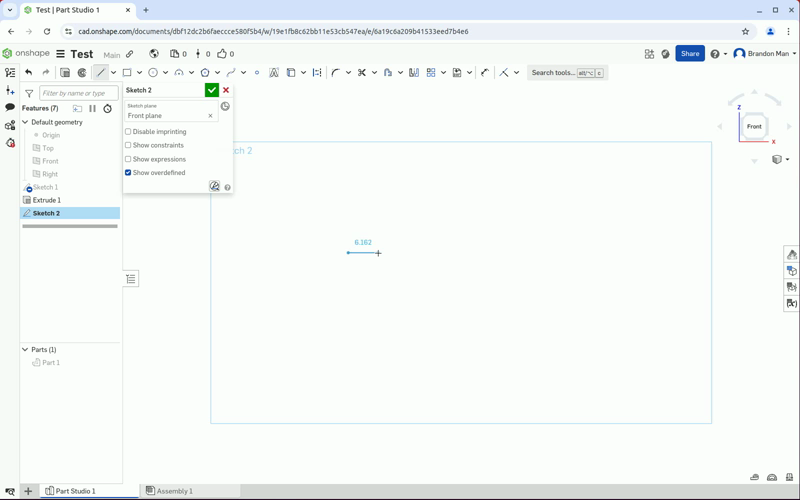
mouse_move(372, 252)
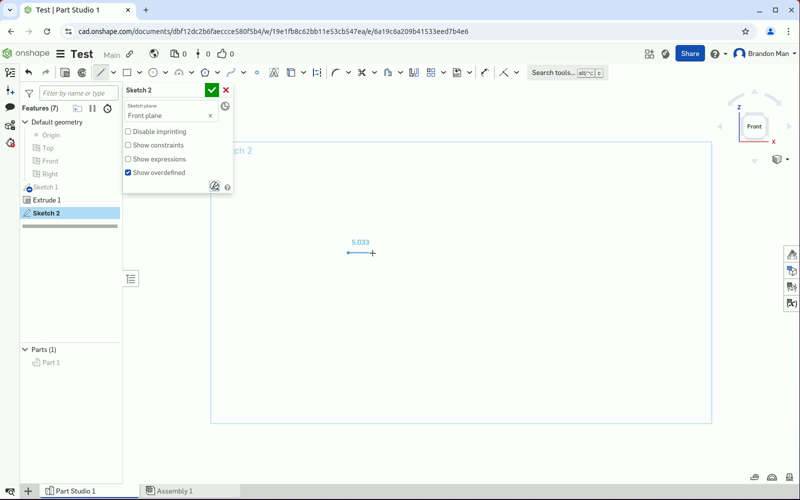
click(372, 252)
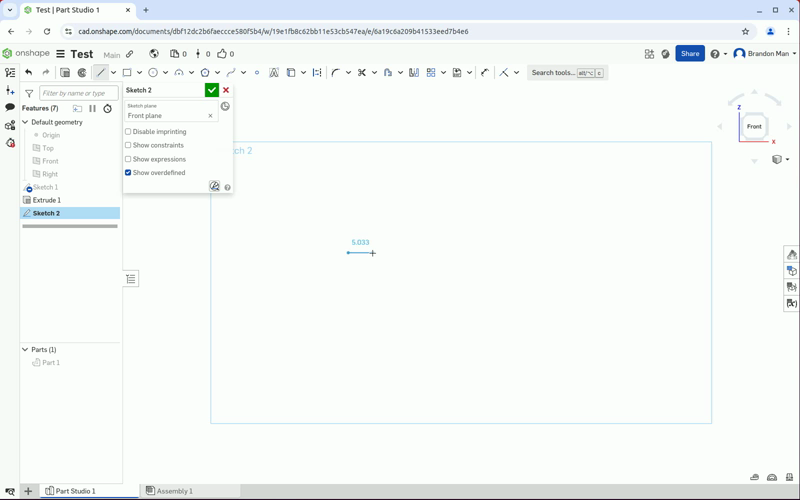
key_up(shift)
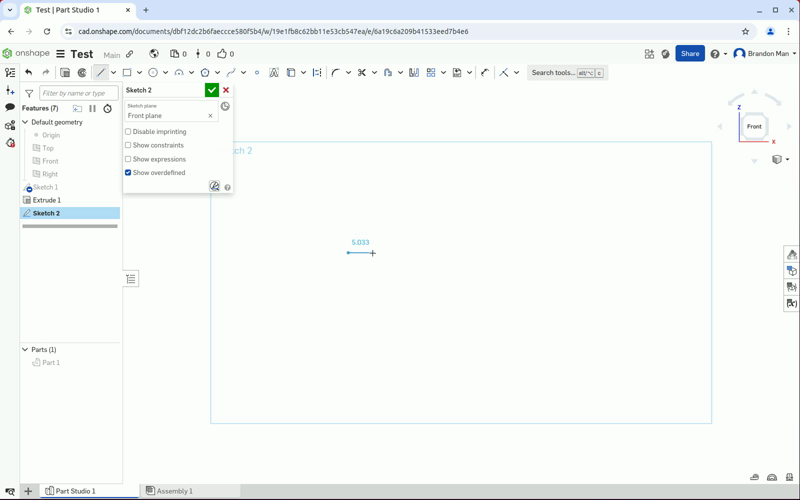
key_down(shift)
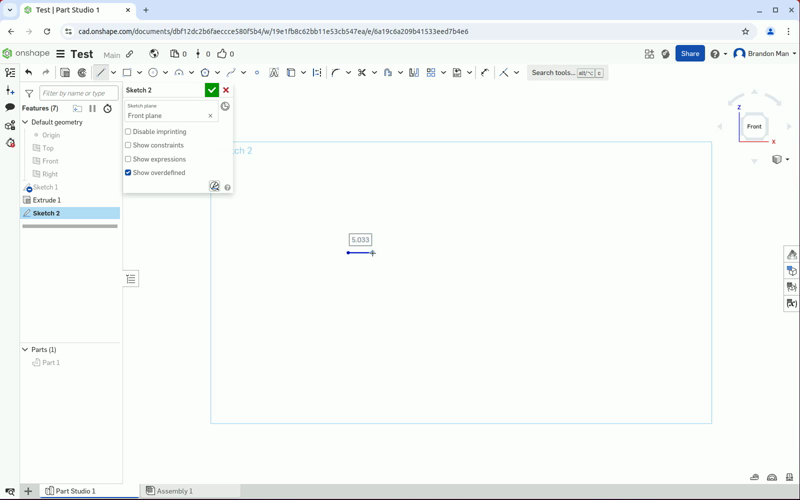
mouse_move(402, 252)
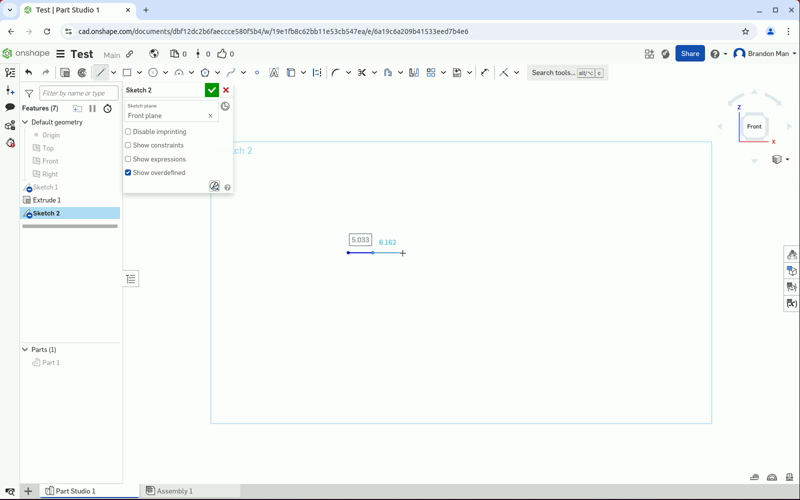
mouse_move(372, 228)
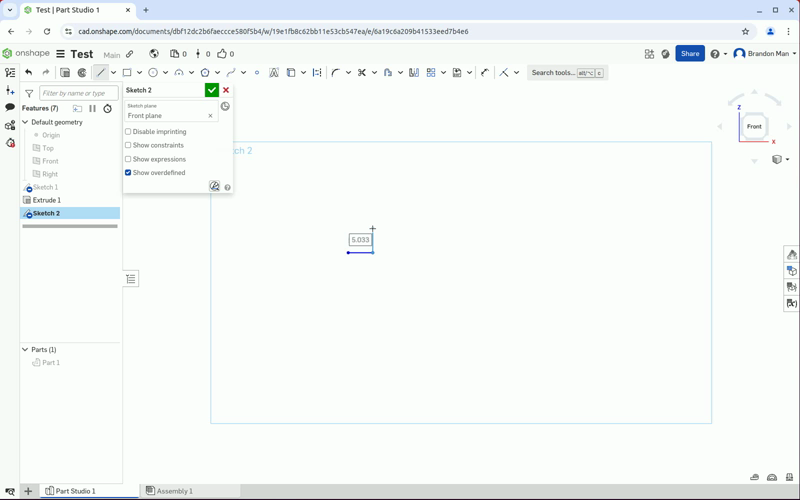
click(372, 228)
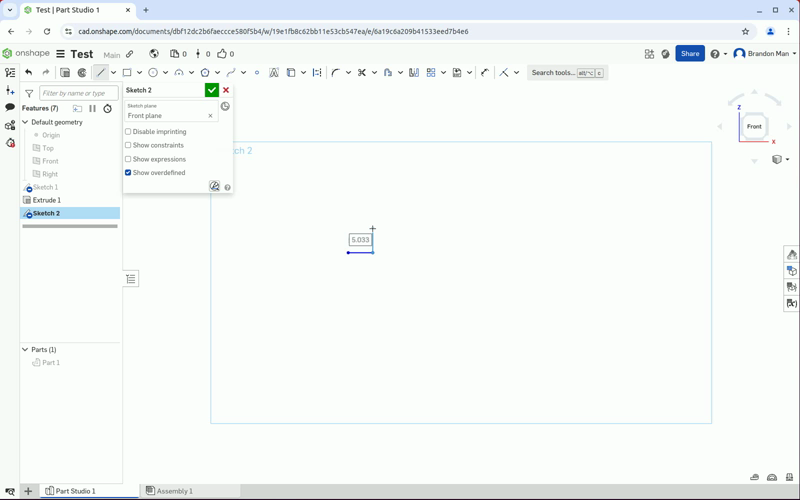
key_up(shift)
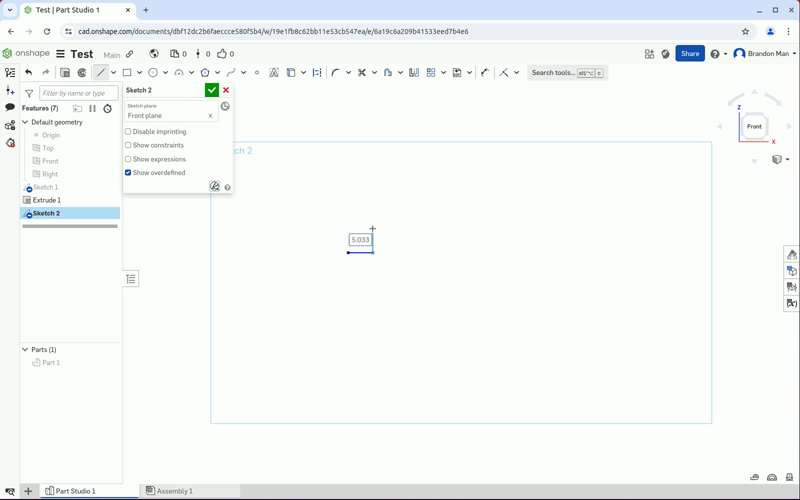
key_down(shift)
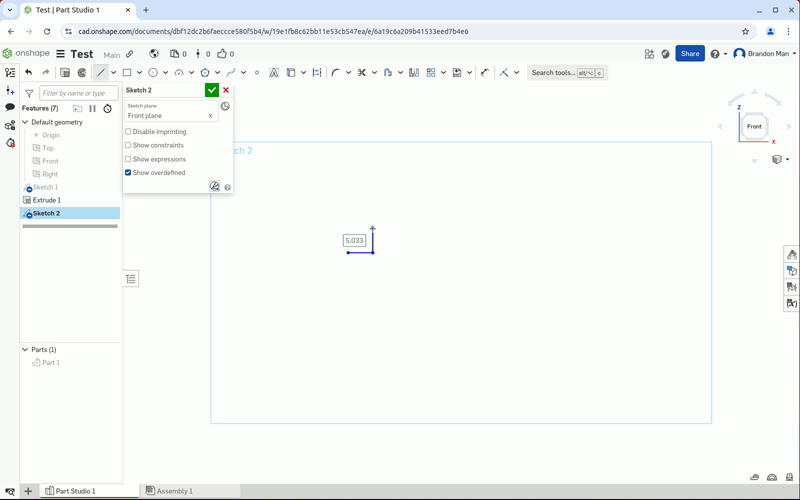
mouse_move(402, 228)
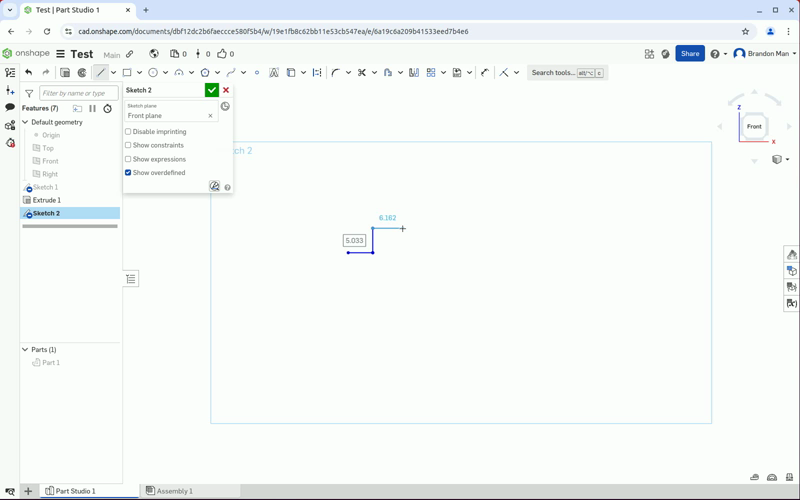
mouse_move(348, 228)
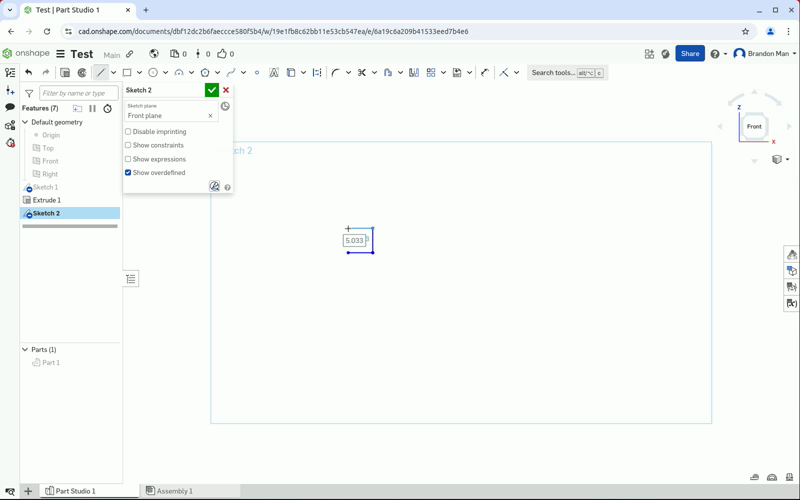
click(348, 228)
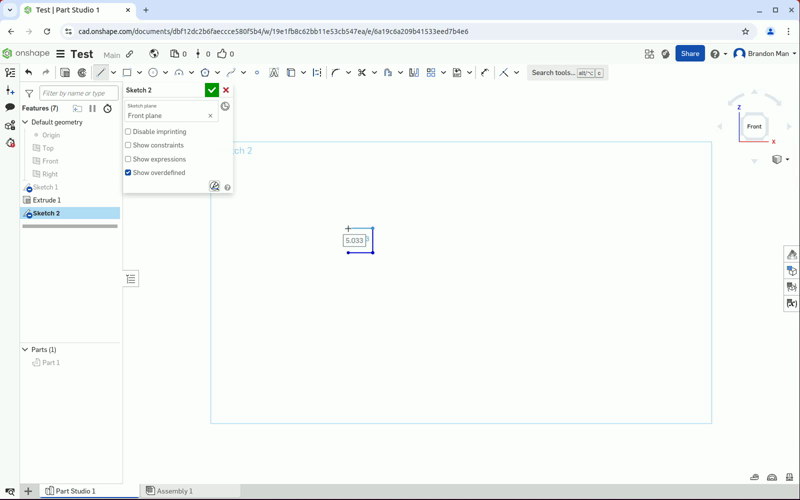
key_up(shift)
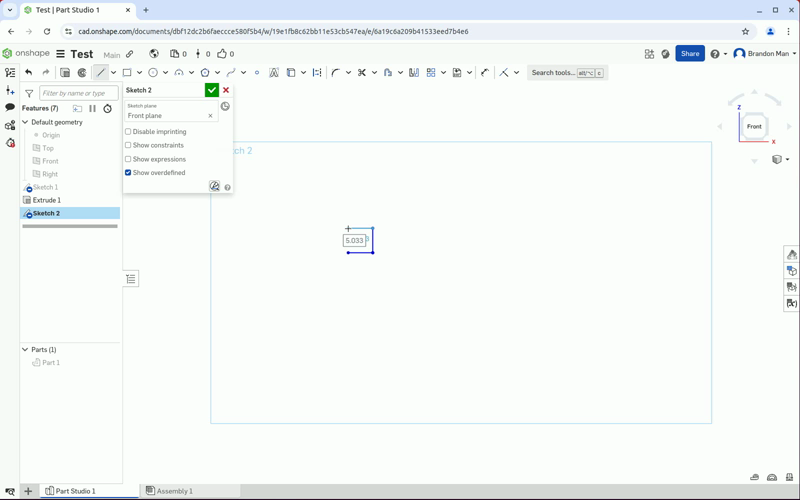
mouse_move(378, 228)
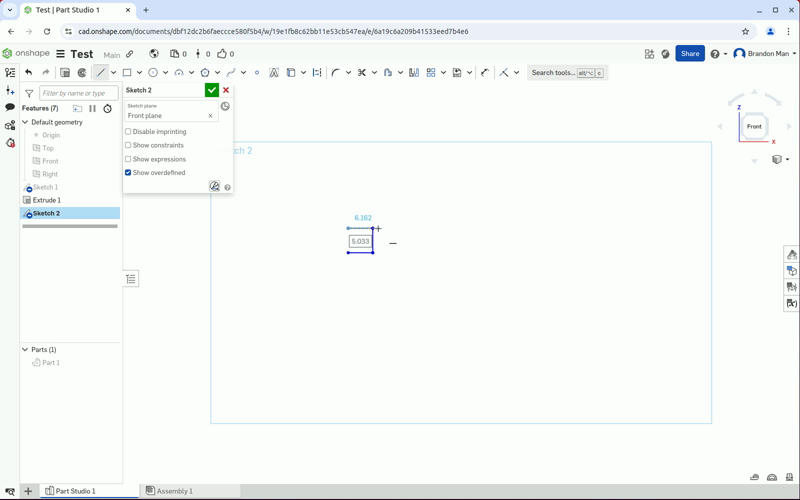
key_down(shift)
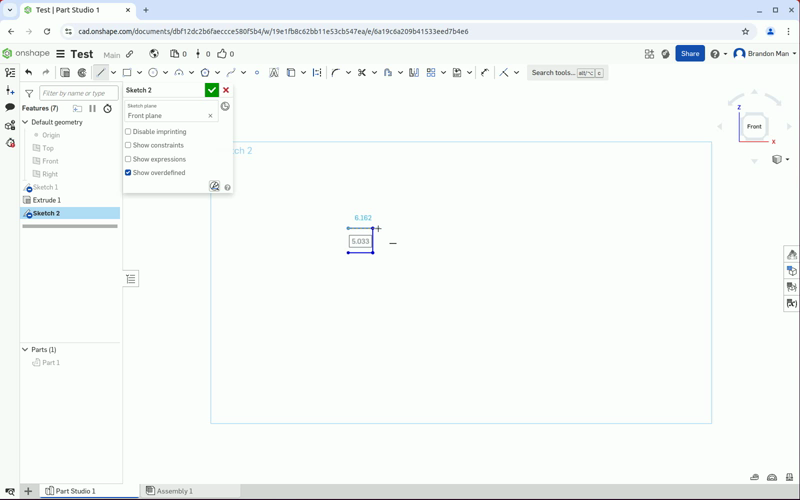
mouse_move(348, 252)
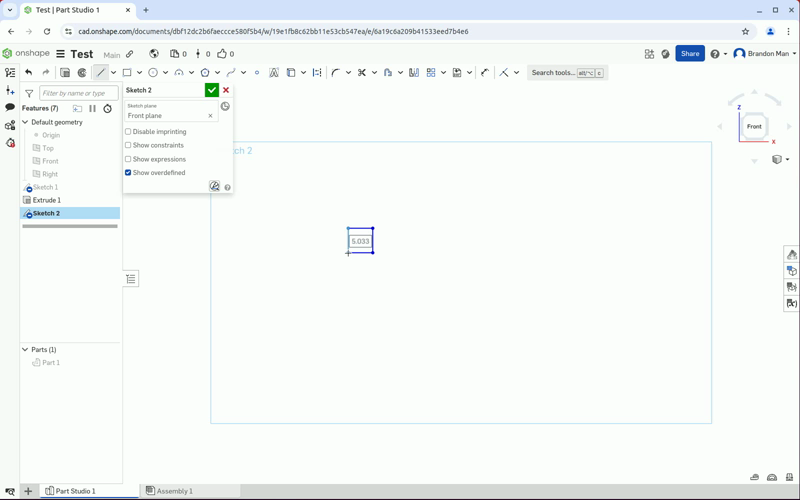
key_up(shift)
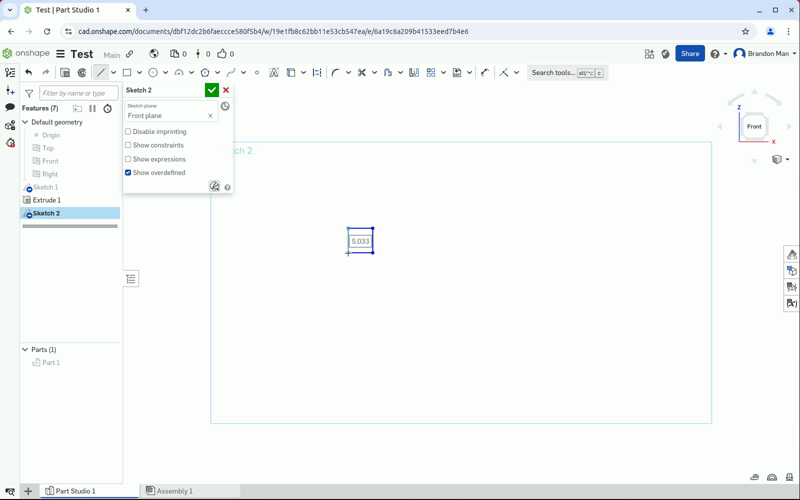
click(348, 252)
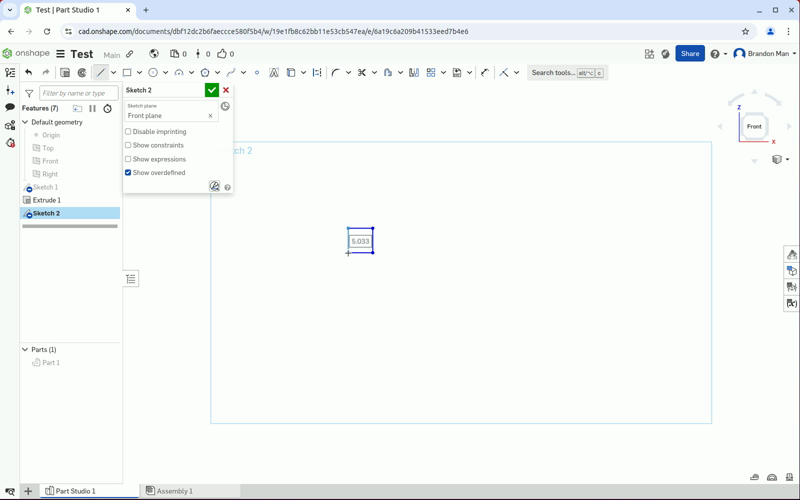
key(esc)
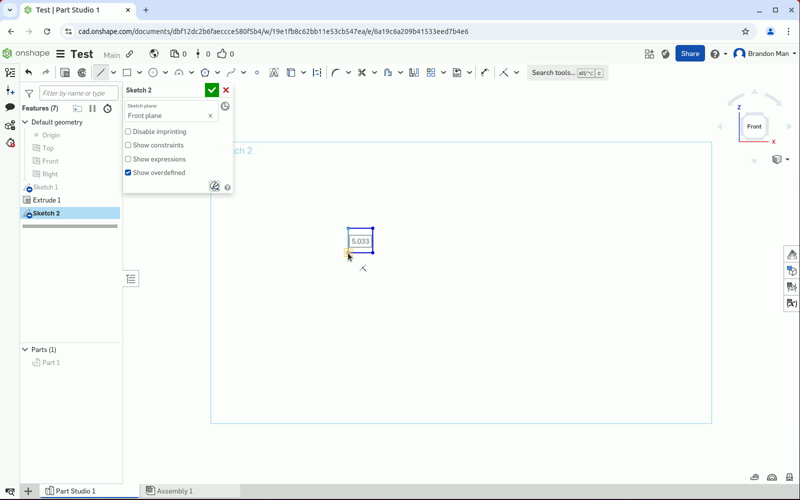
mouse_move(368, 239)
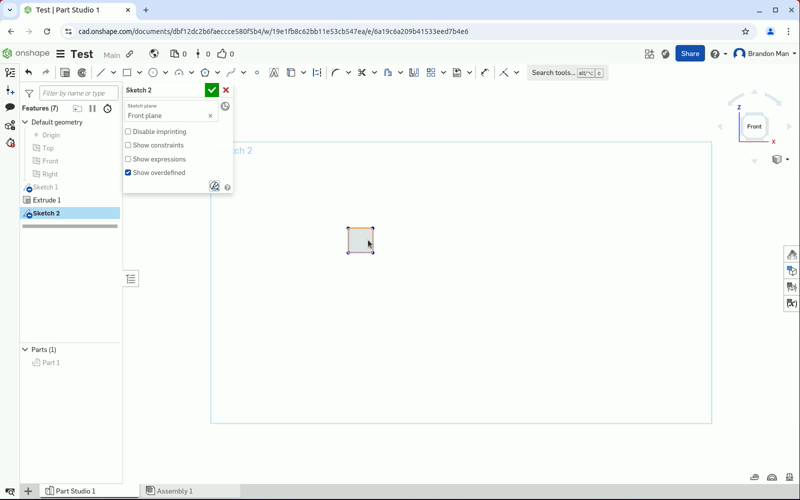
scroll(6)
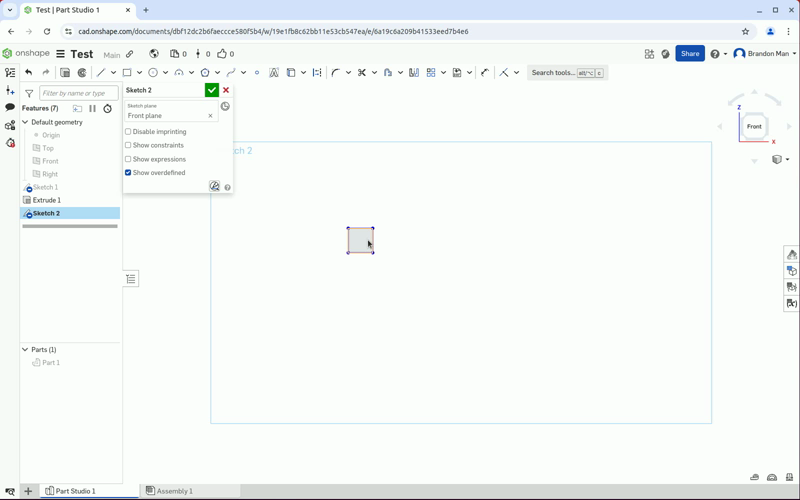
scroll(6)
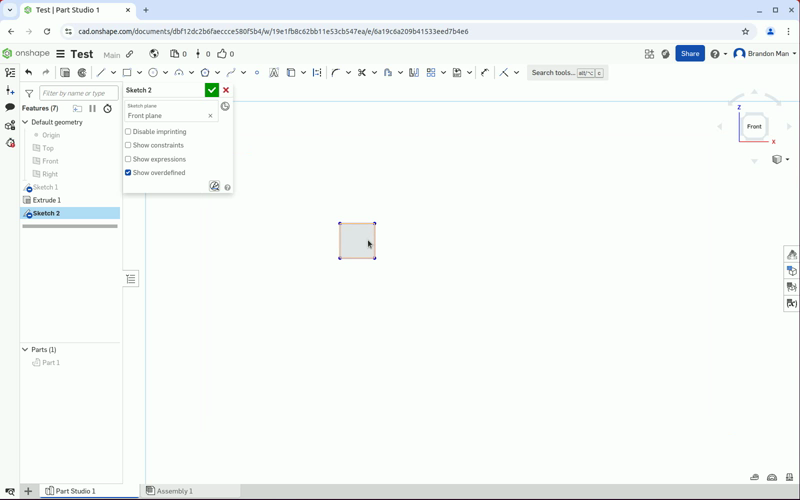
scroll(6)
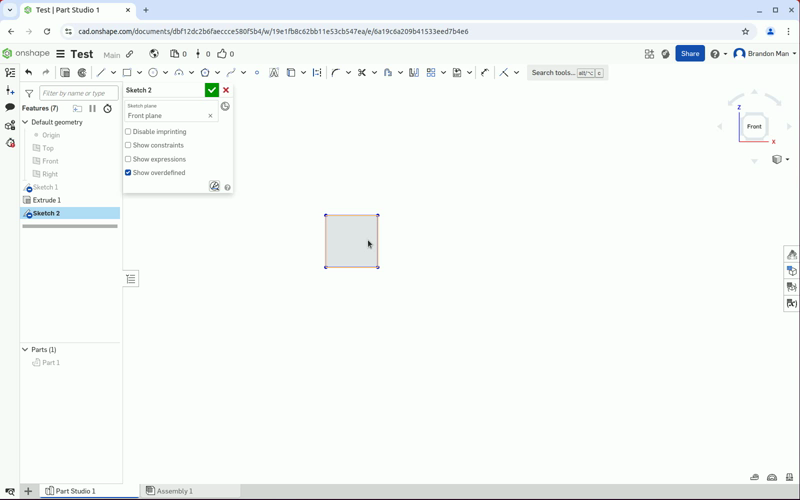
scroll(6)
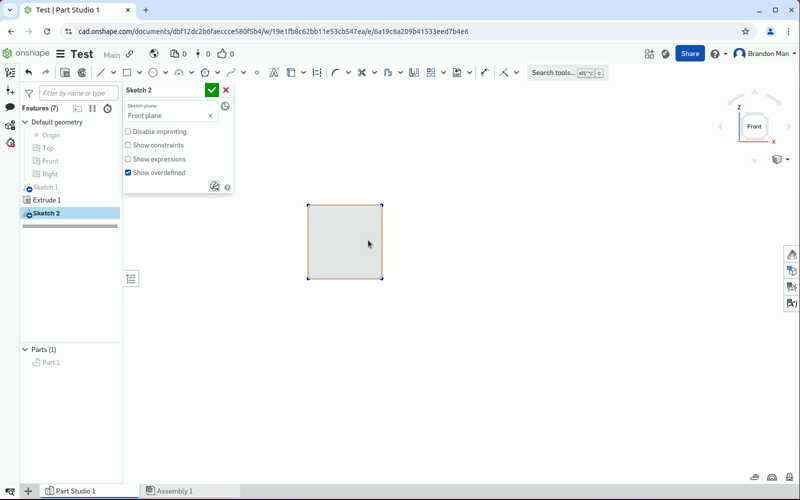
scroll(6)
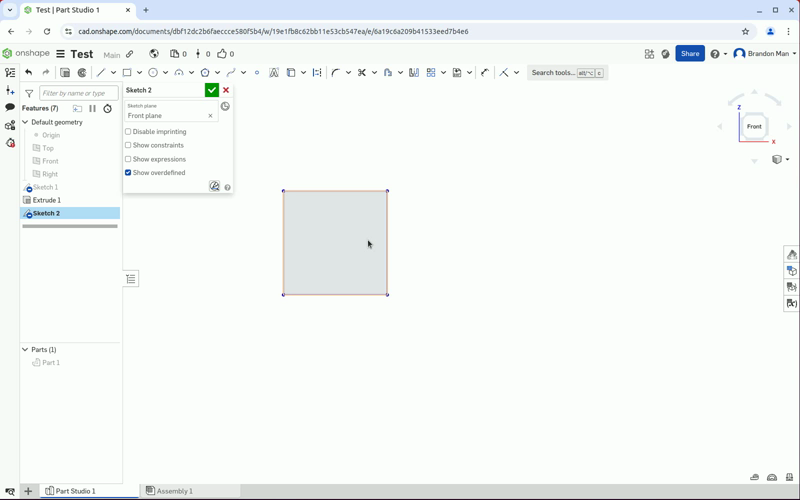
scroll(6)
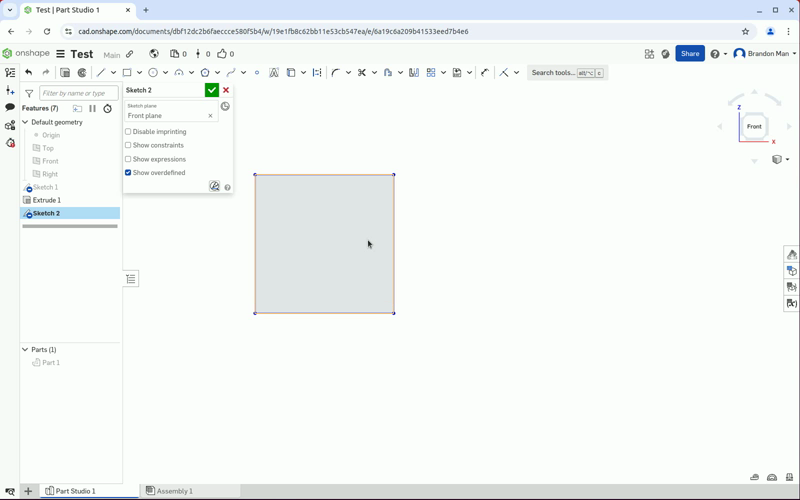
scroll(6)
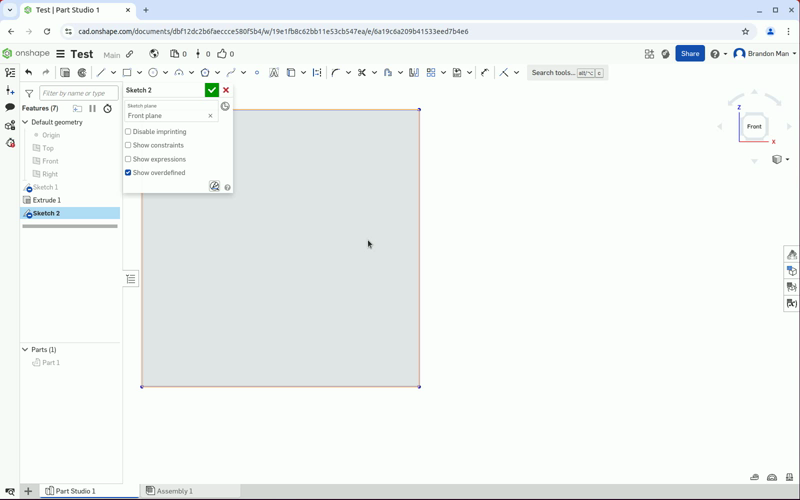
click(368, 239)
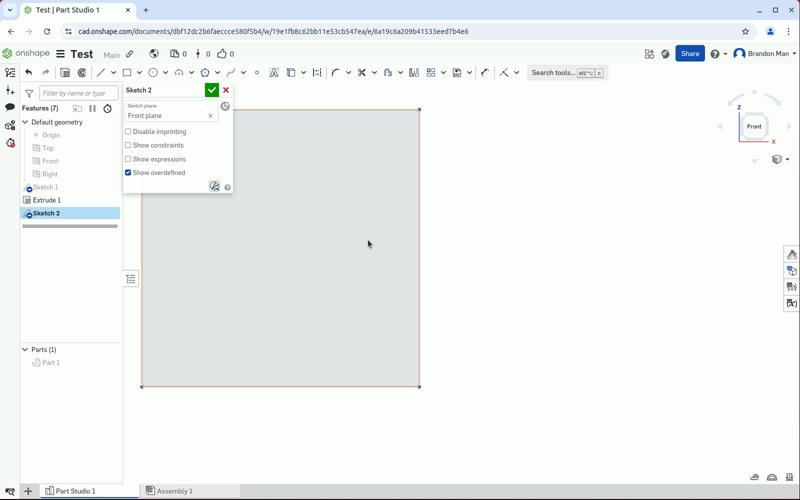
scroll(-6)
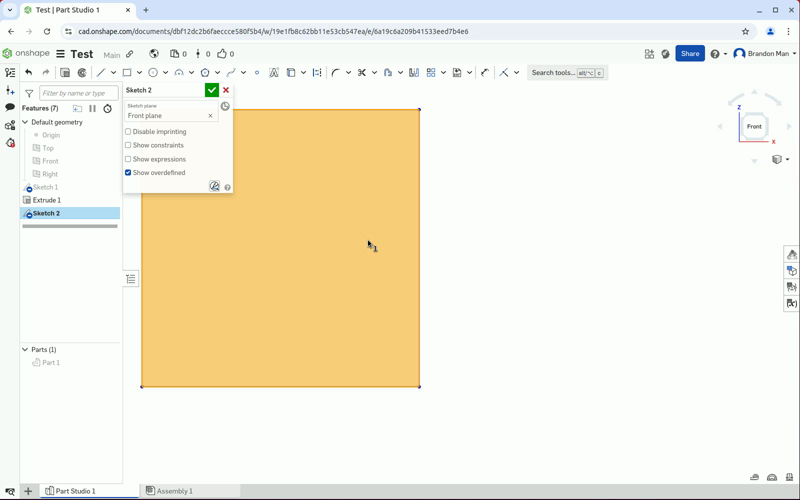
scroll(-6)
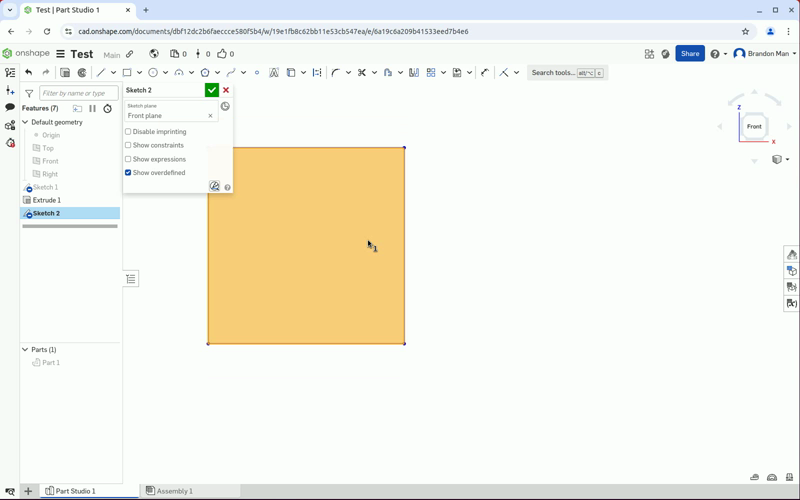
scroll(-6)
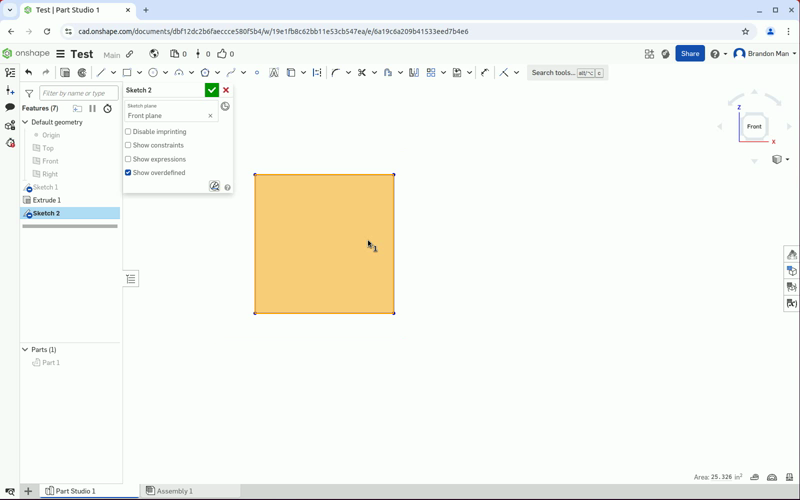
scroll(-6)
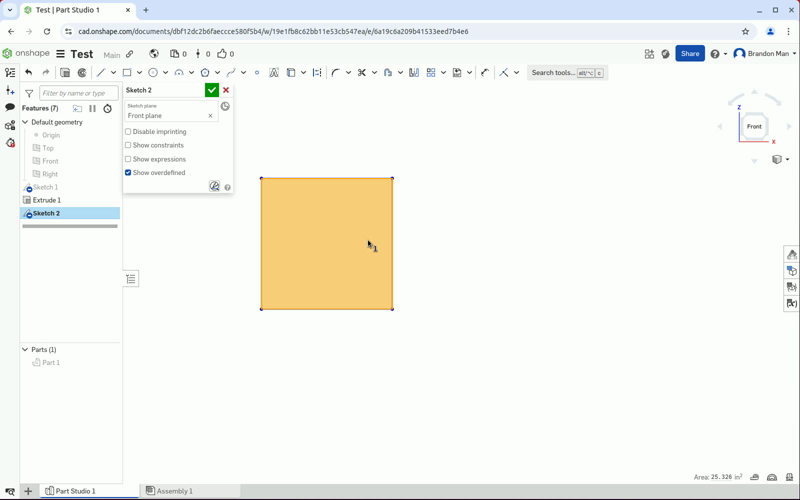
scroll(-6)
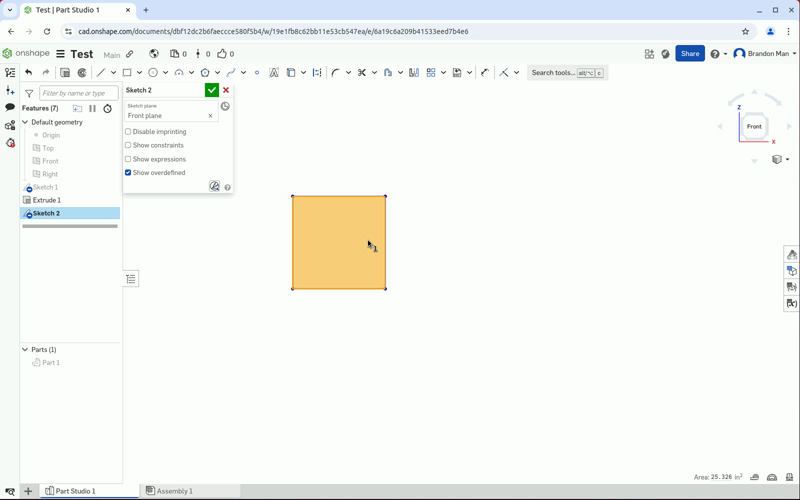
scroll(-6)
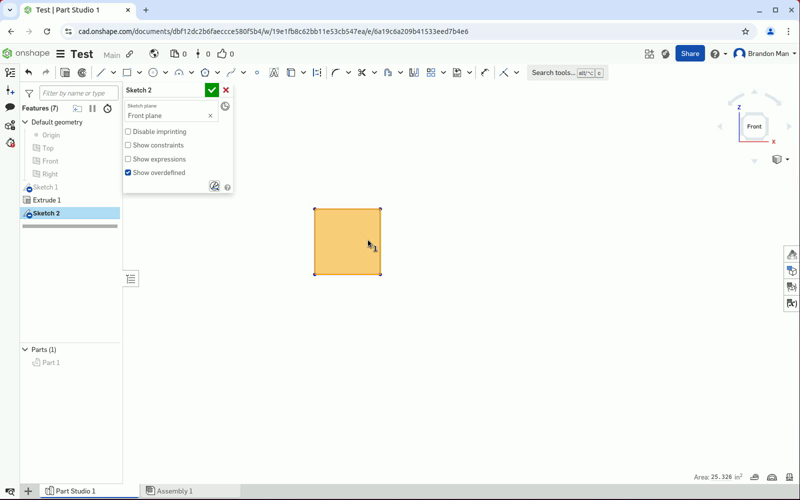
scroll(-6)
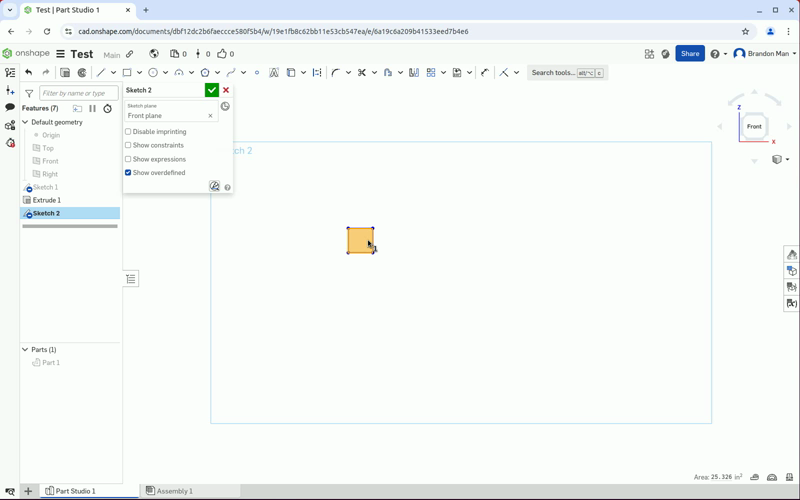
mouse_move(73, 352)
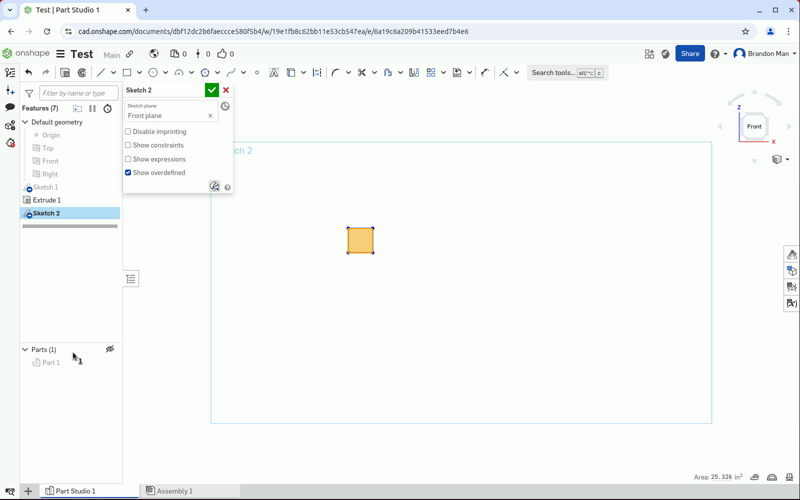
key(shift+y)
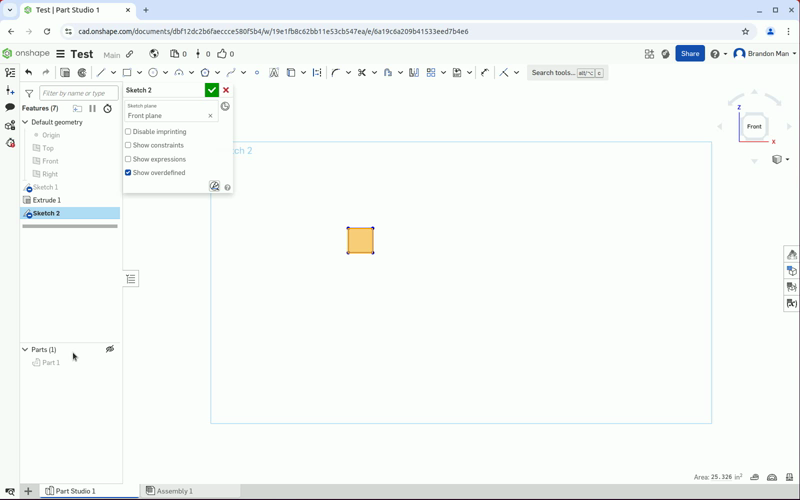
key(shift+e)
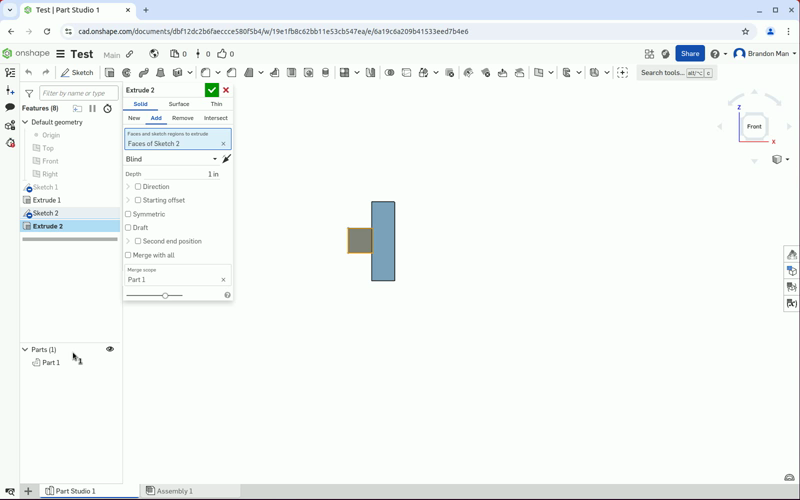
mouse_move(143, 106)
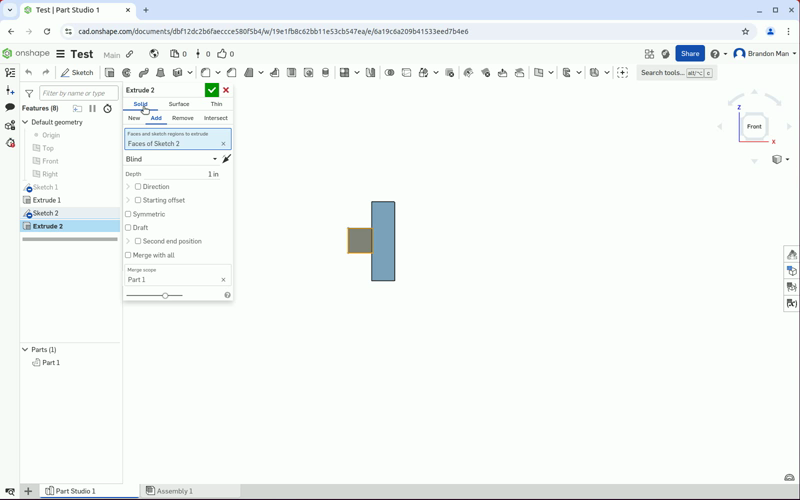
click(143, 106)
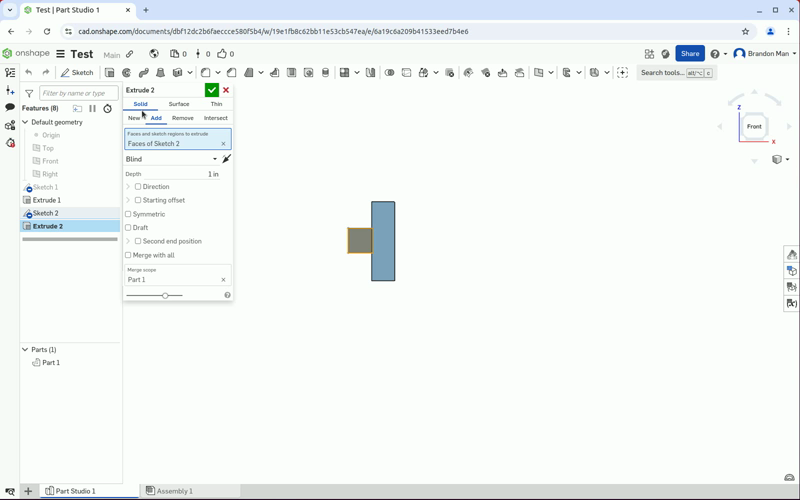
mouse_move(137, 120)
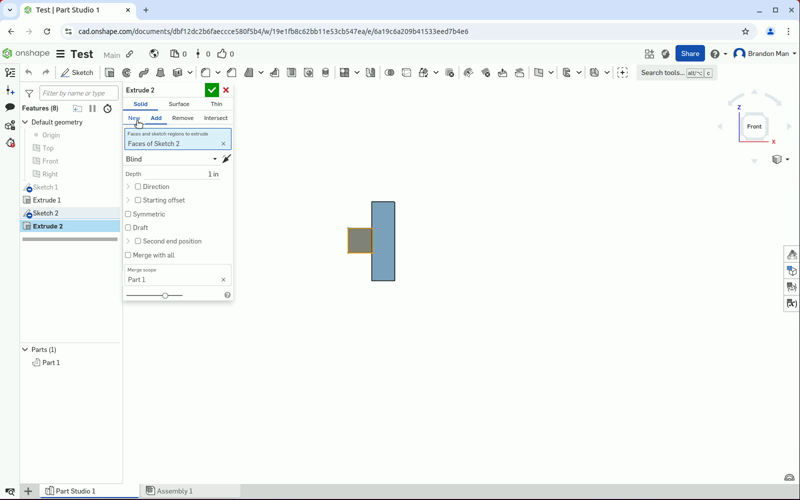
click(137, 120)
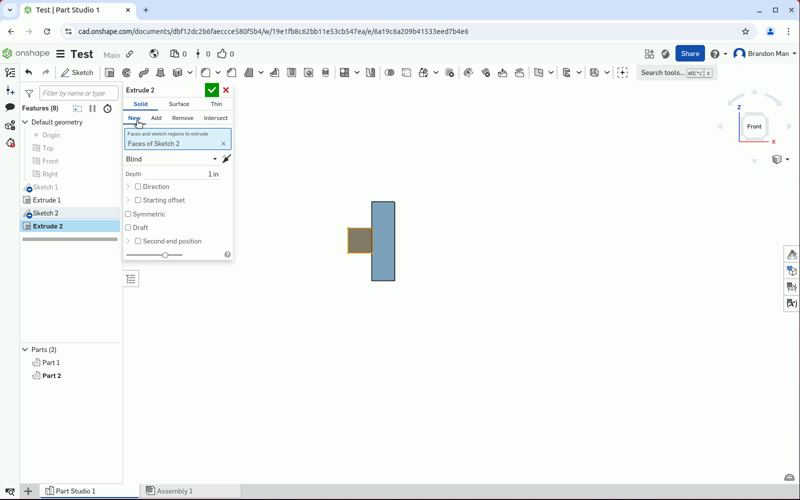
key(tab, 4)
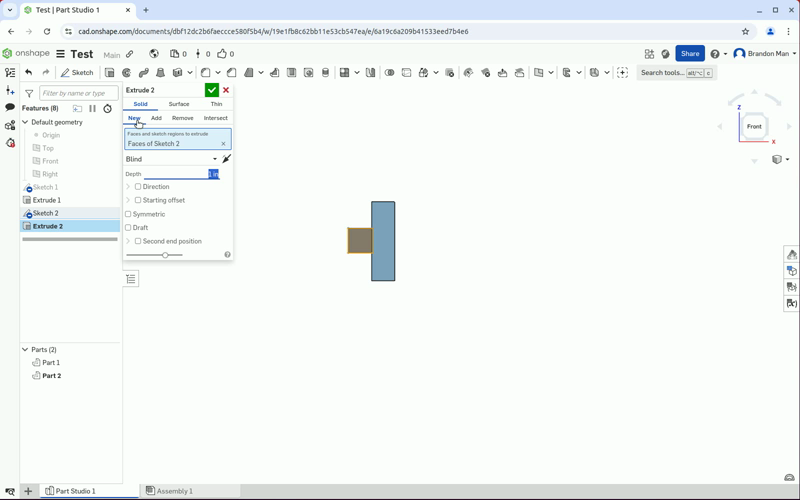
text(6.499)
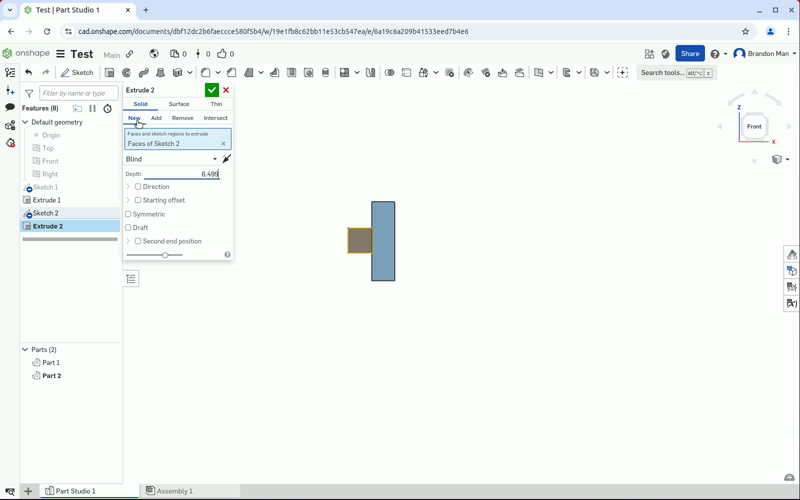
key(enter)
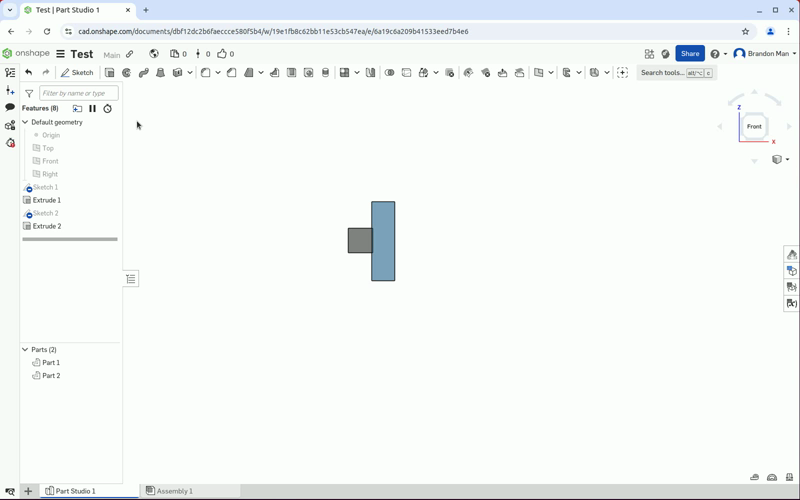
key(shift+h)
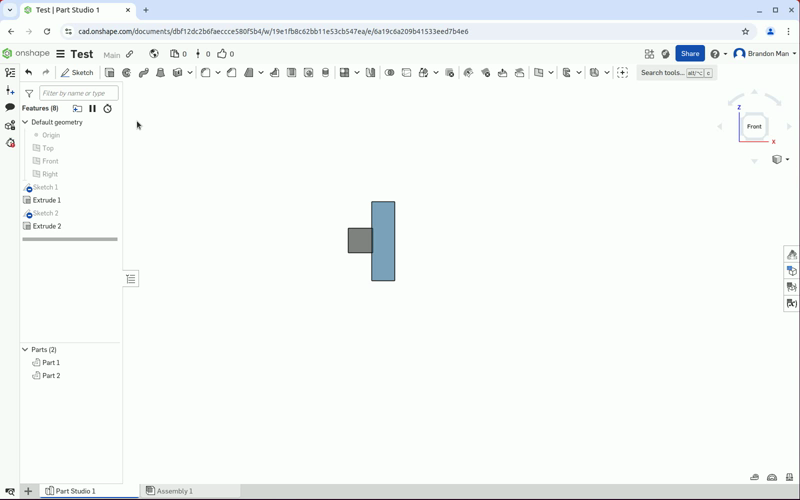
key(shift+h)
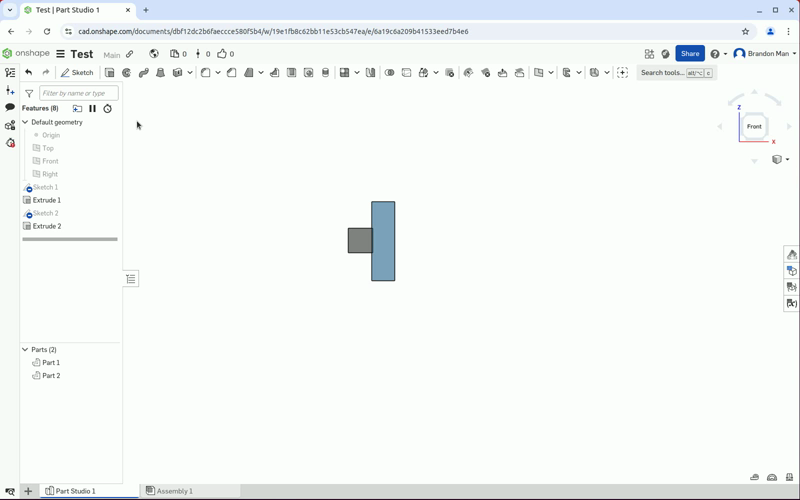
mouse_move(73, 189)
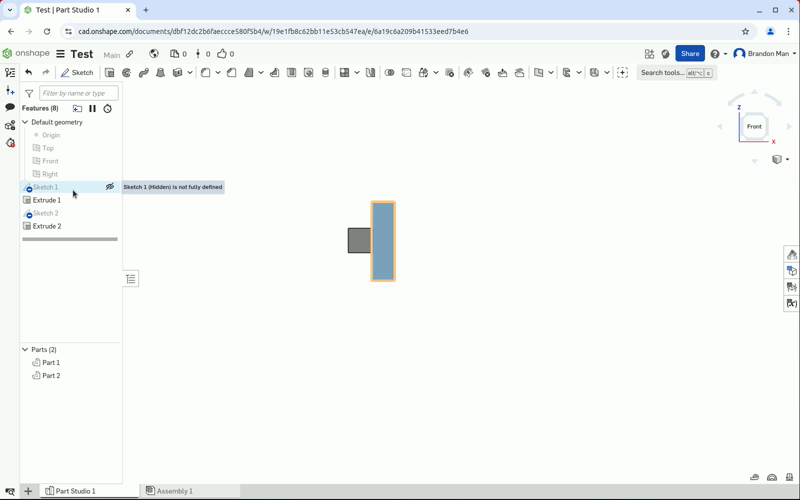
click(73, 189)
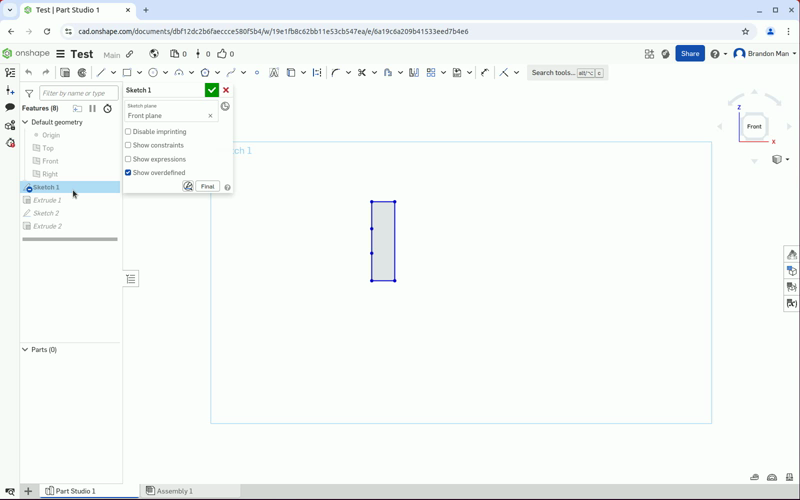
mouse_move(229, 92)
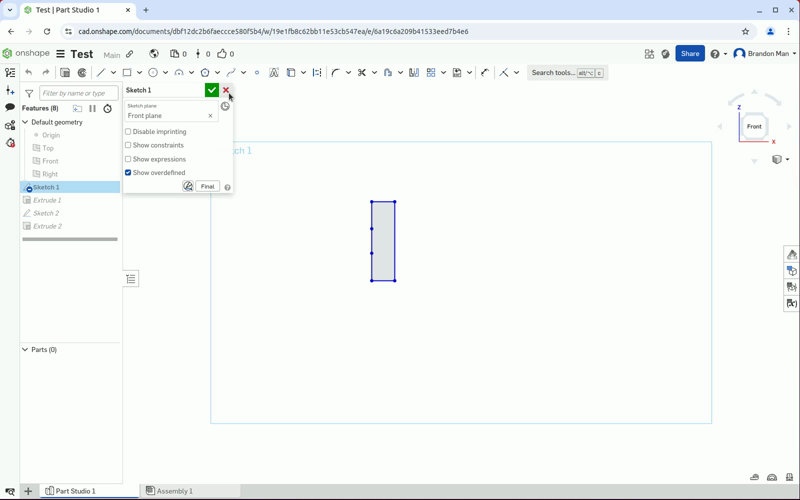
click(229, 92)
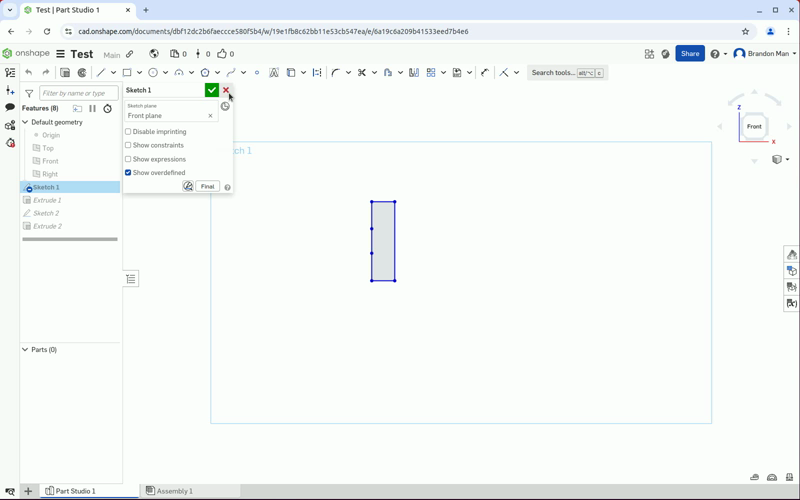
key(shift+s)
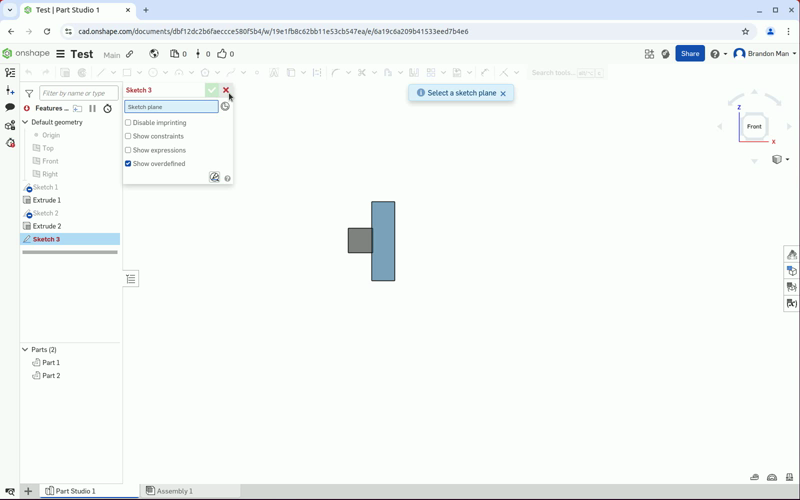
mouse_move(73, 163)
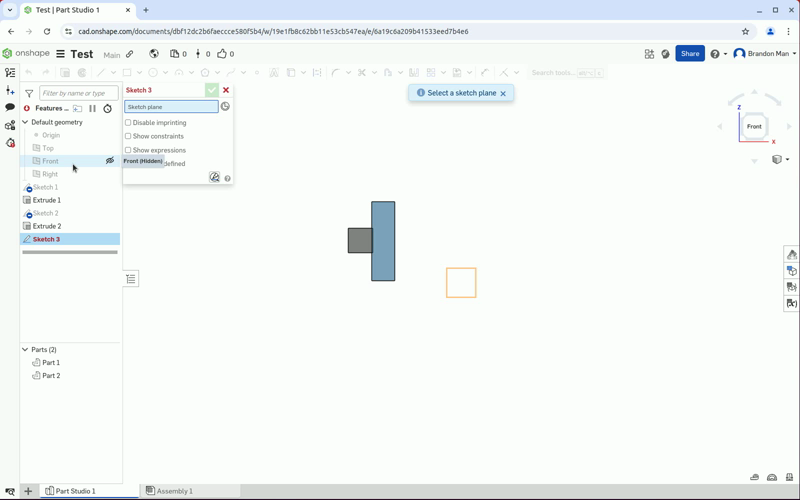
click(73, 163)
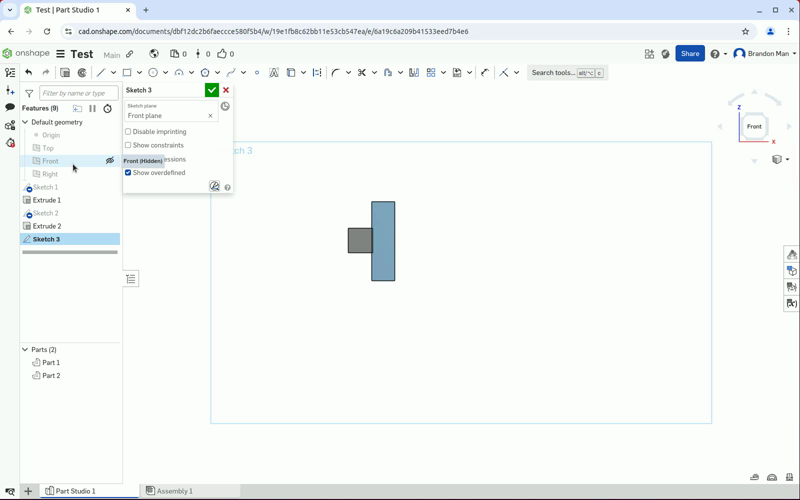
mouse_move(73, 352)
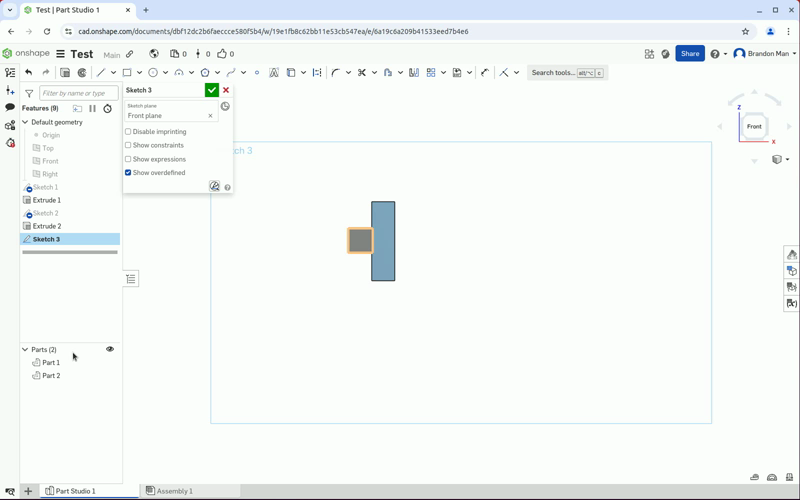
key(y)
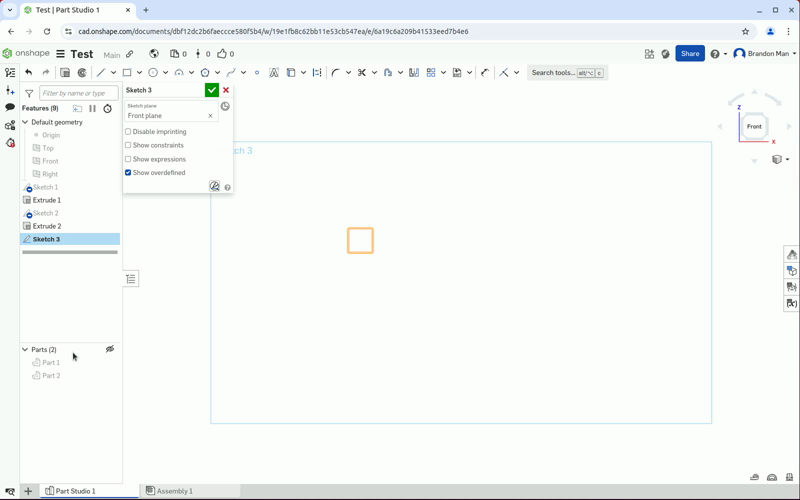
key(l)
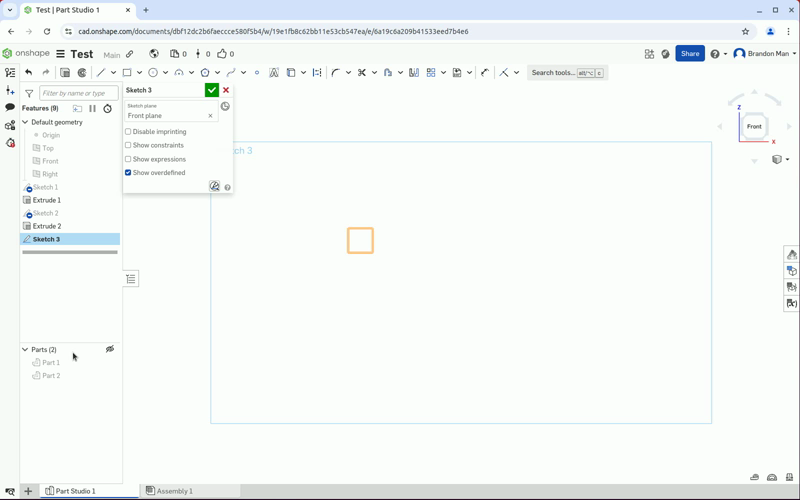
key_down(shift)
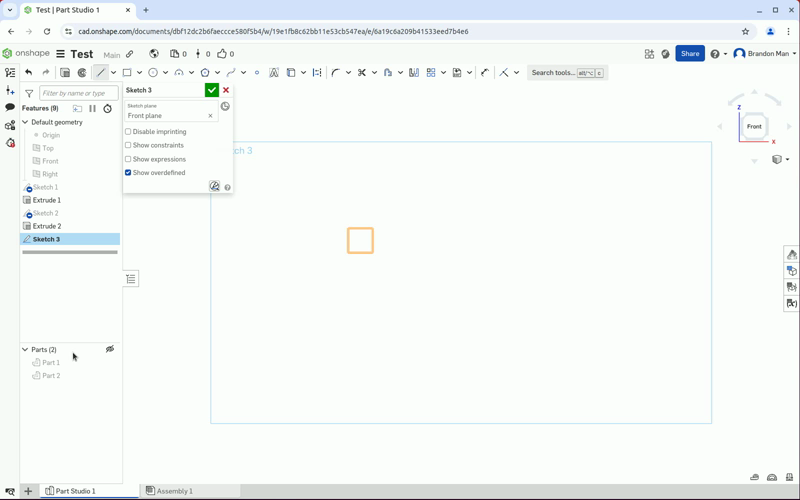
mouse_move(371, 280)
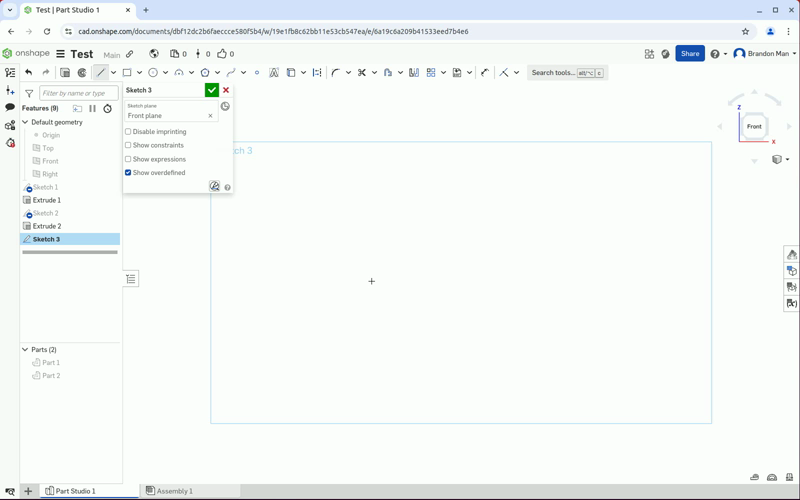
click(371, 280)
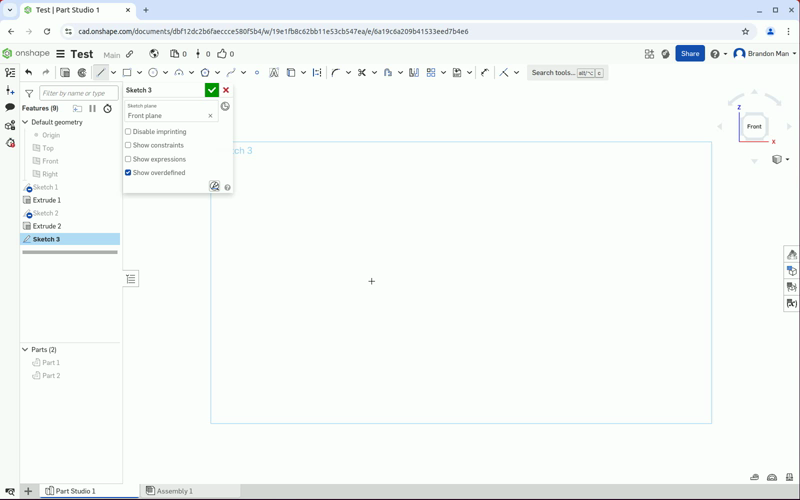
key_up(shift)
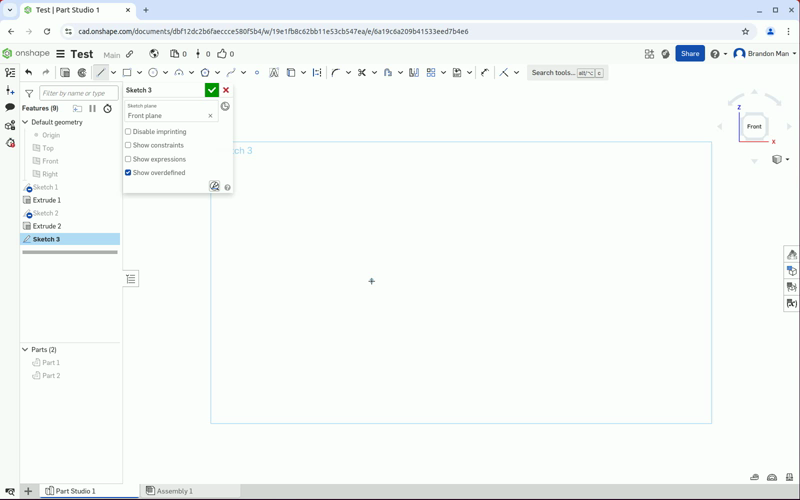
key_down(shift)
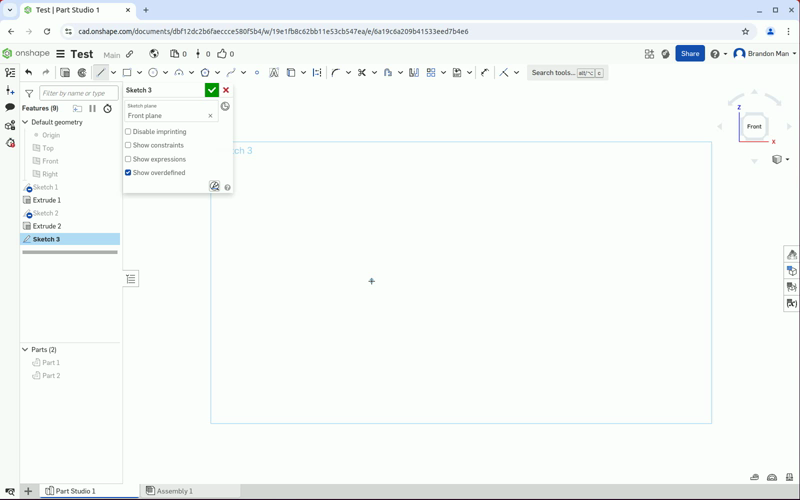
mouse_move(401, 280)
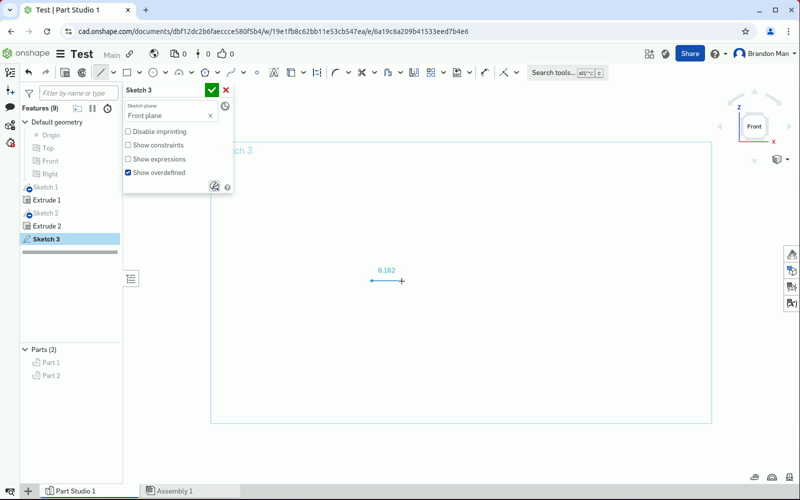
mouse_move(394, 280)
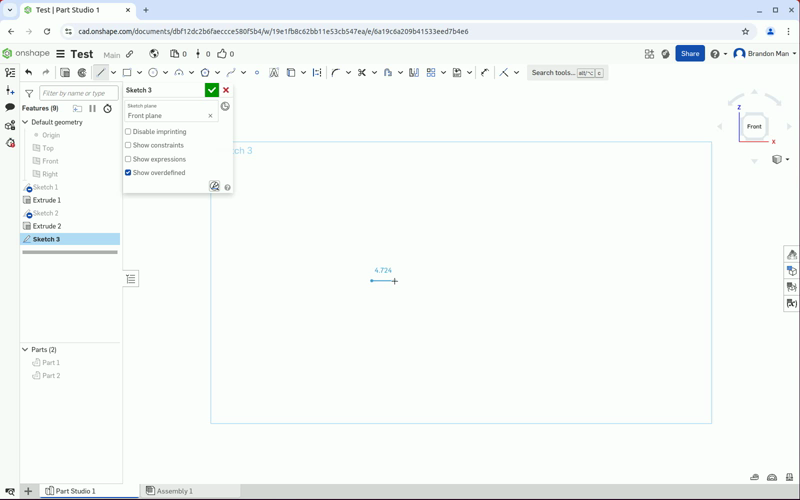
click(394, 280)
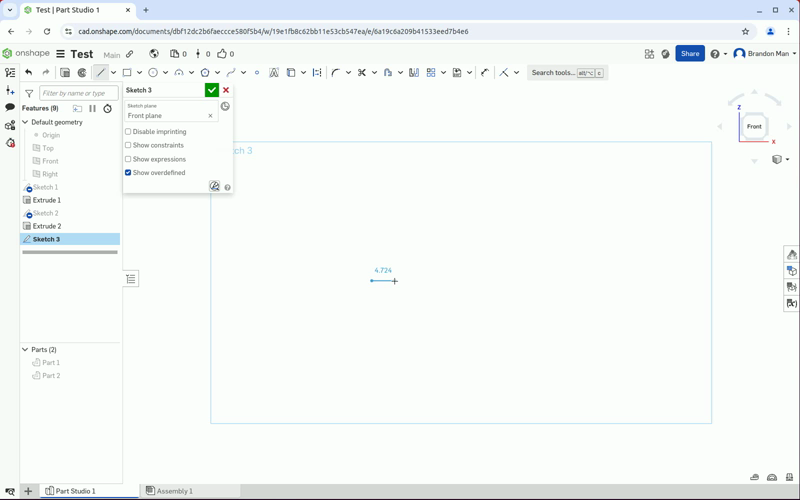
key_up(shift)
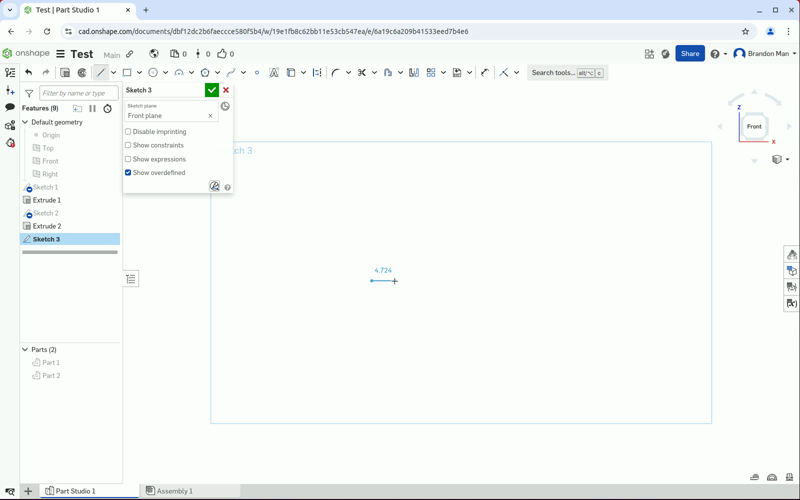
key_down(shift)
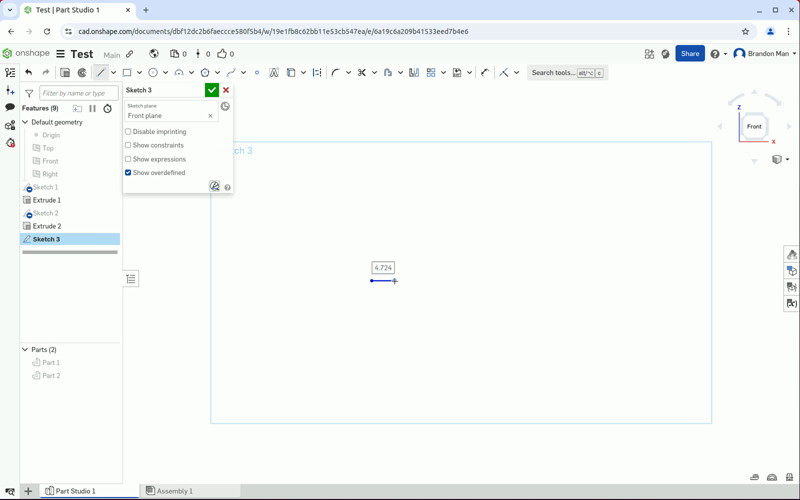
mouse_move(394, 201)
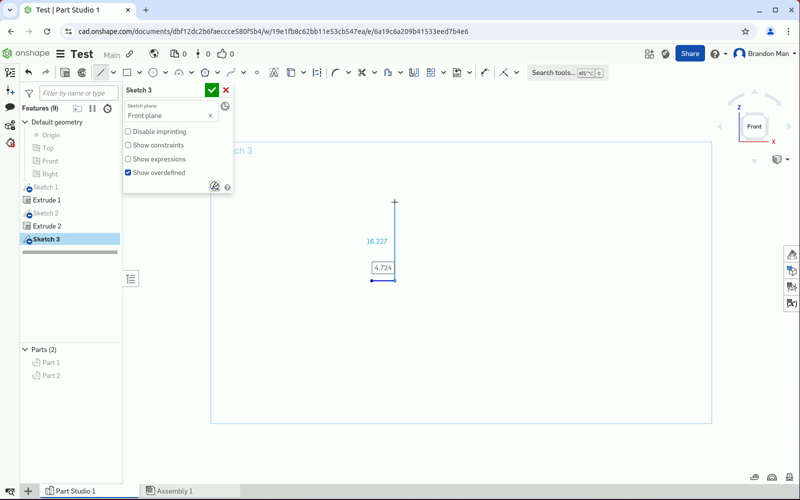
click(394, 201)
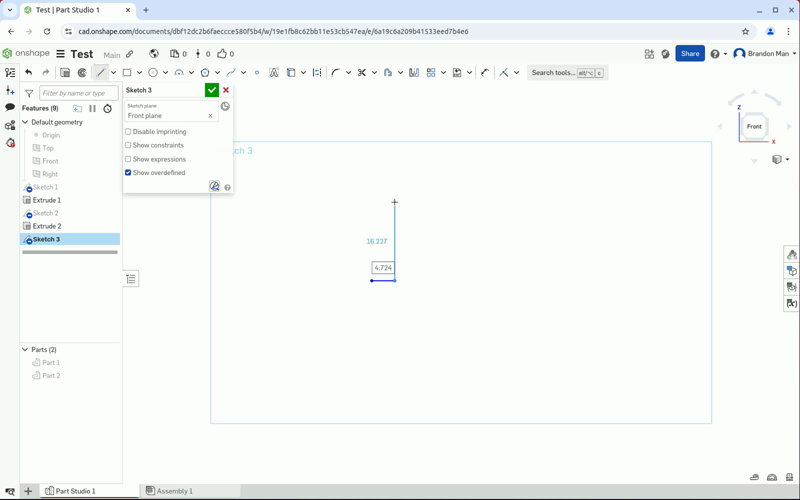
key_up(shift)
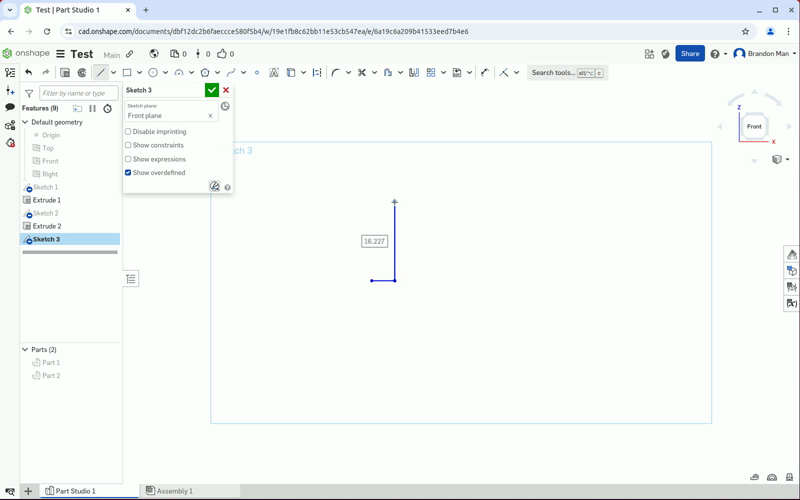
key_down(shift)
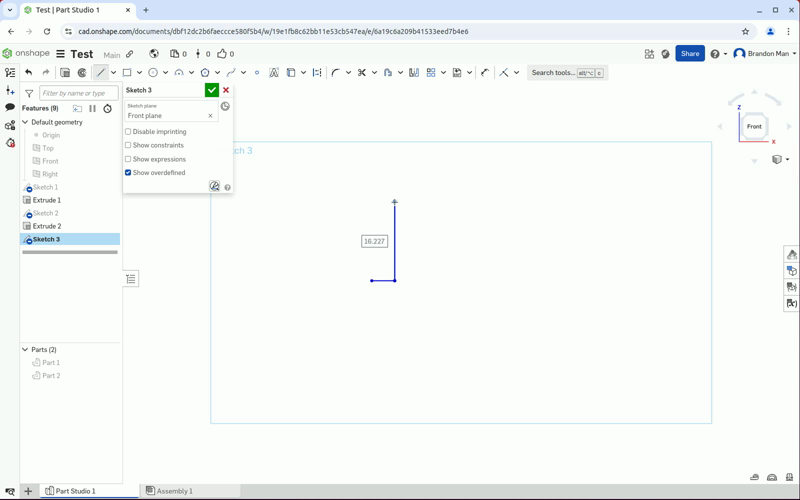
mouse_move(424, 201)
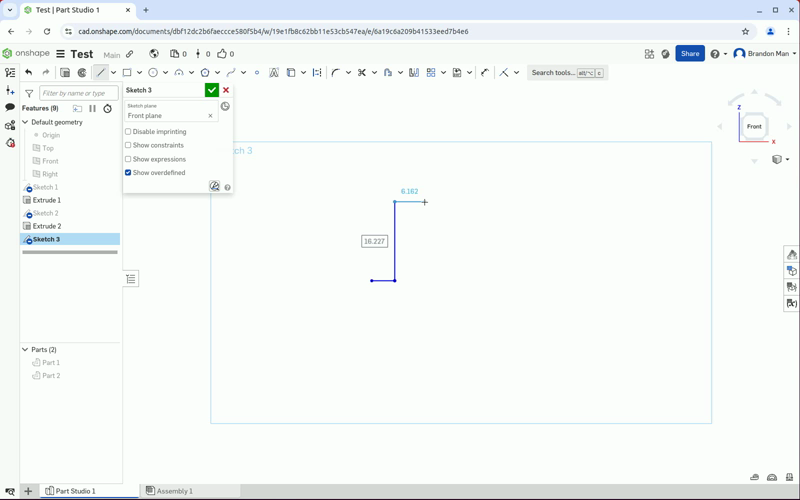
mouse_move(371, 201)
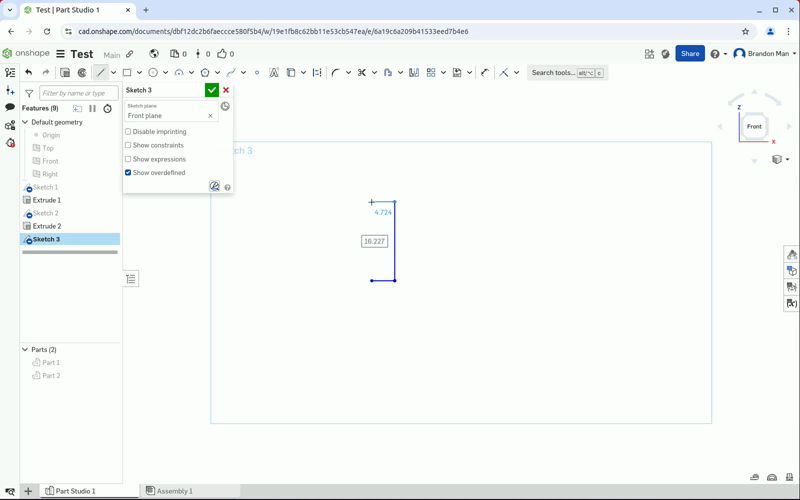
click(371, 201)
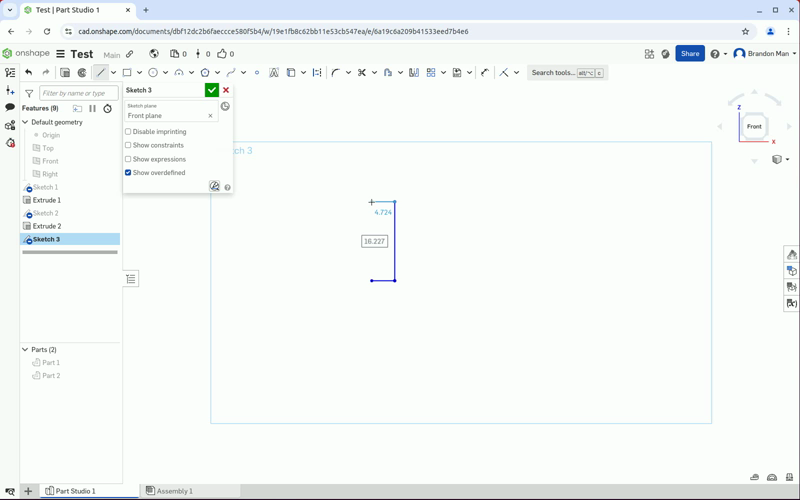
key_up(shift)
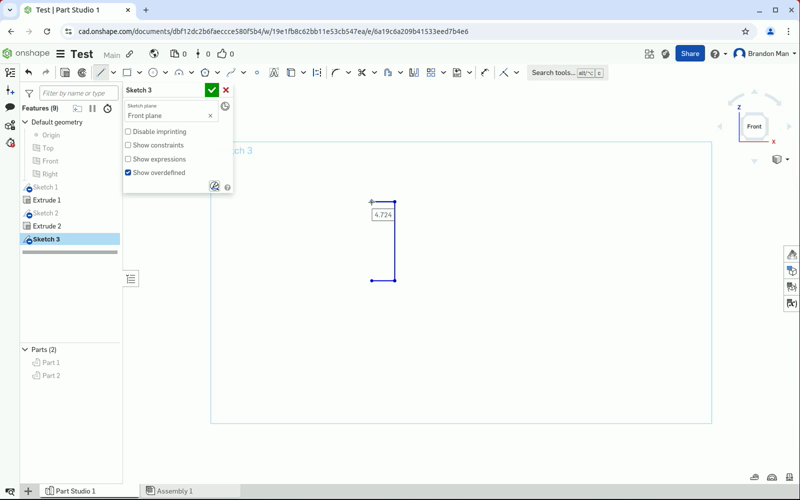
key_down(shift)
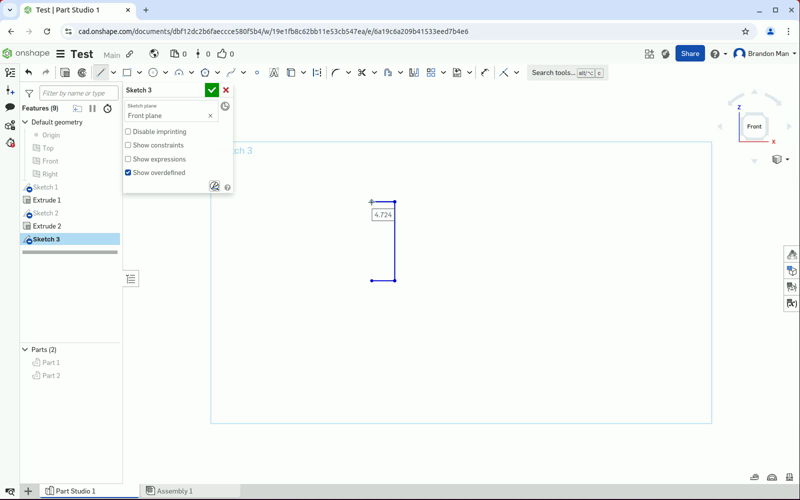
mouse_move(401, 201)
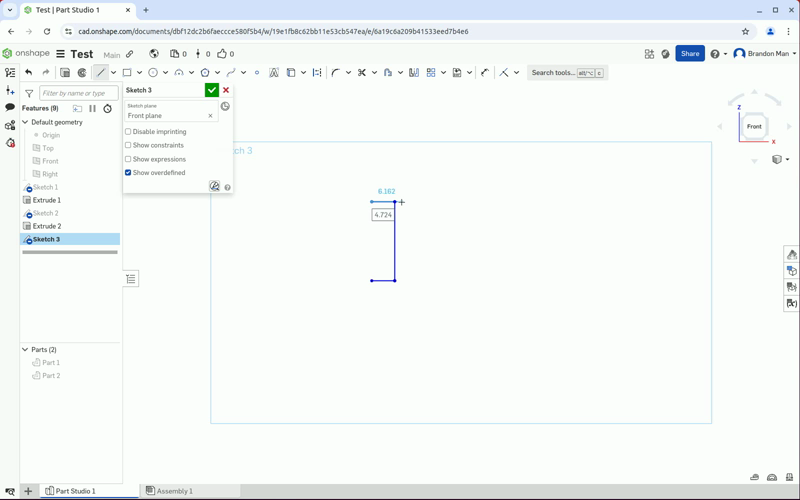
mouse_move(371, 228)
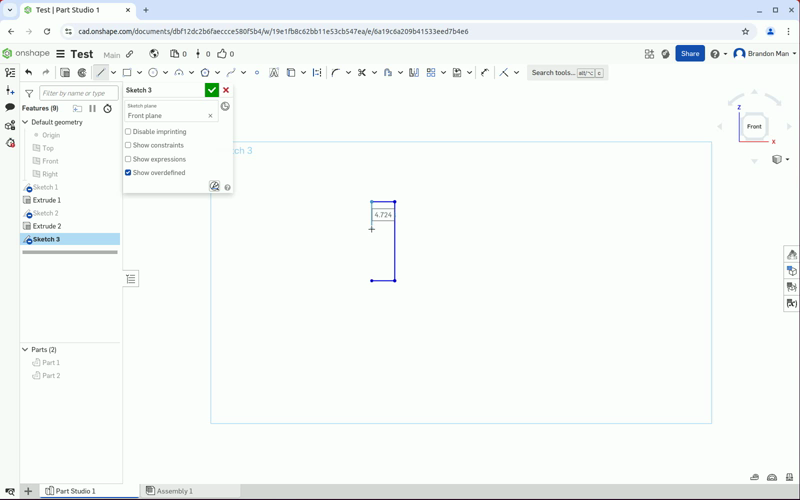
click(371, 228)
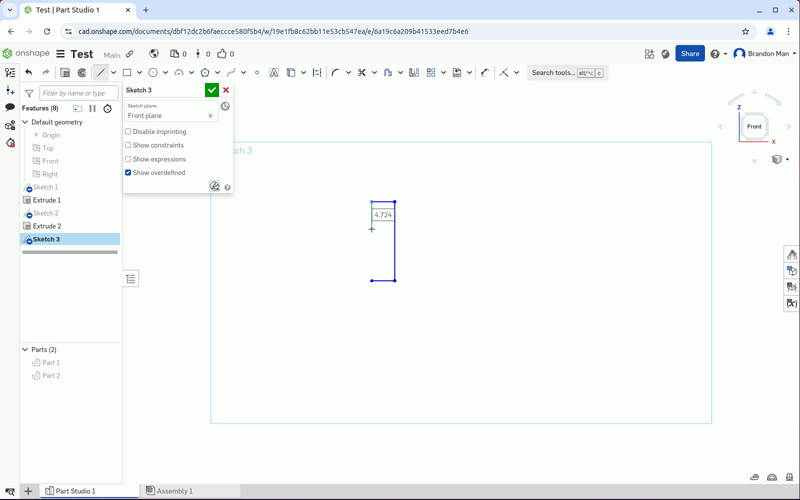
key_up(shift)
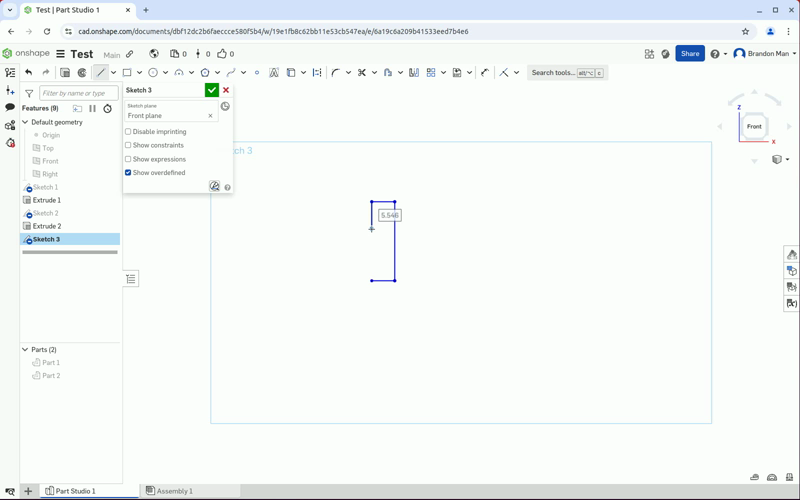
key_down(shift)
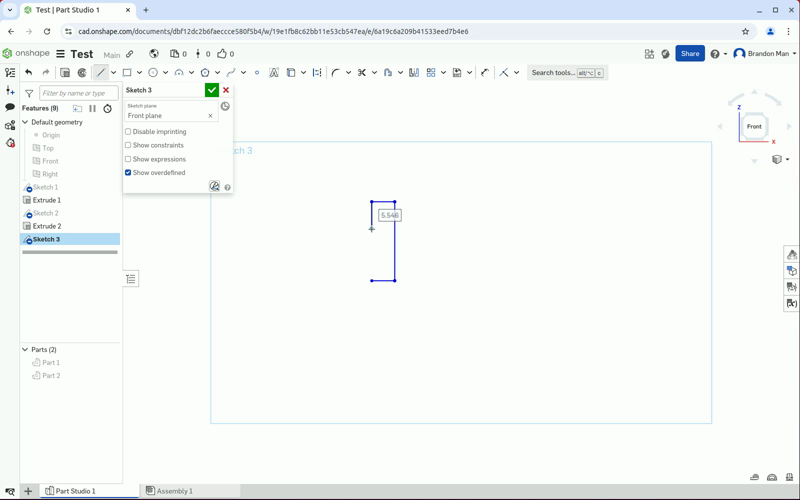
mouse_move(401, 228)
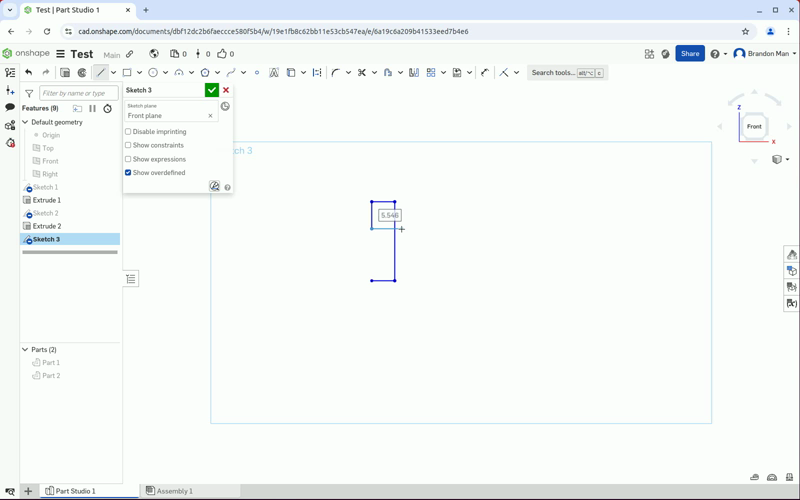
mouse_move(371, 253)
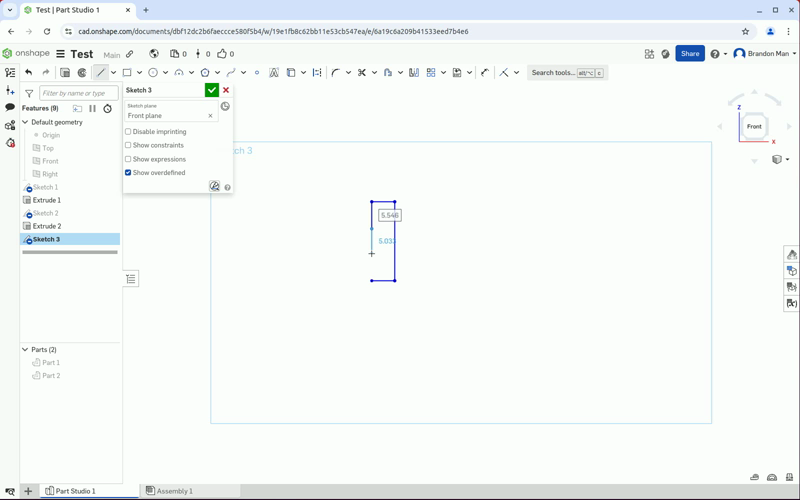
click(371, 253)
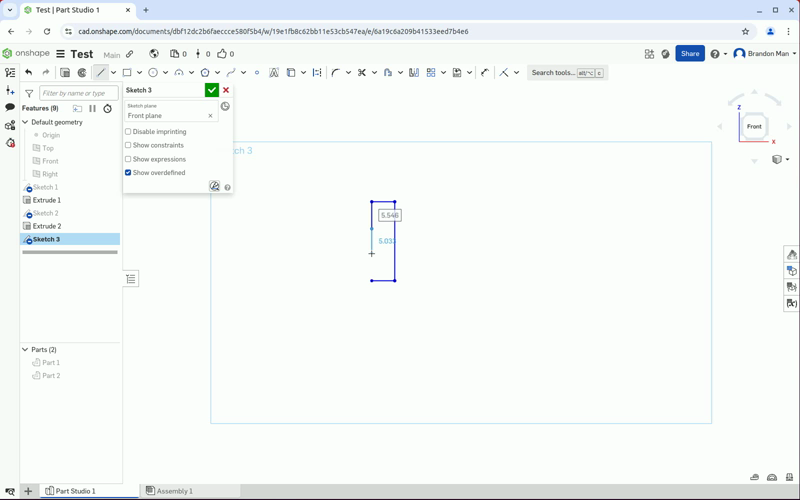
key_up(shift)
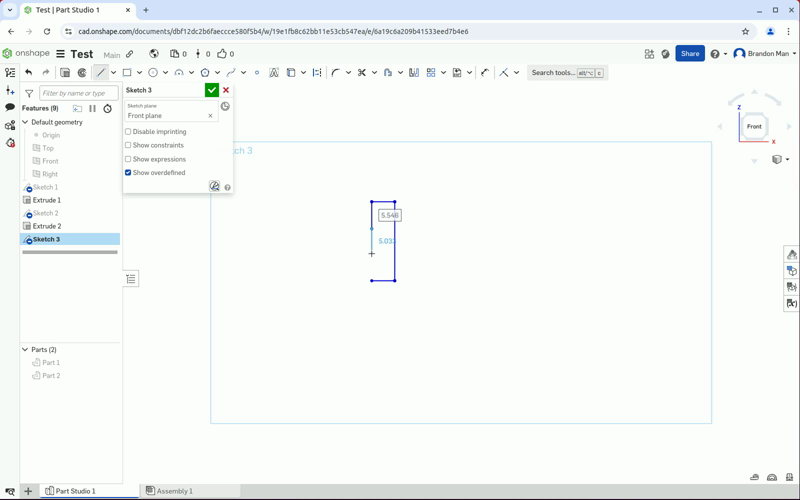
mouse_move(401, 253)
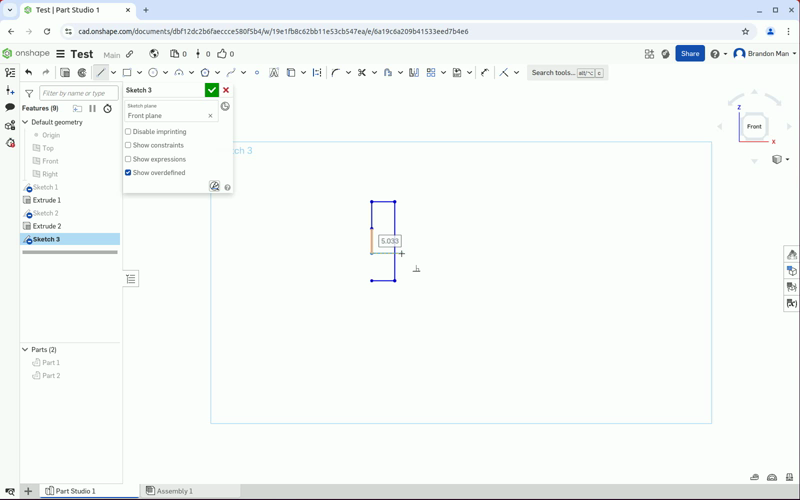
key_down(shift)
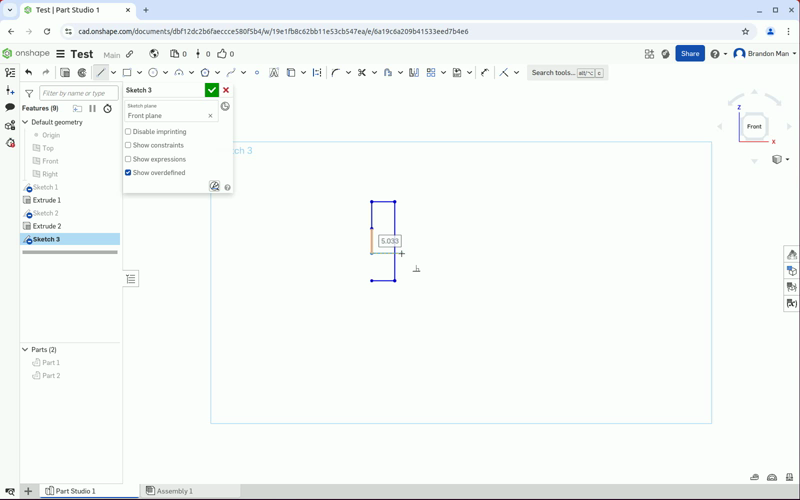
mouse_move(371, 280)
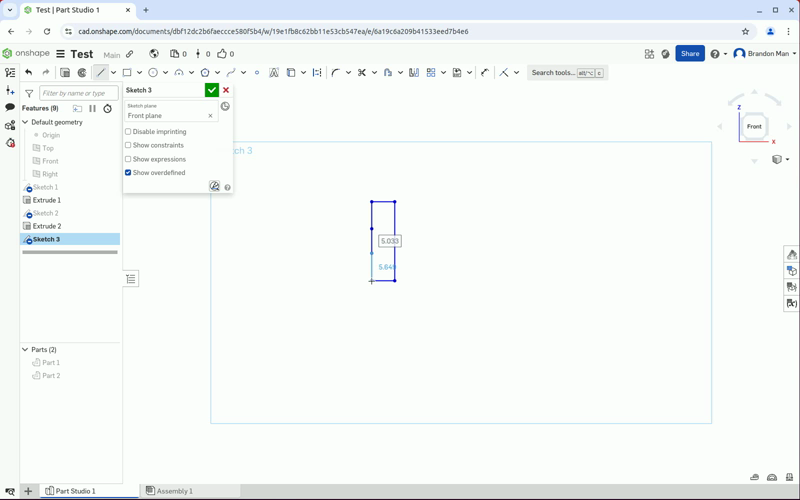
key_up(shift)
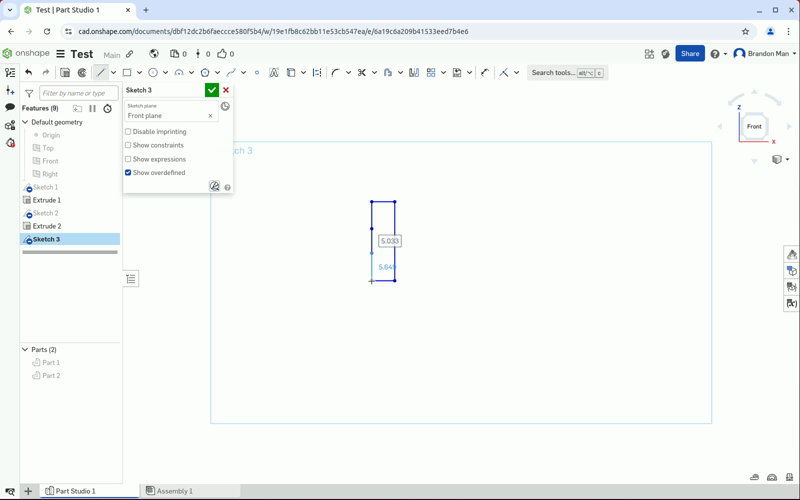
click(371, 280)
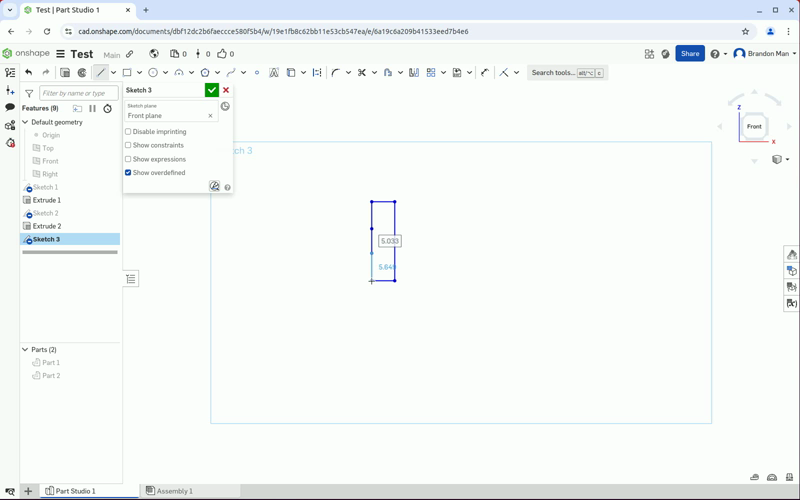
key(esc)
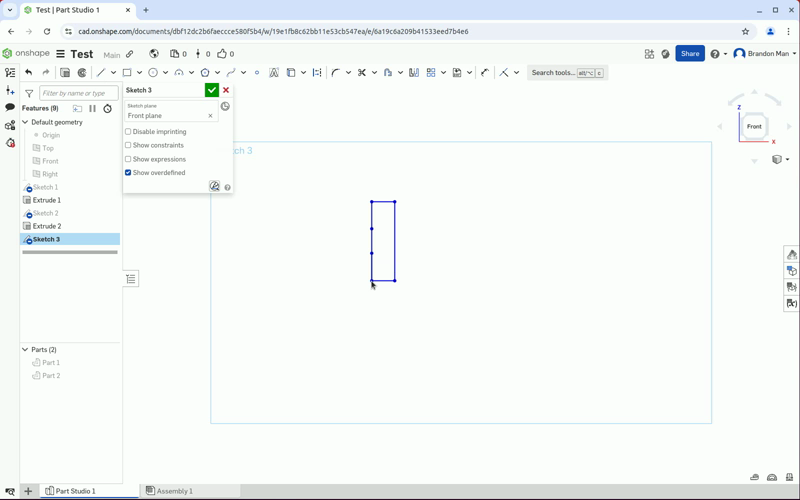
mouse_move(391, 278)
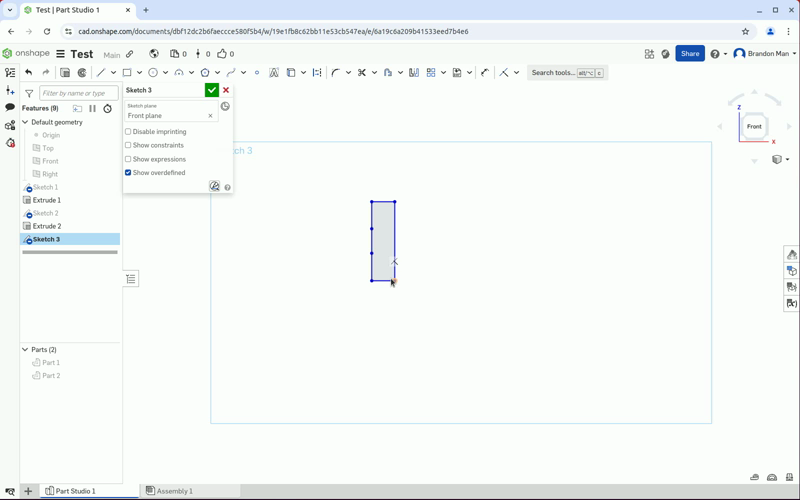
click(391, 278)
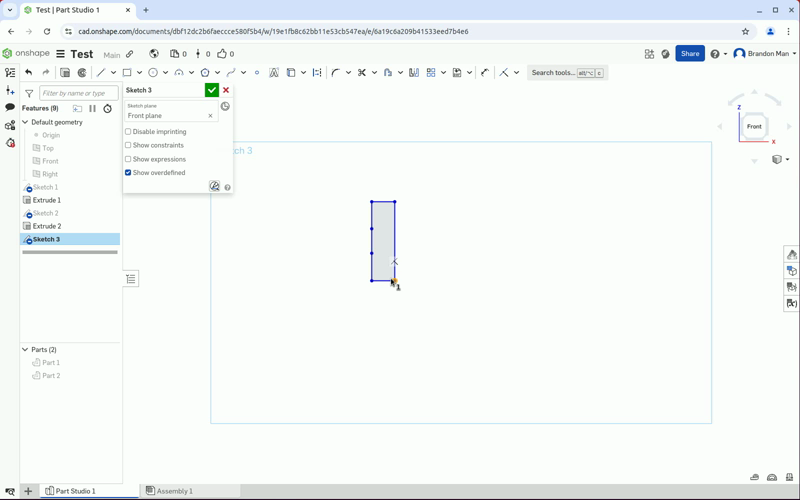
mouse_move(73, 352)
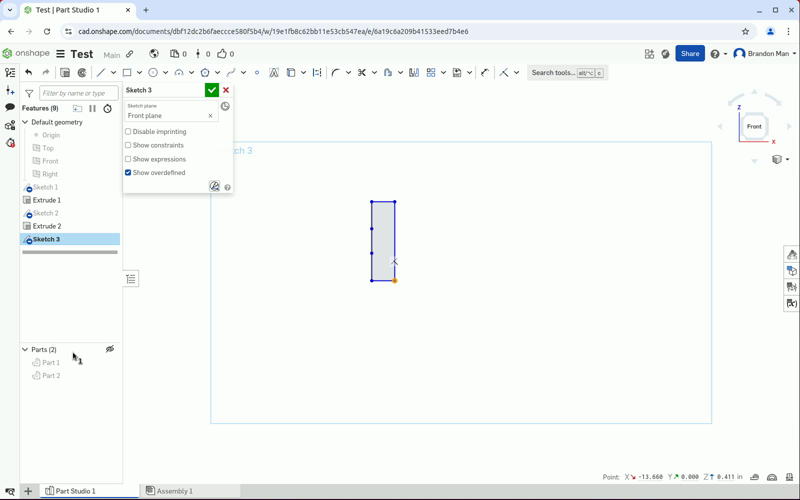
key(shift+y)
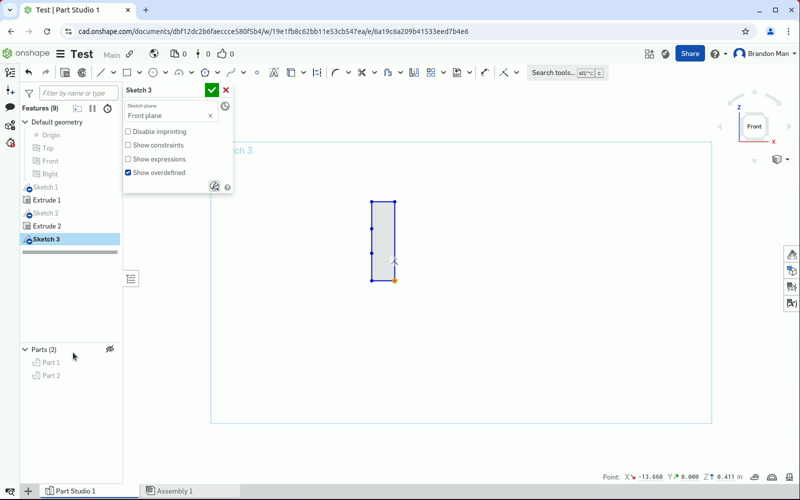
key(shift+e)
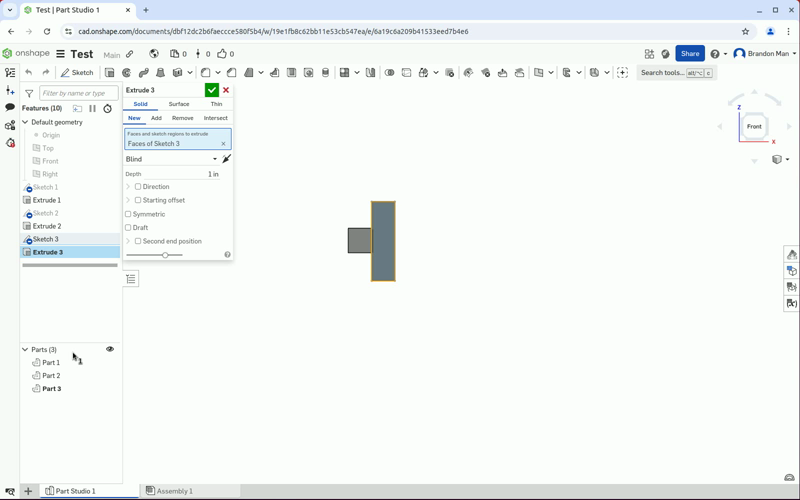
mouse_move(143, 106)
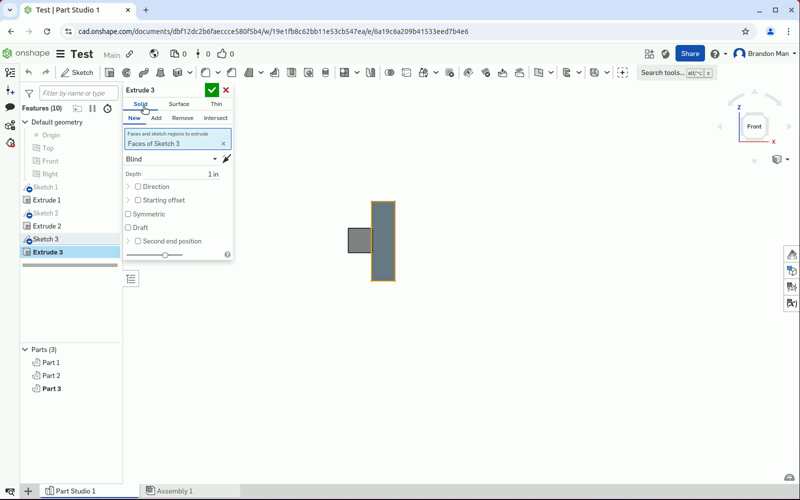
click(143, 106)
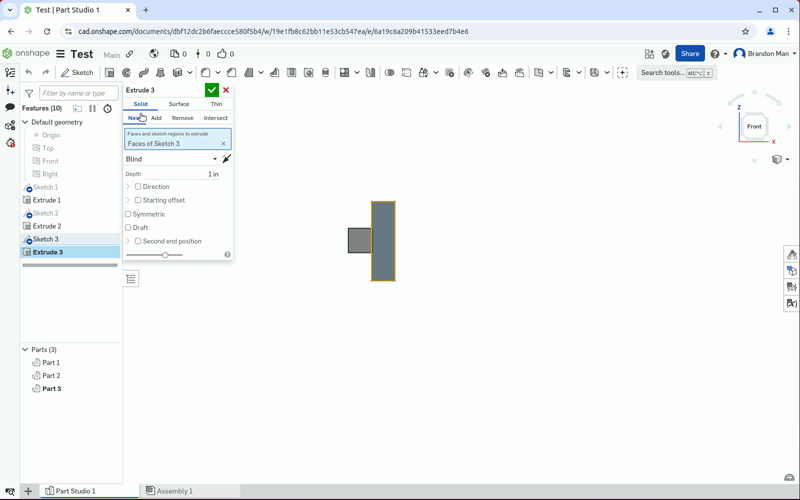
mouse_move(137, 120)
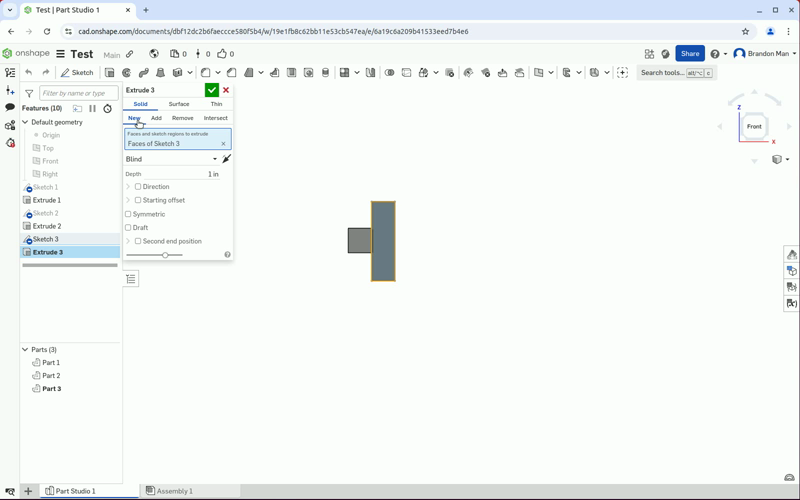
click(137, 120)
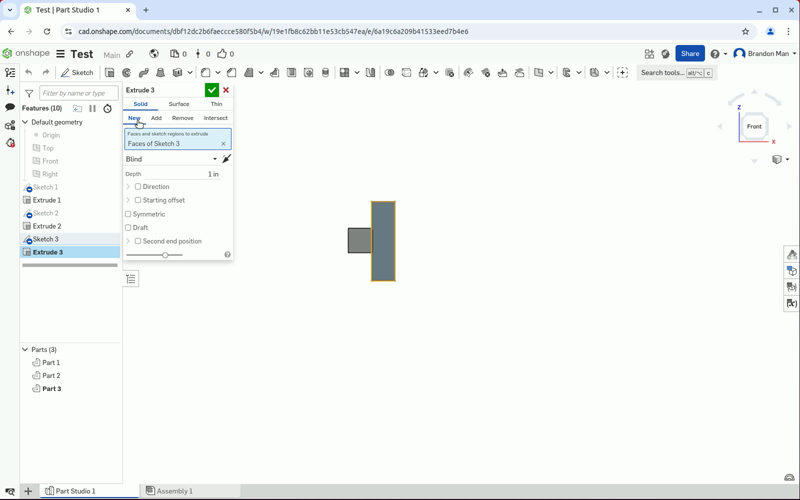
key(tab, 4)
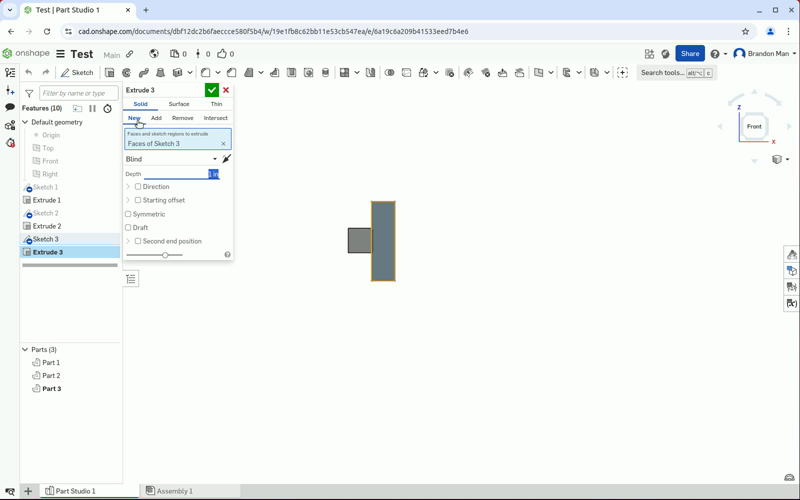
text(6.258)
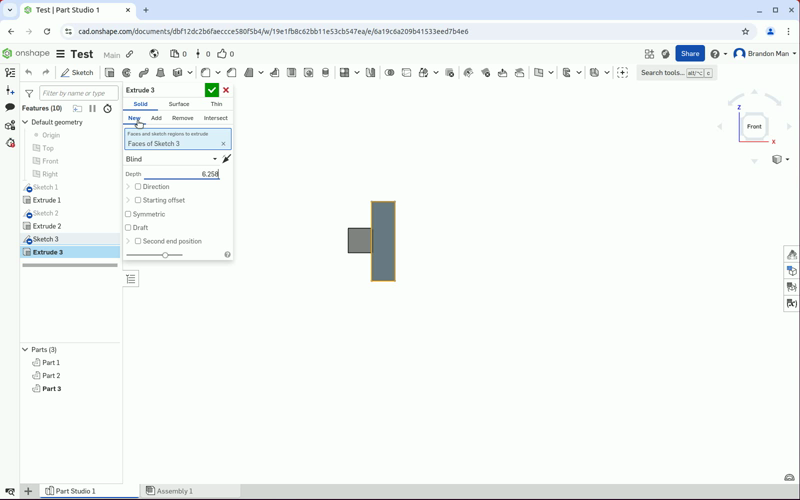
key(tab, 3)
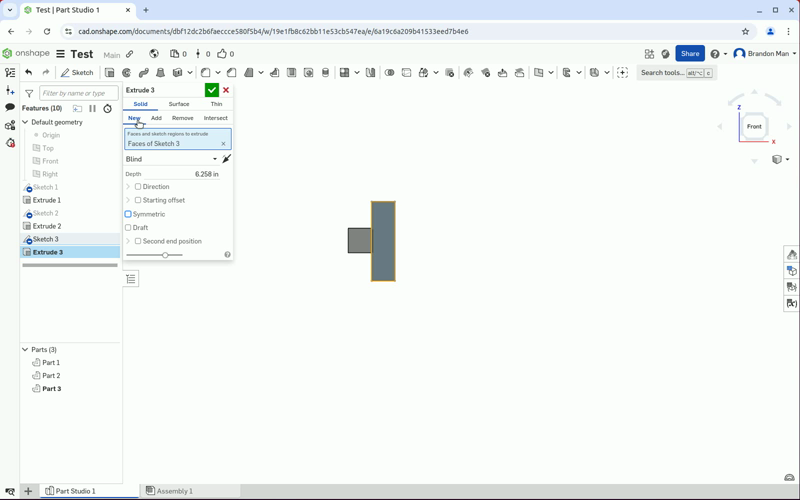
key(space)
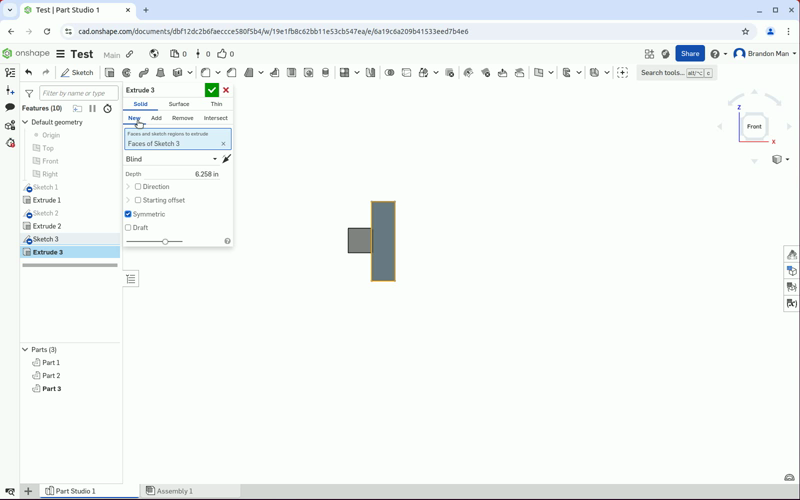
key(enter)
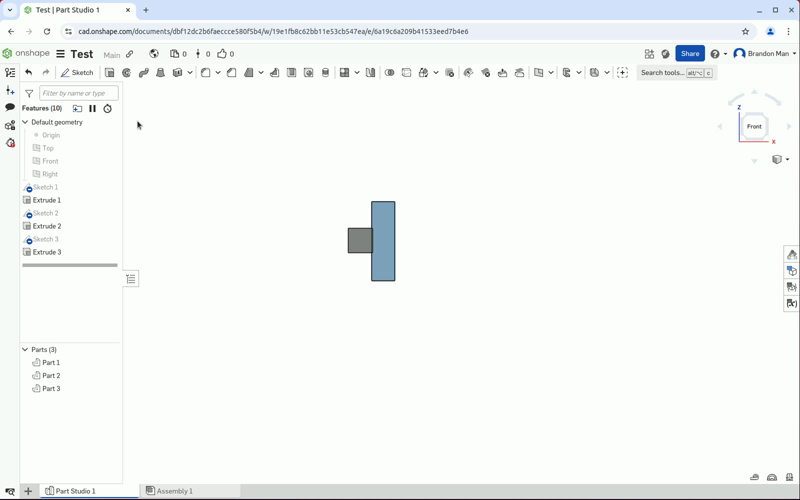
key(shift+h)
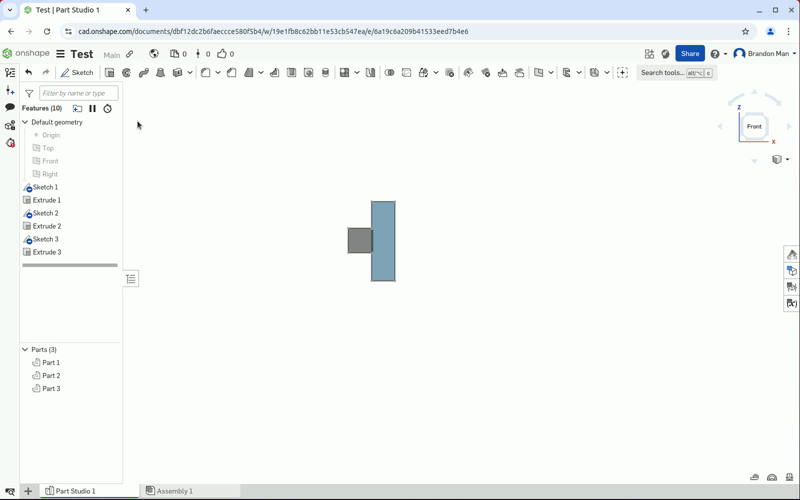
key(shift+h)
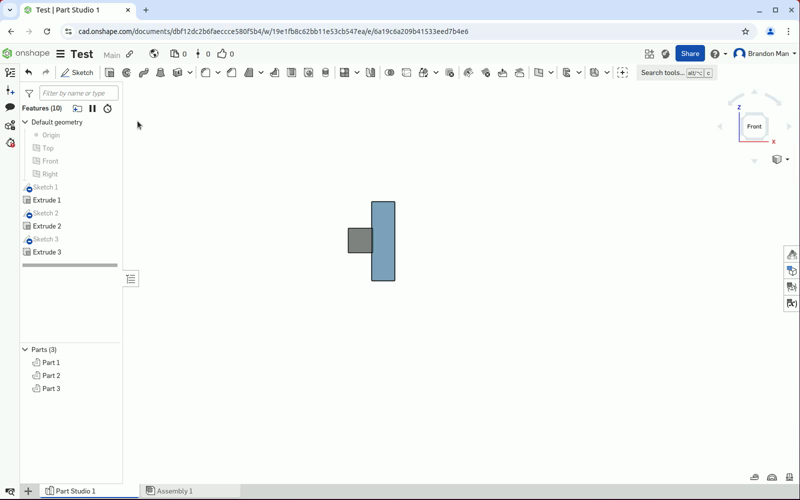
mouse_move(73, 189)
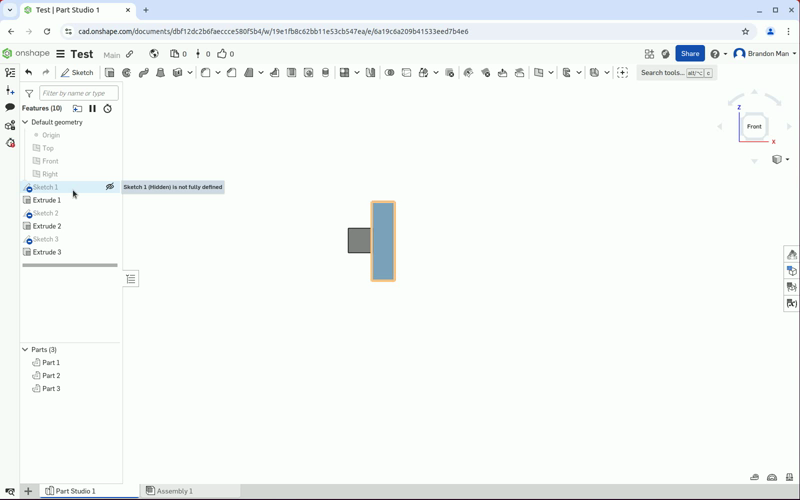
click(73, 189)
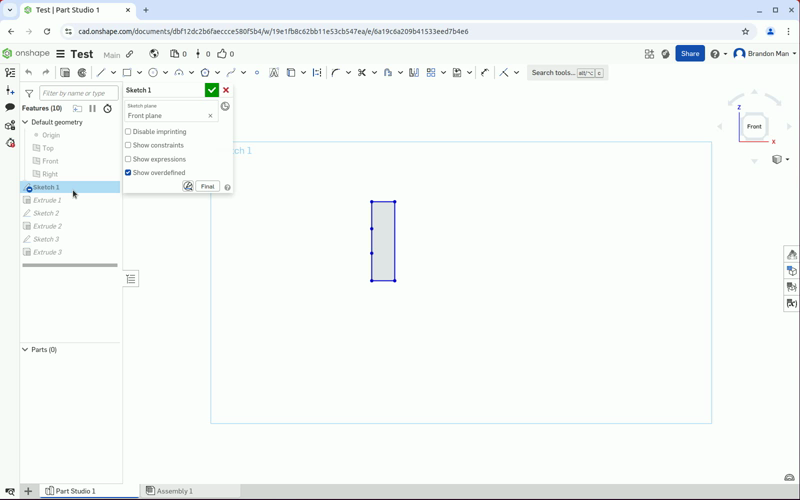
mouse_move(229, 92)
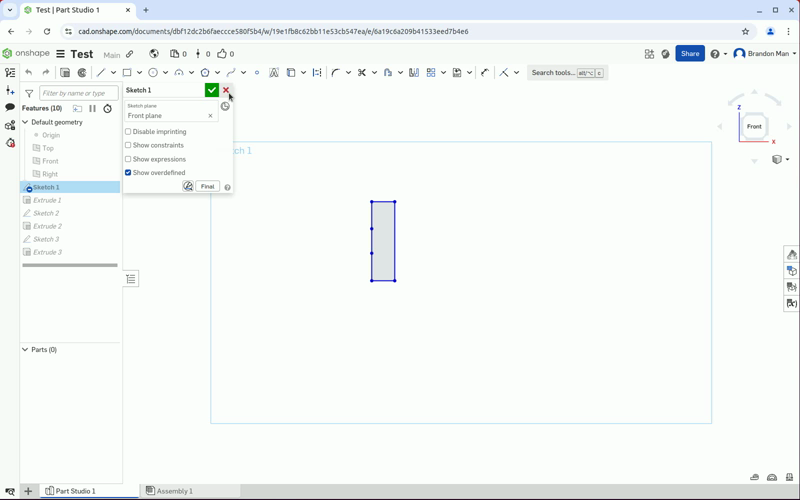
click(229, 92)
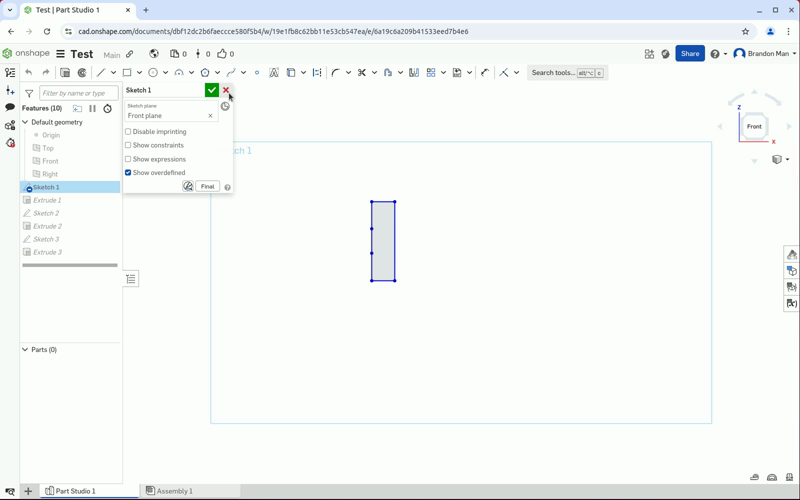
key(shift+s)
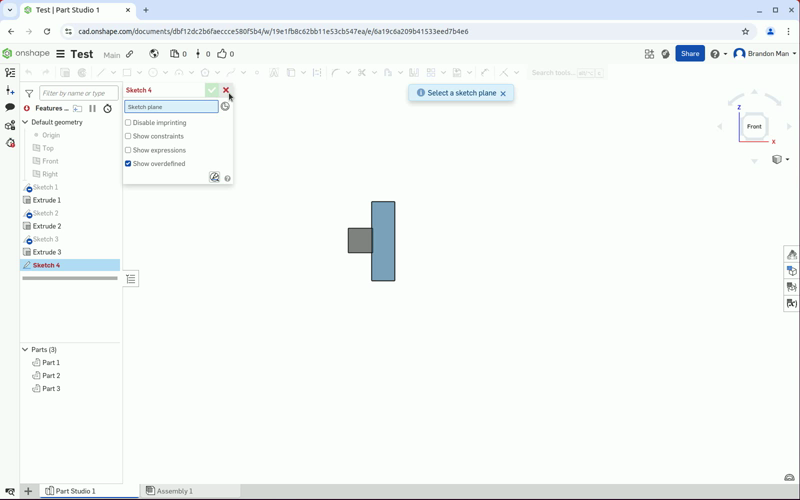
mouse_move(73, 163)
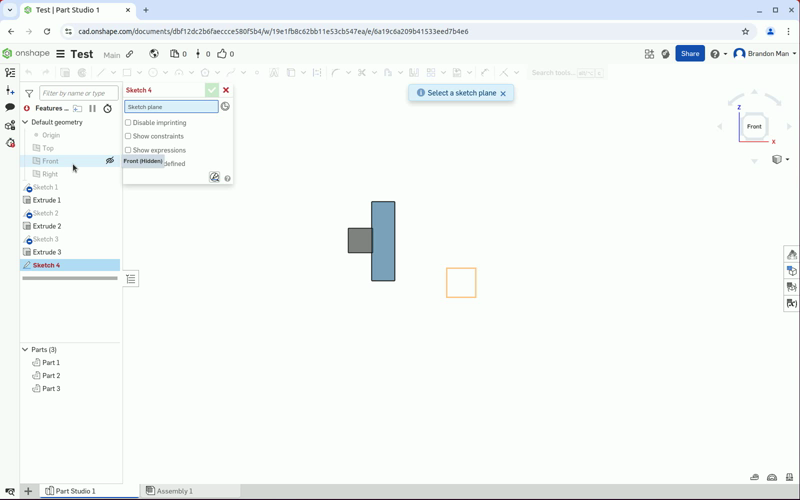
click(73, 163)
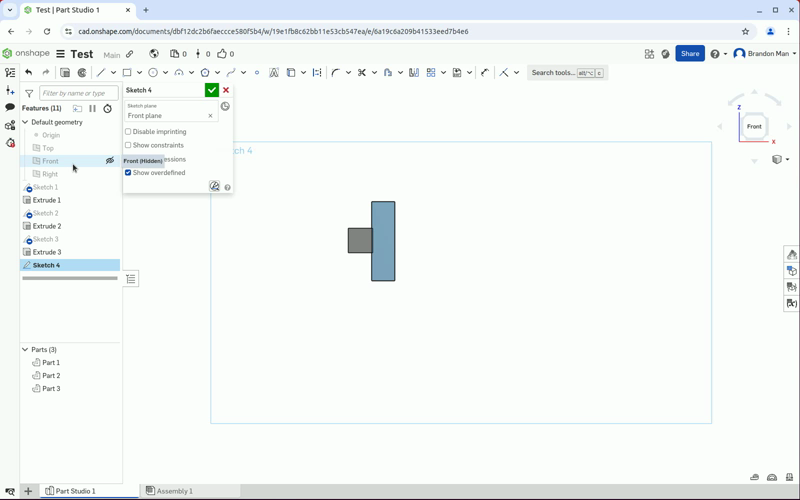
mouse_move(73, 352)
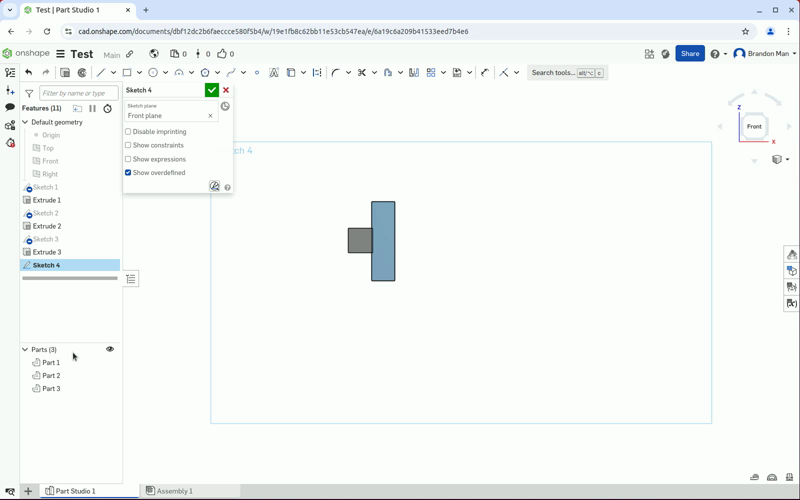
key(y)
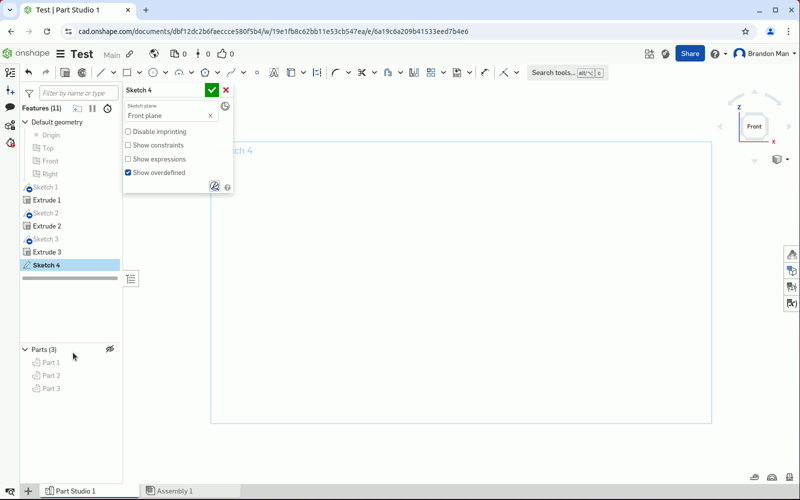
key(l)
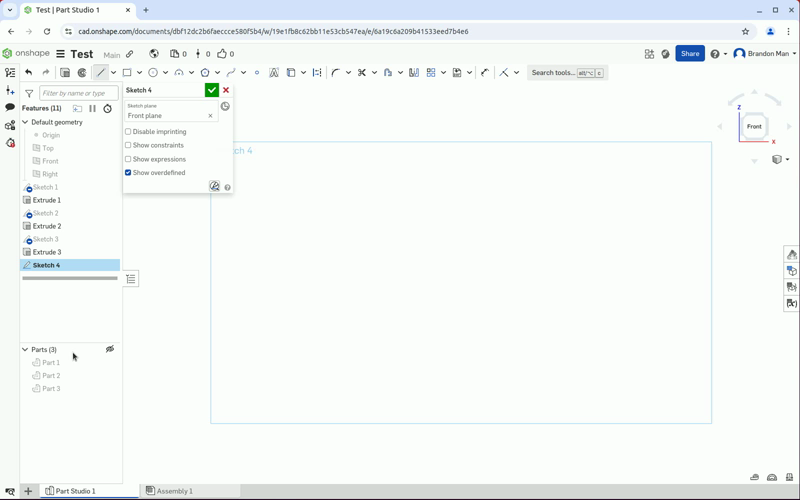
key_down(shift)
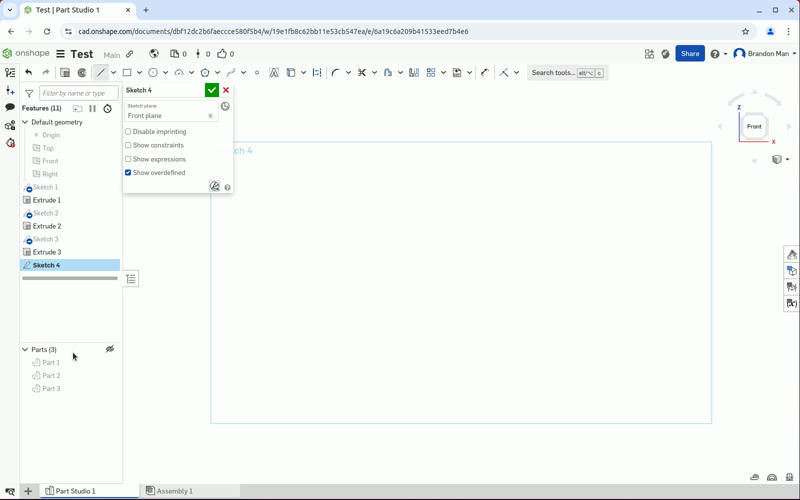
mouse_move(348, 252)
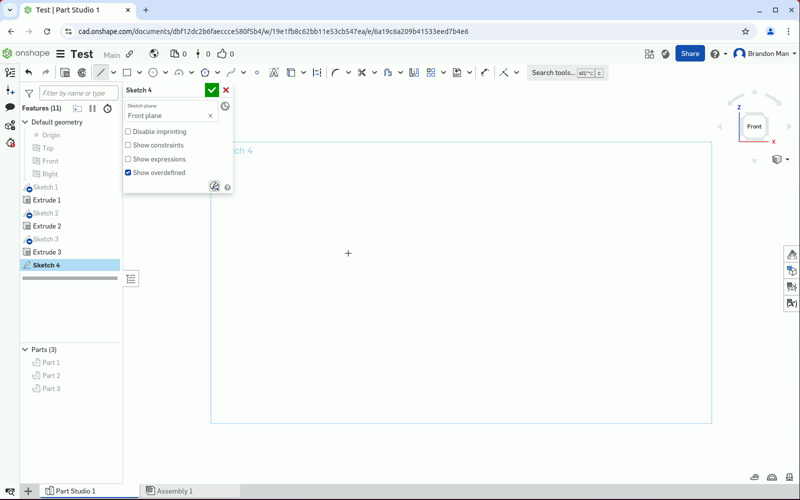
click(348, 252)
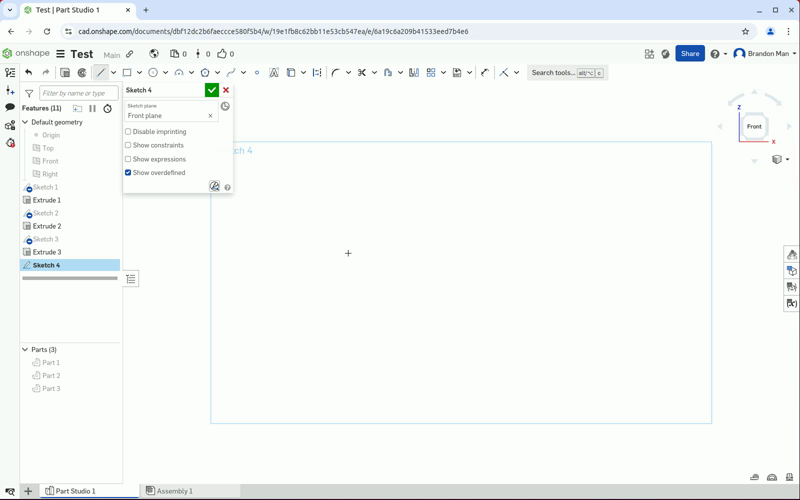
key_up(shift)
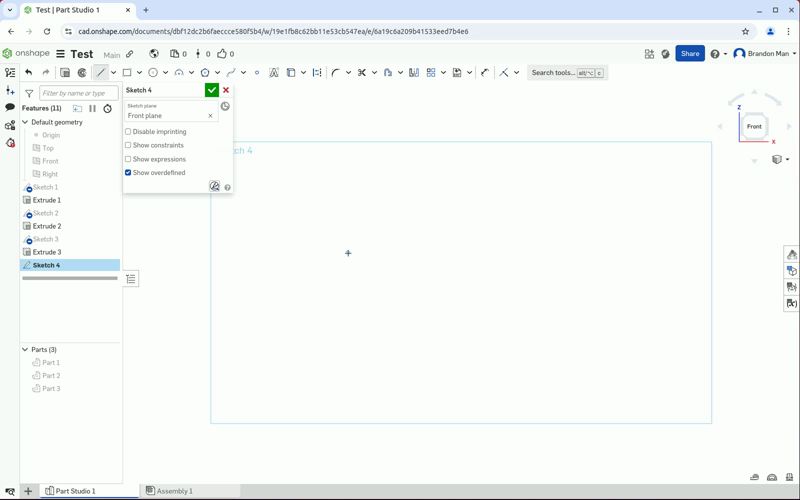
key_down(shift)
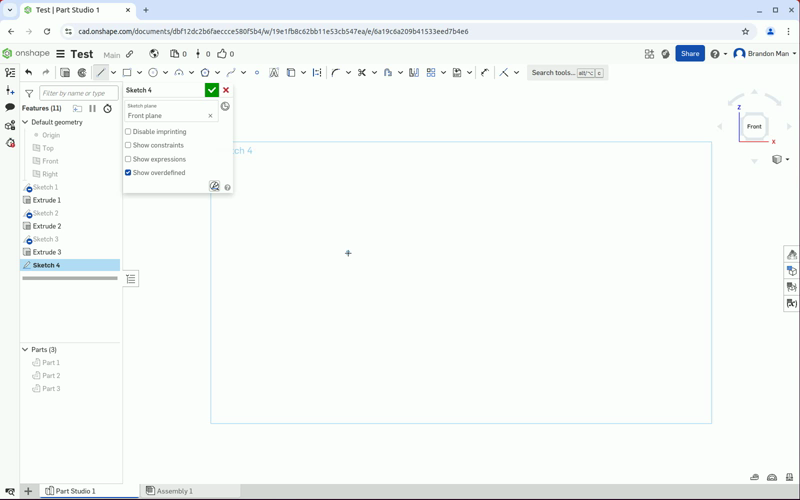
mouse_move(378, 252)
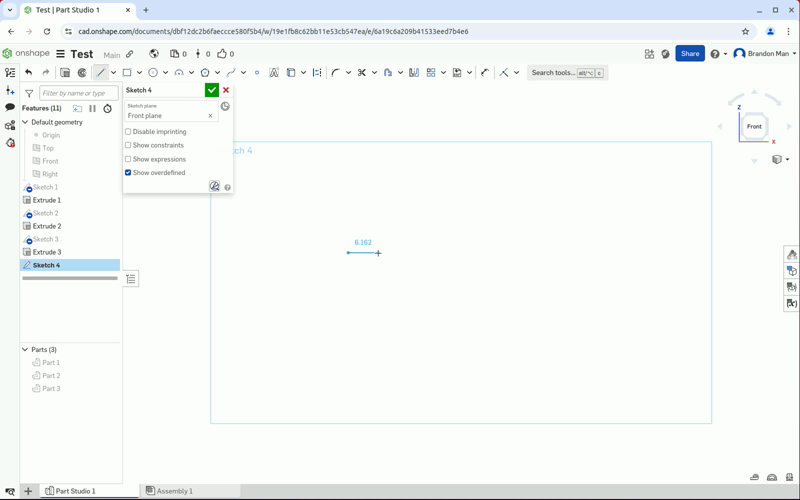
mouse_move(372, 252)
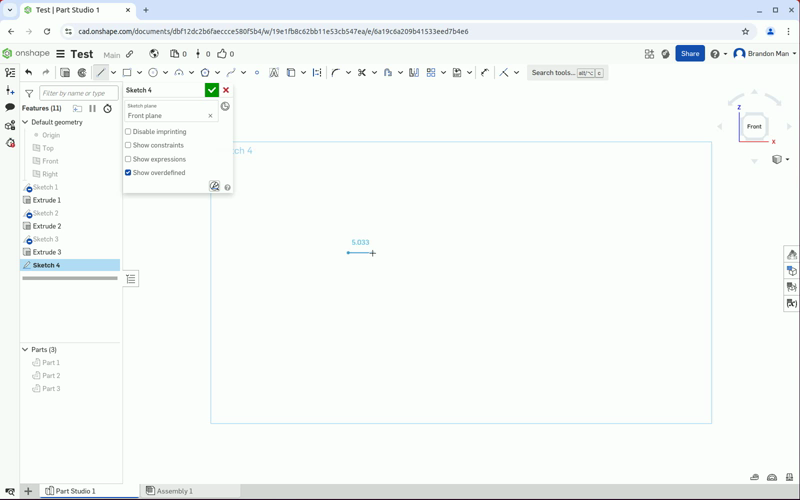
click(372, 252)
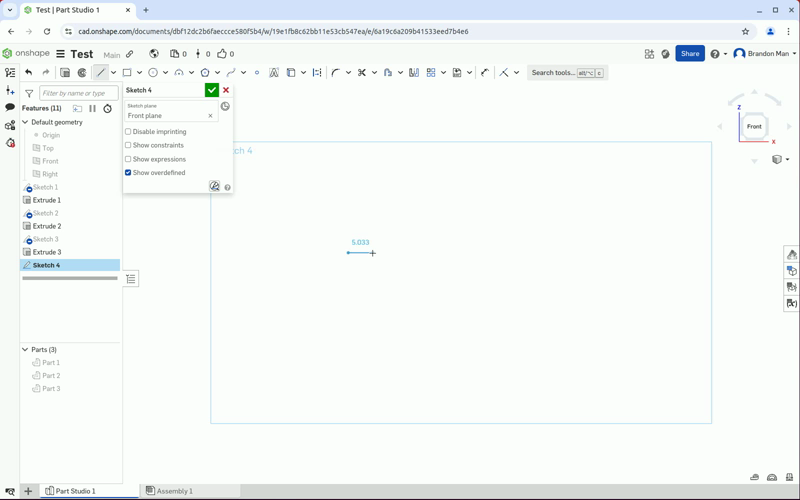
key_up(shift)
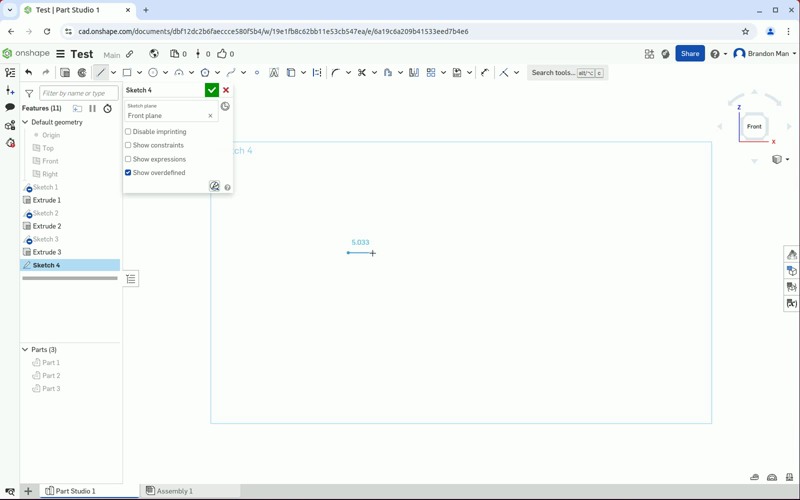
key_down(shift)
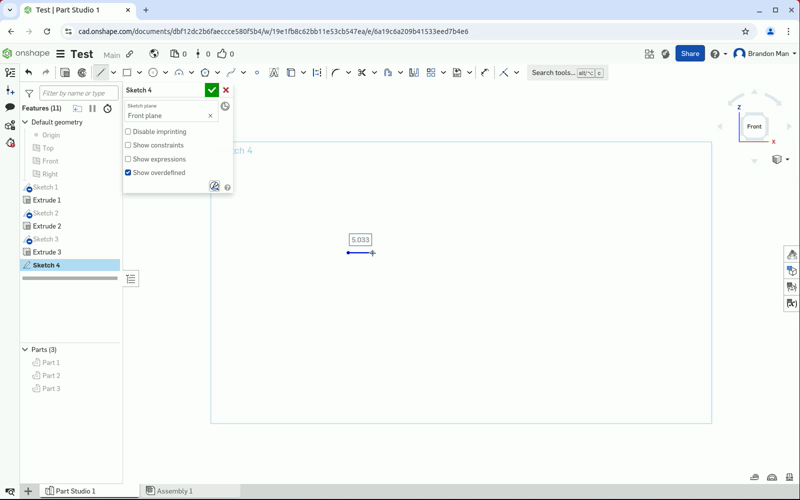
mouse_move(402, 252)
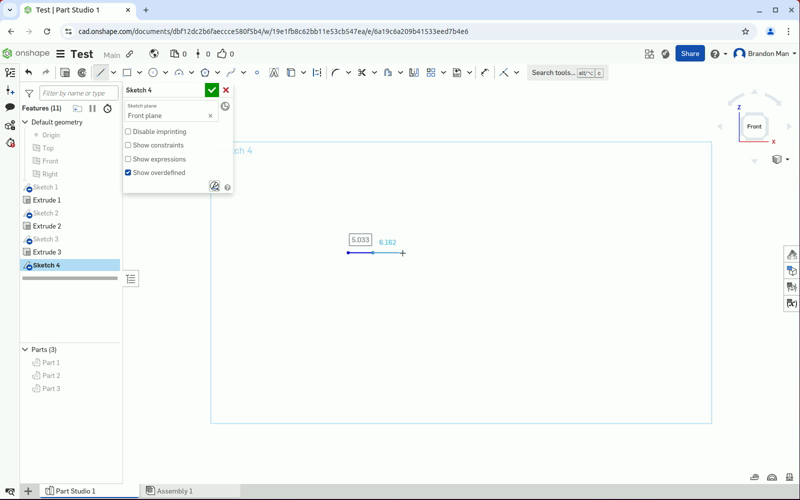
mouse_move(372, 228)
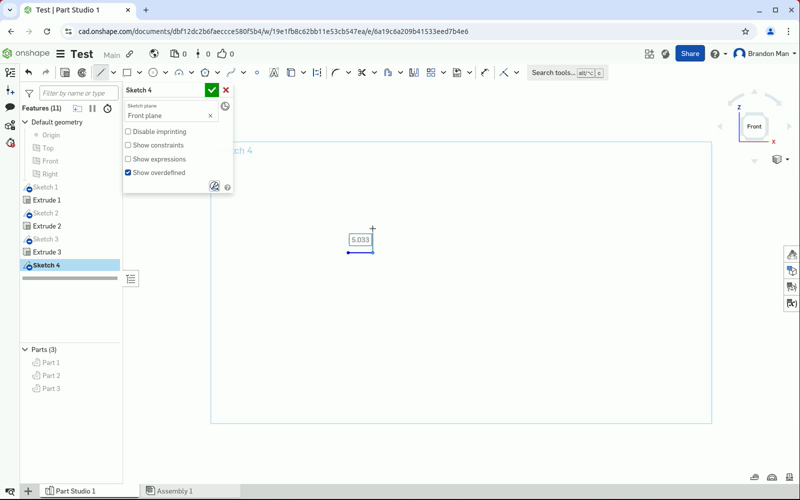
click(372, 228)
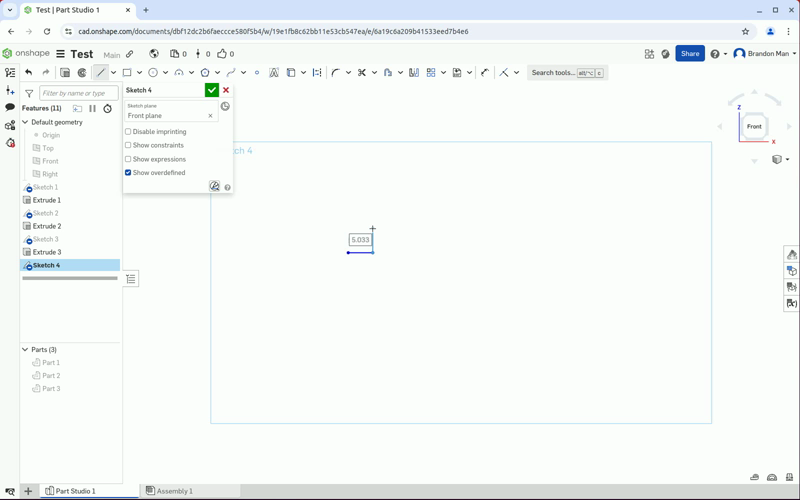
key_up(shift)
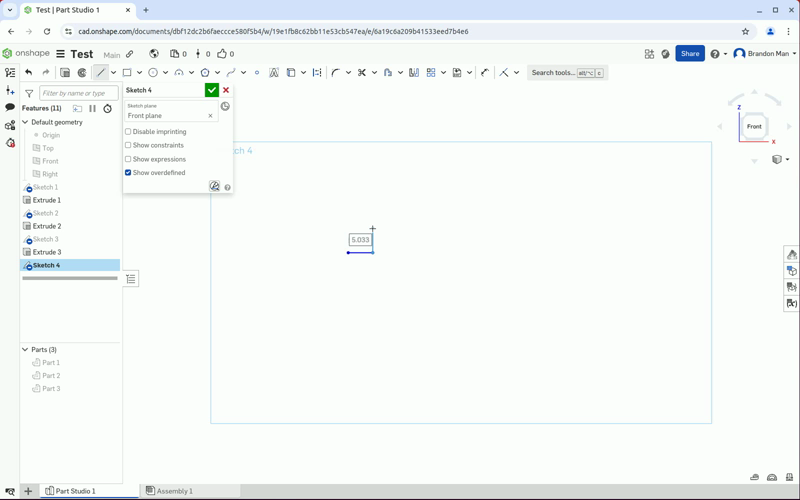
key_down(shift)
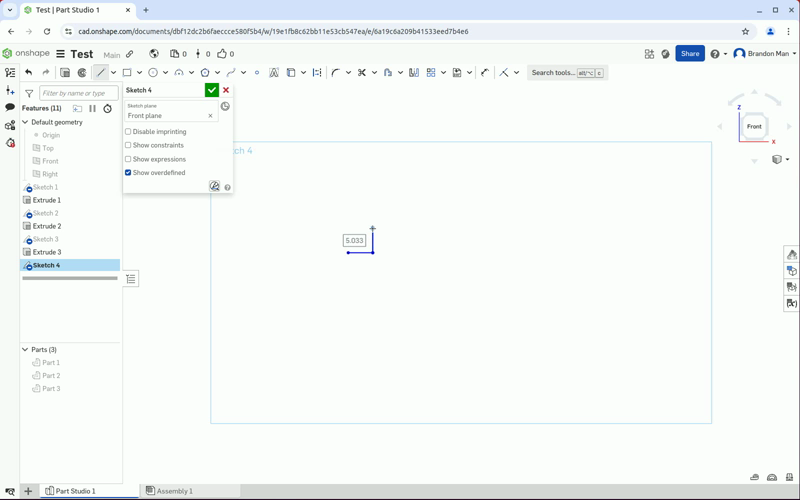
mouse_move(402, 228)
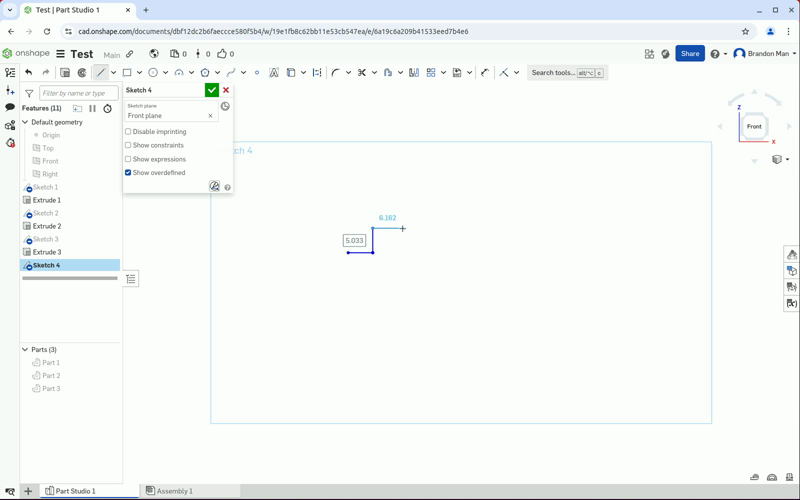
mouse_move(348, 228)
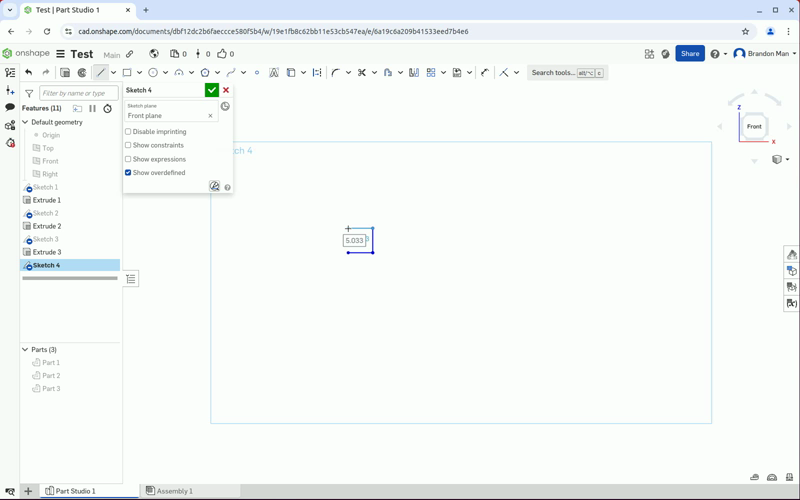
click(348, 228)
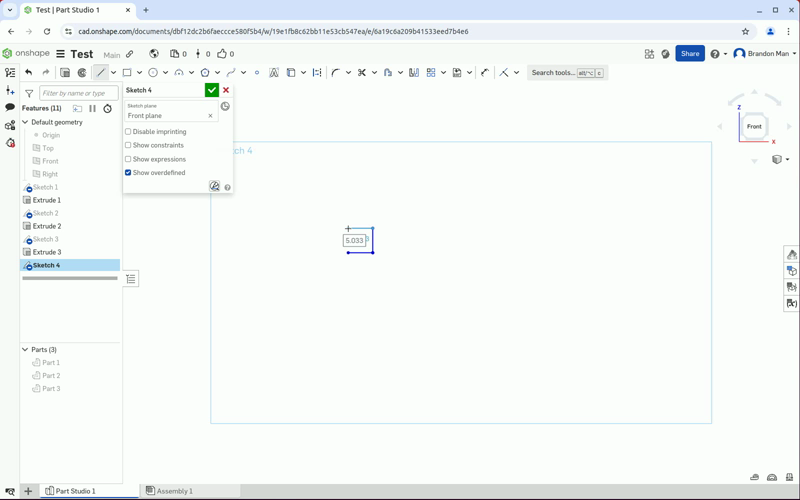
key_up(shift)
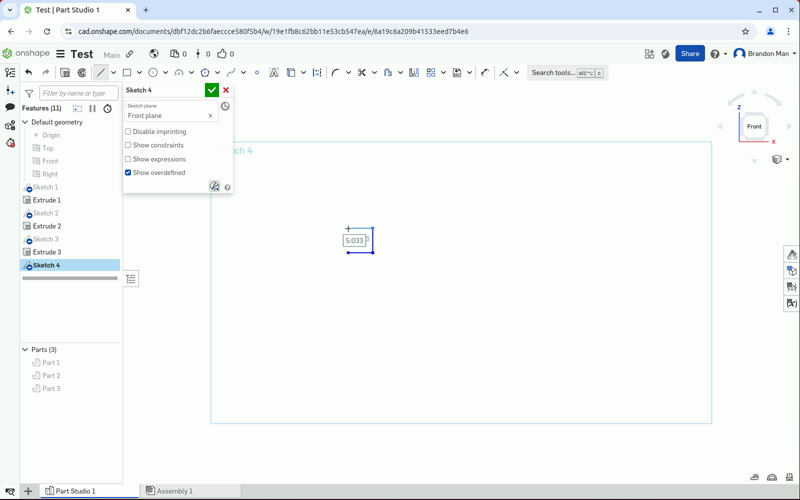
mouse_move(378, 228)
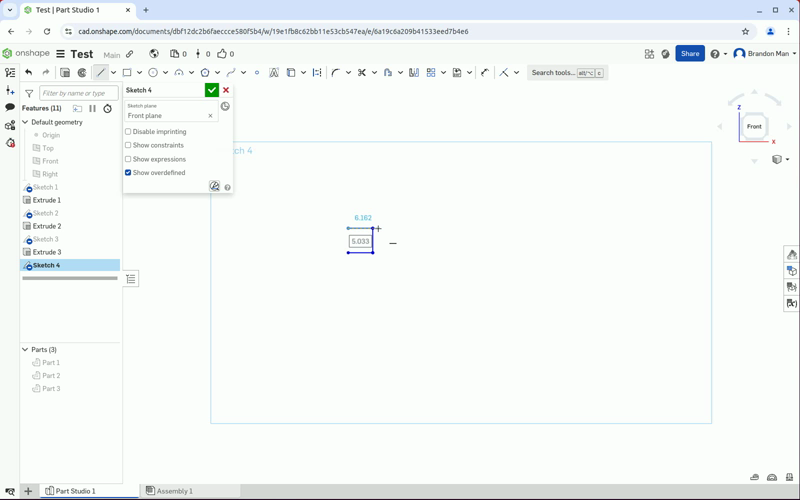
key_down(shift)
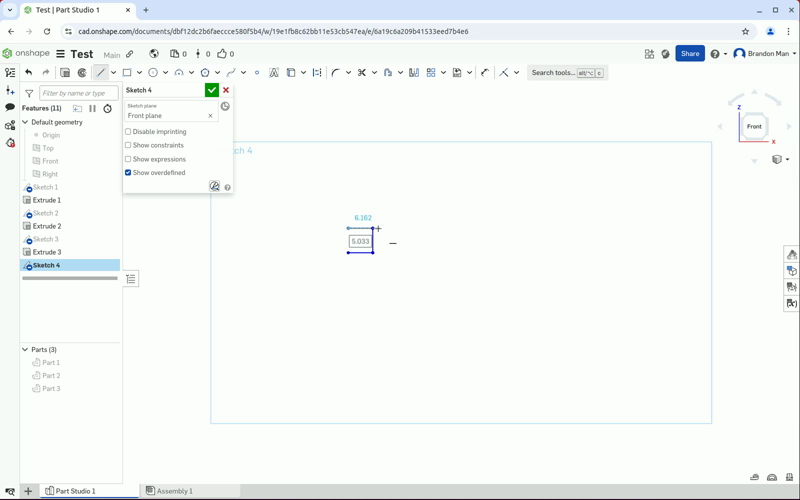
mouse_move(348, 252)
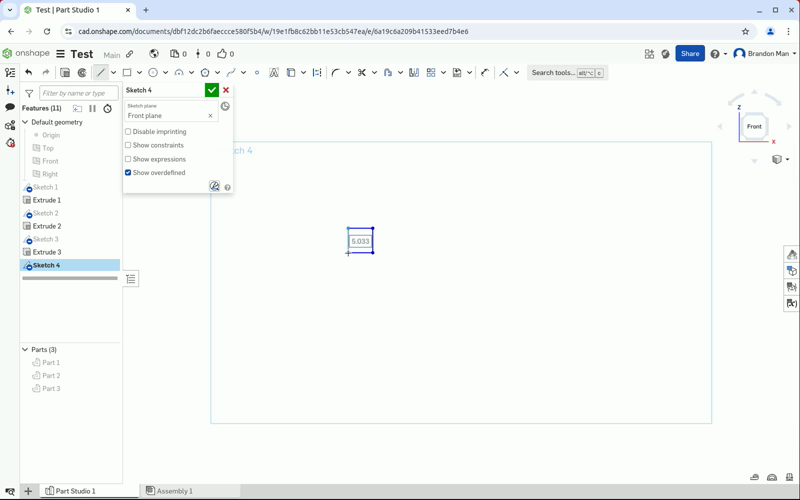
key_up(shift)
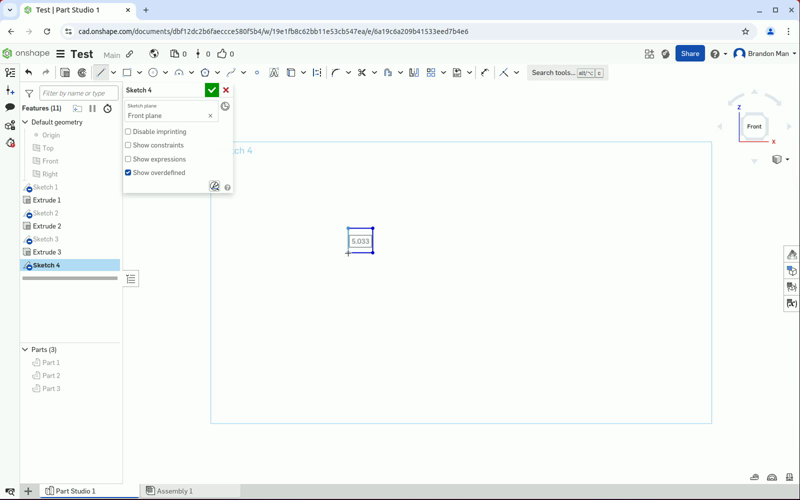
click(348, 252)
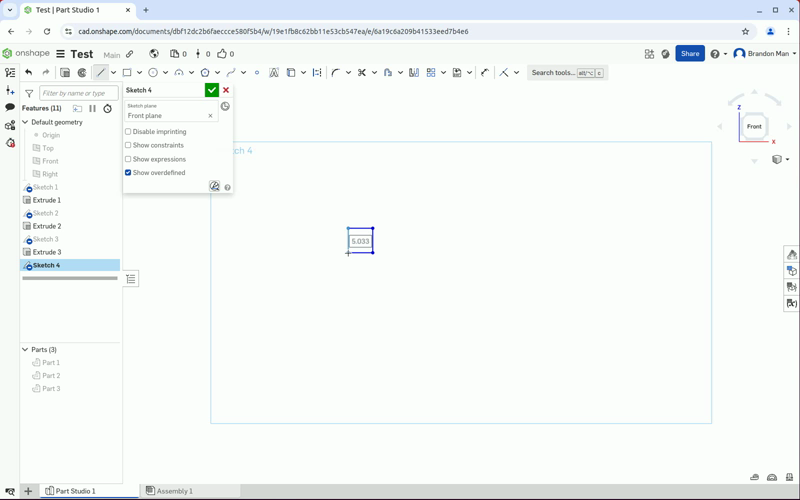
key(esc)
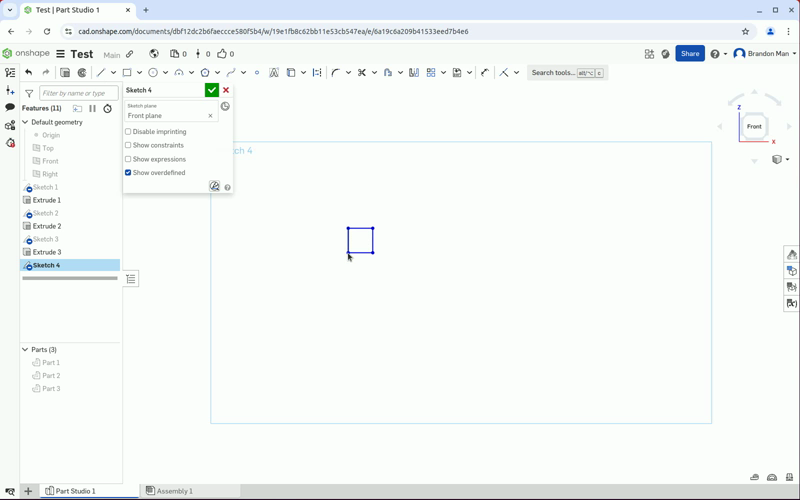
mouse_move(354, 230)
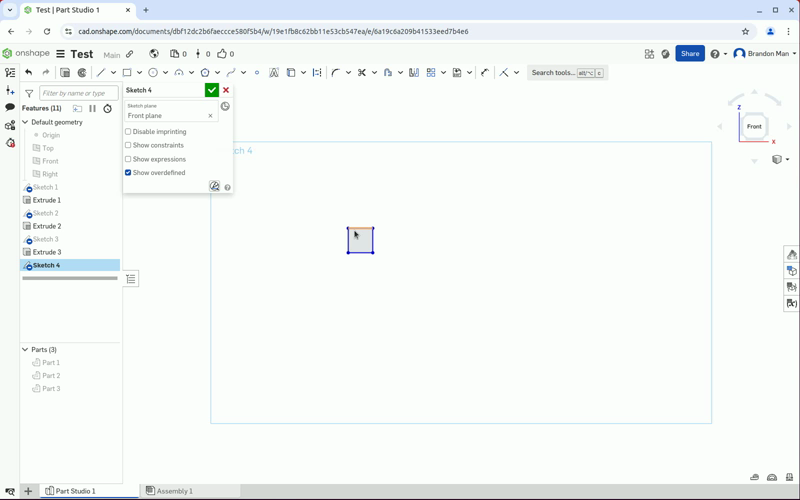
scroll(6)
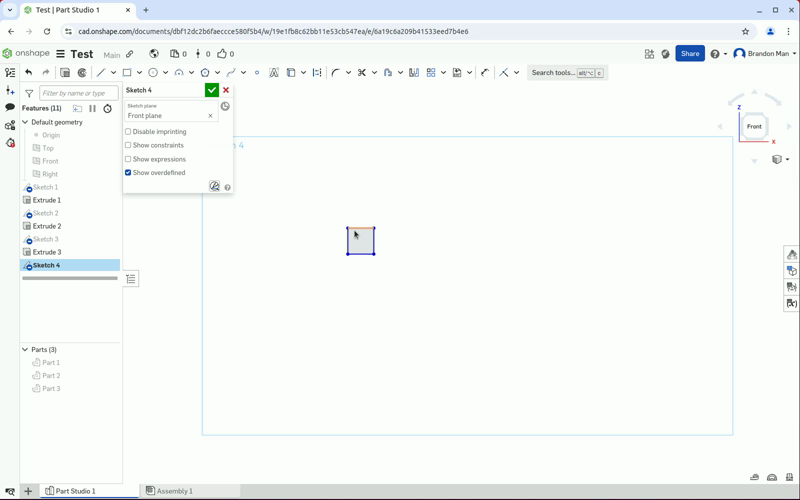
scroll(6)
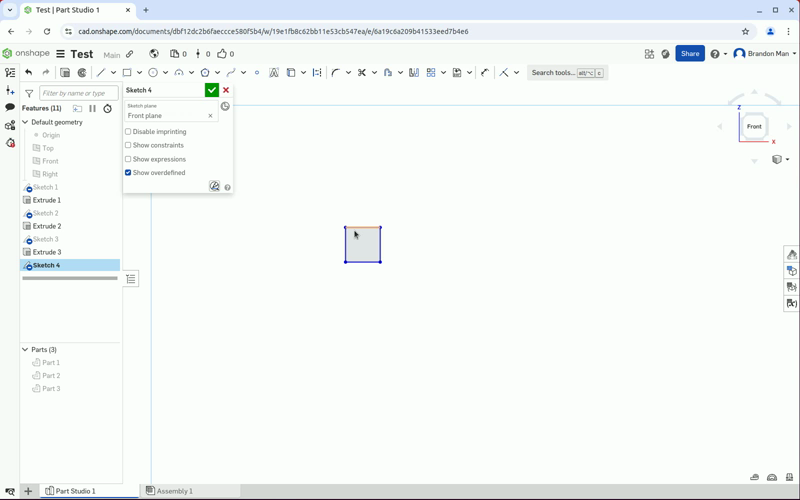
scroll(6)
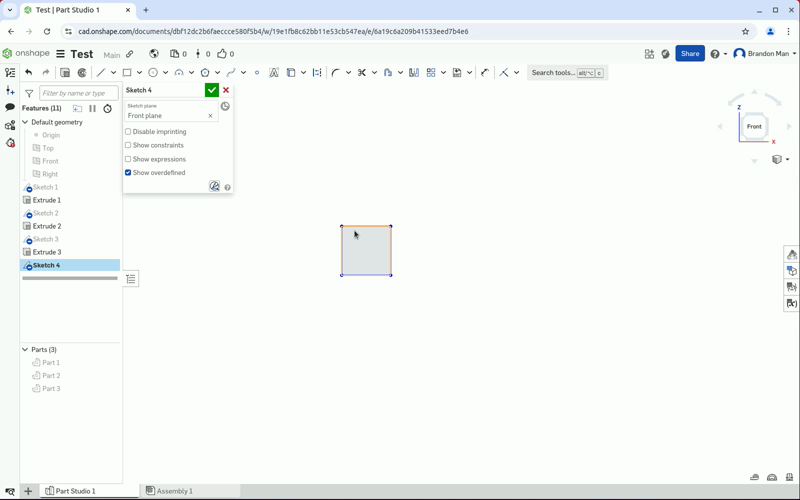
scroll(6)
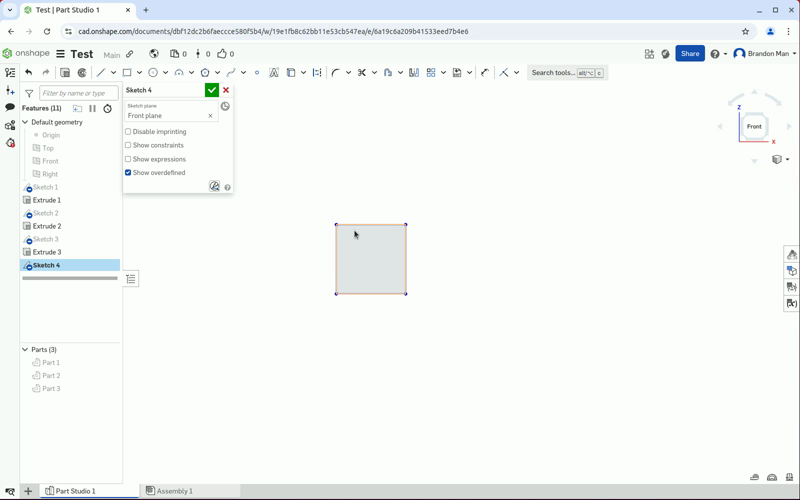
scroll(6)
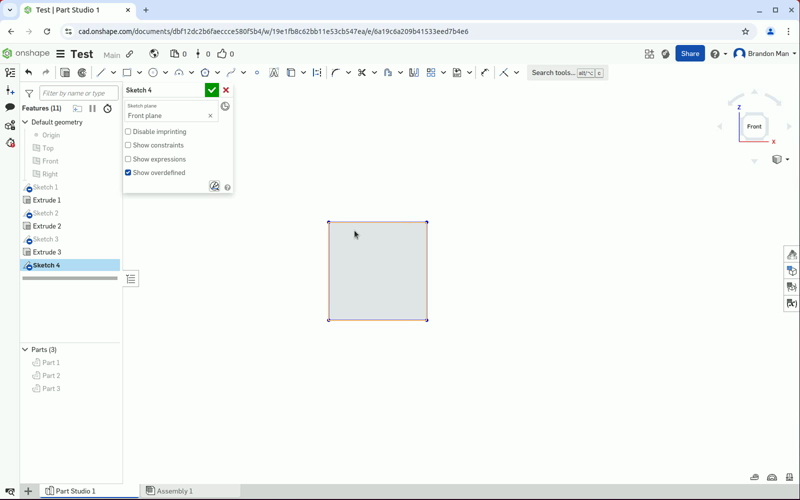
scroll(6)
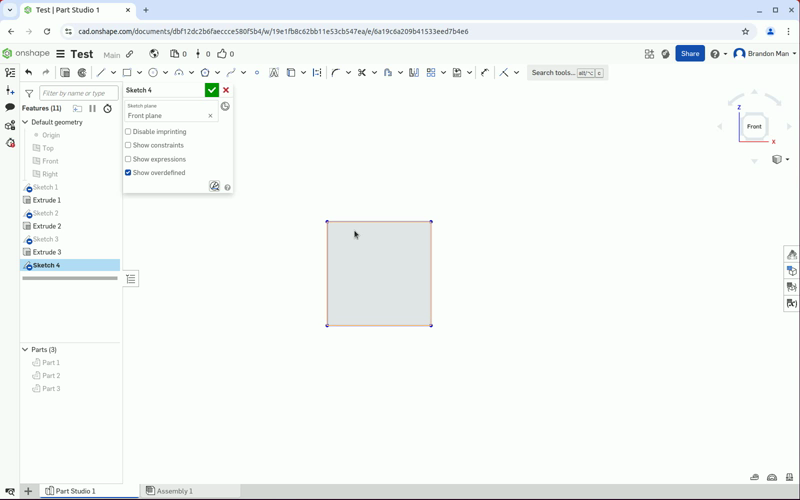
scroll(6)
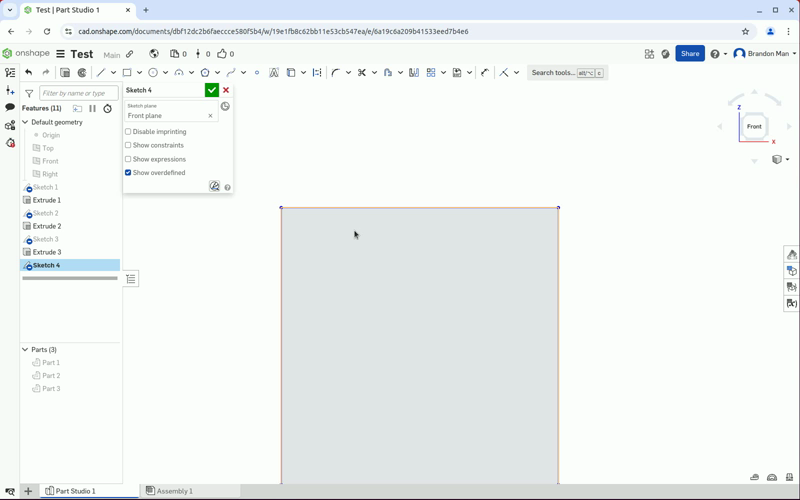
click(354, 230)
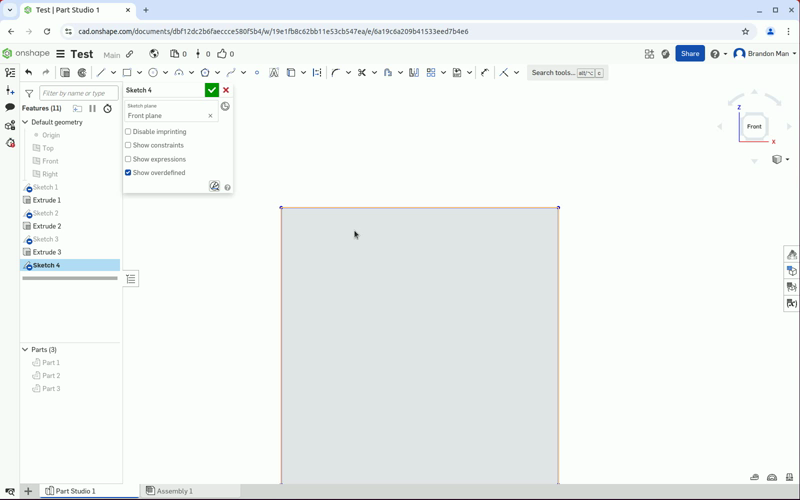
scroll(-6)
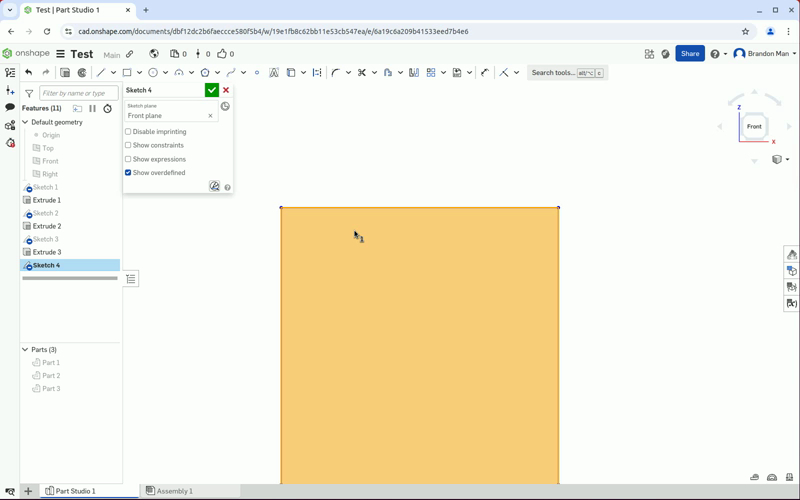
scroll(-6)
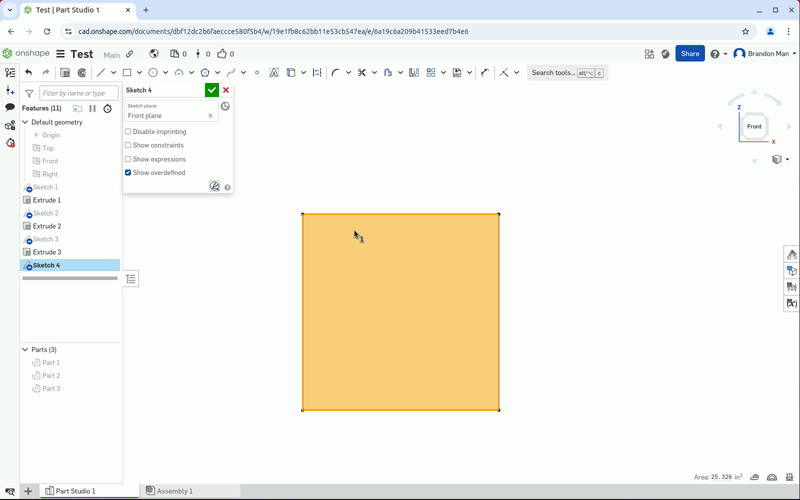
scroll(-6)
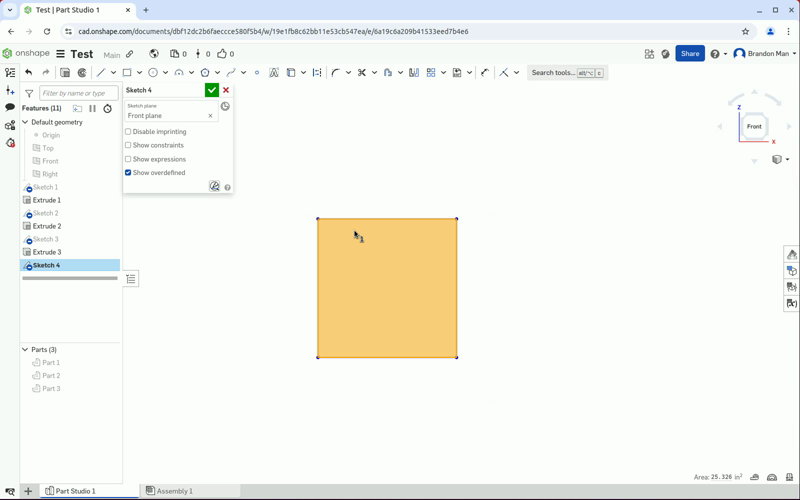
scroll(-6)
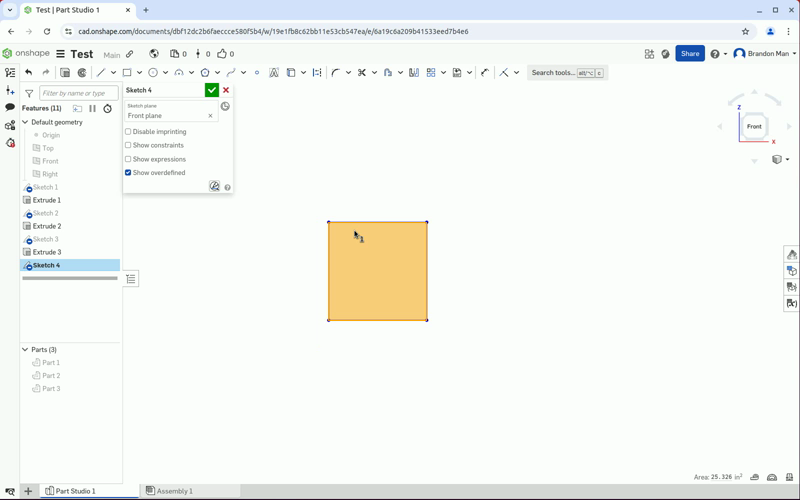
scroll(-6)
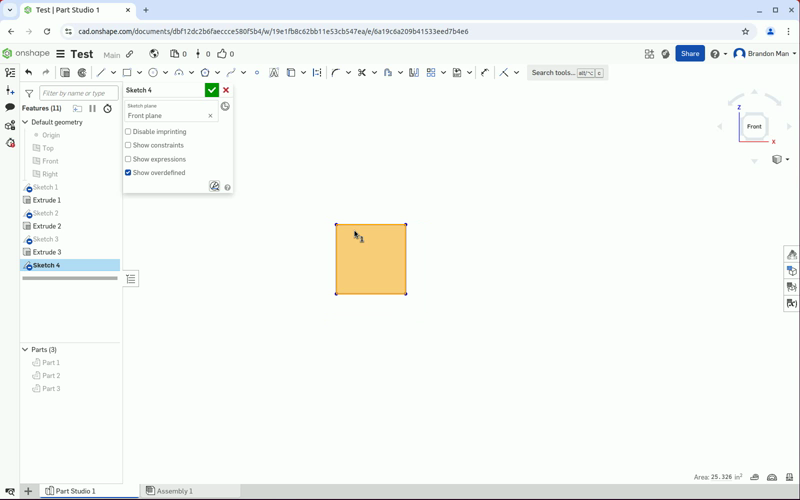
scroll(-6)
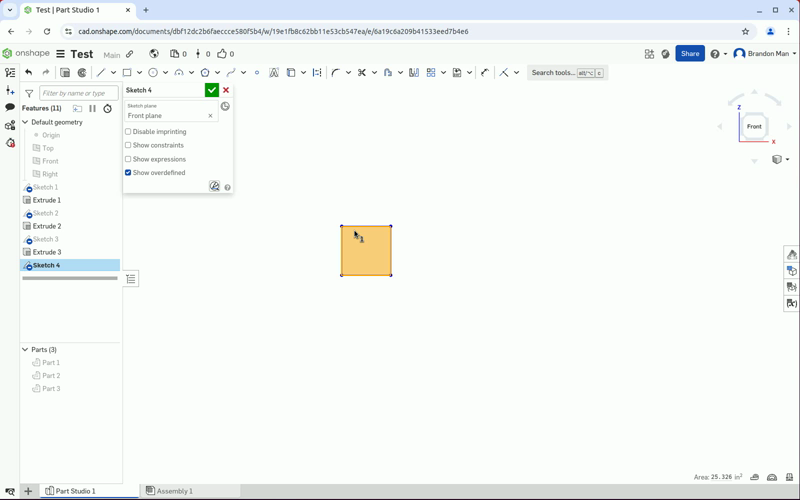
scroll(-6)
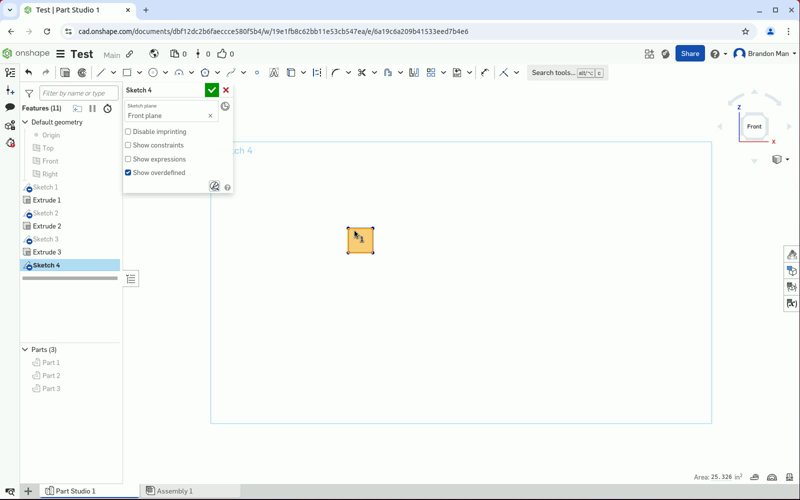
mouse_move(73, 352)
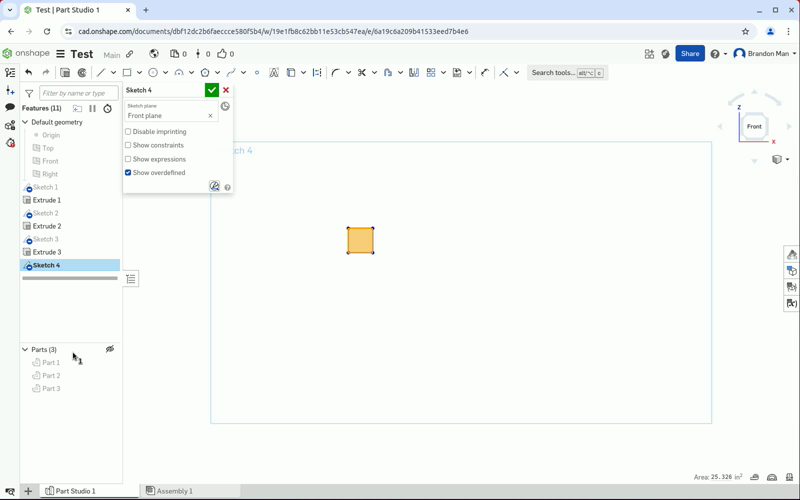
key(shift+y)
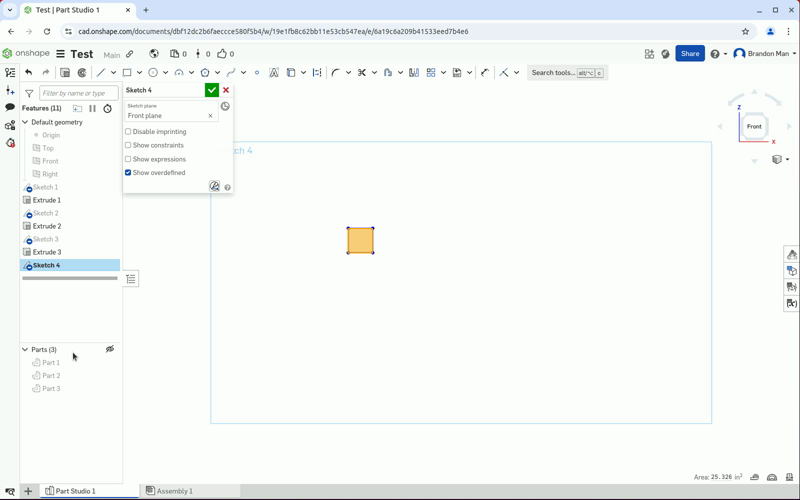
key(shift+e)
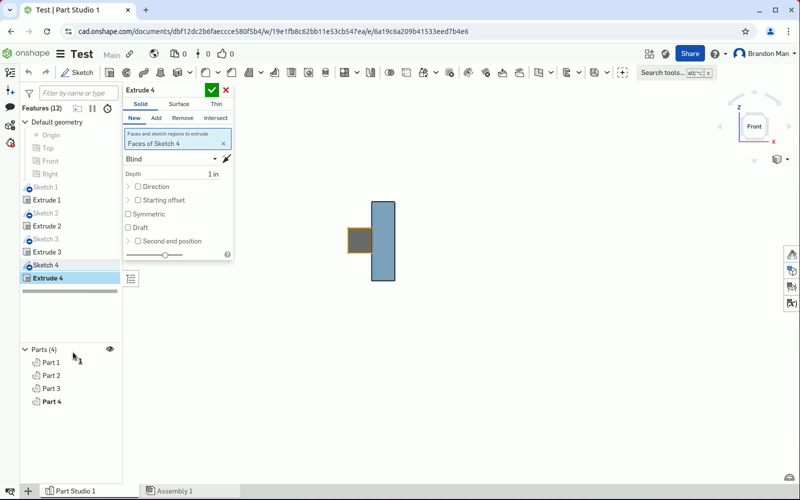
mouse_move(143, 106)
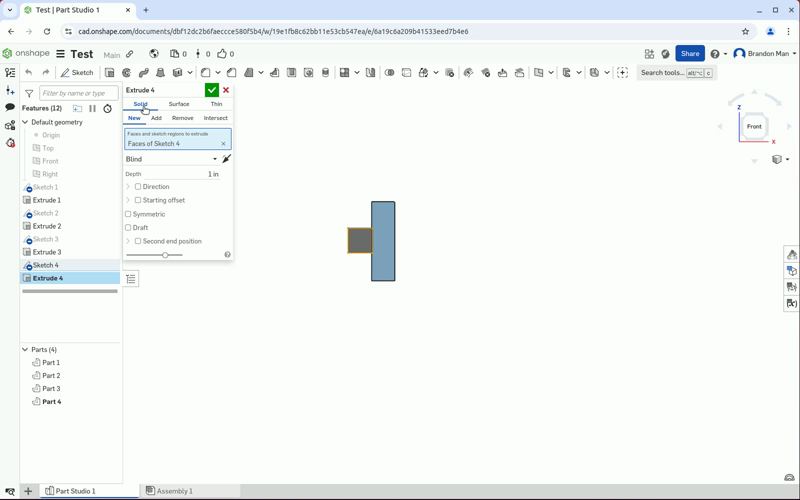
click(143, 106)
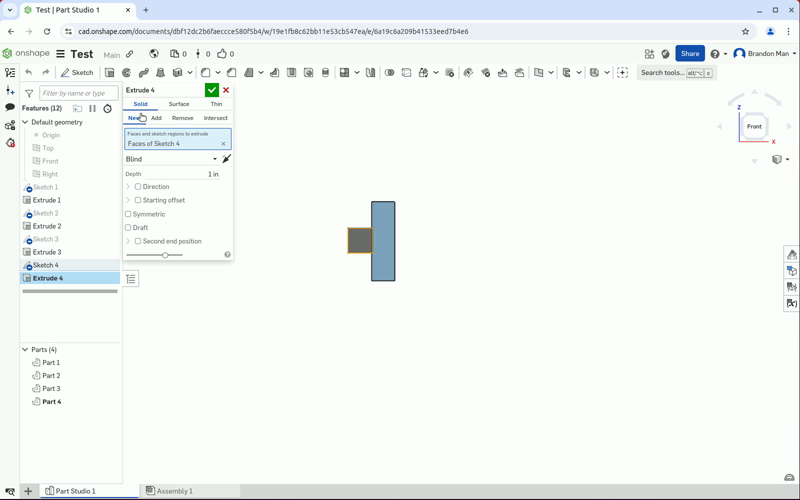
mouse_move(137, 120)
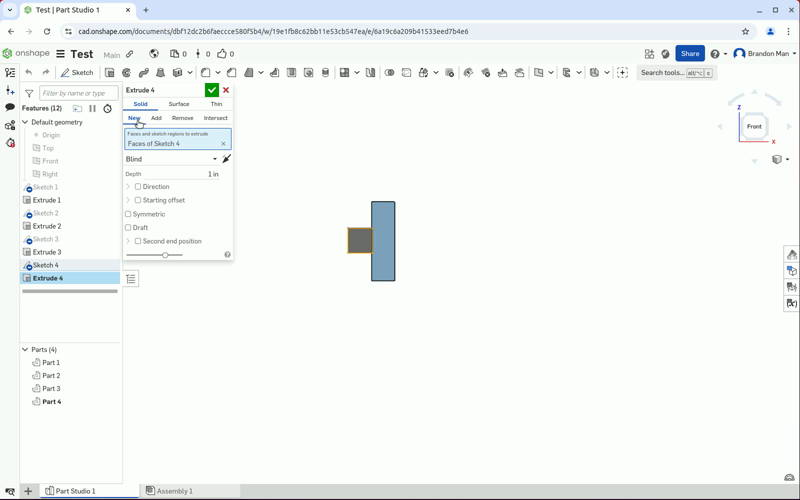
click(137, 120)
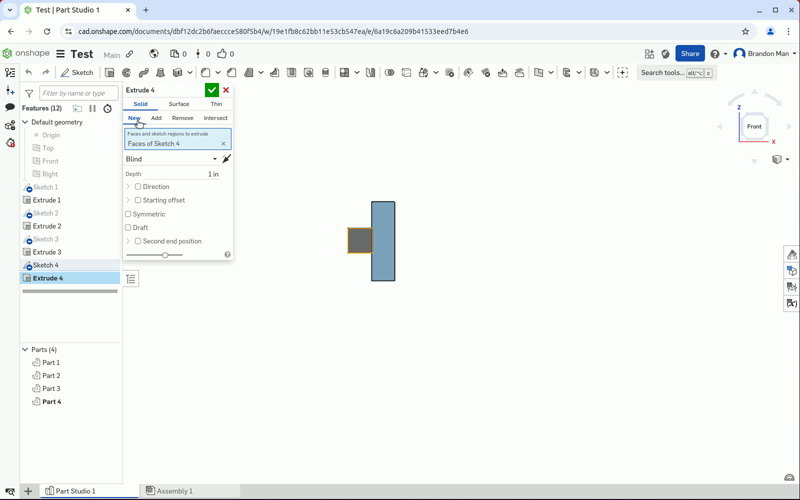
key(tab, 4)
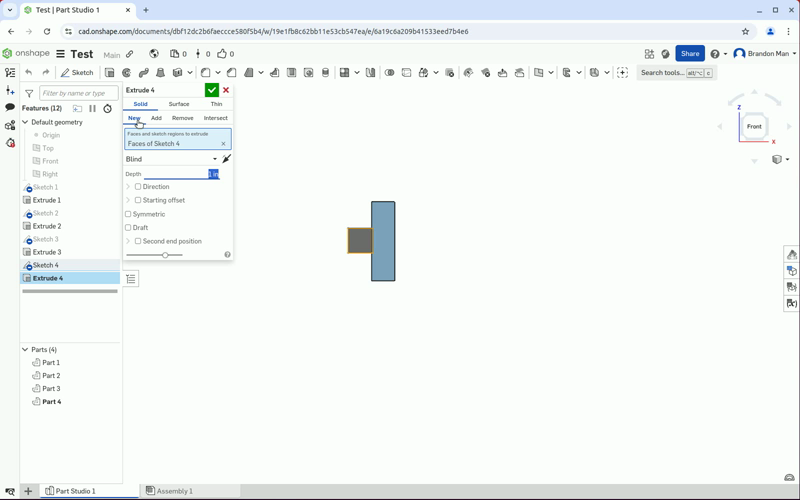
text(6.258)
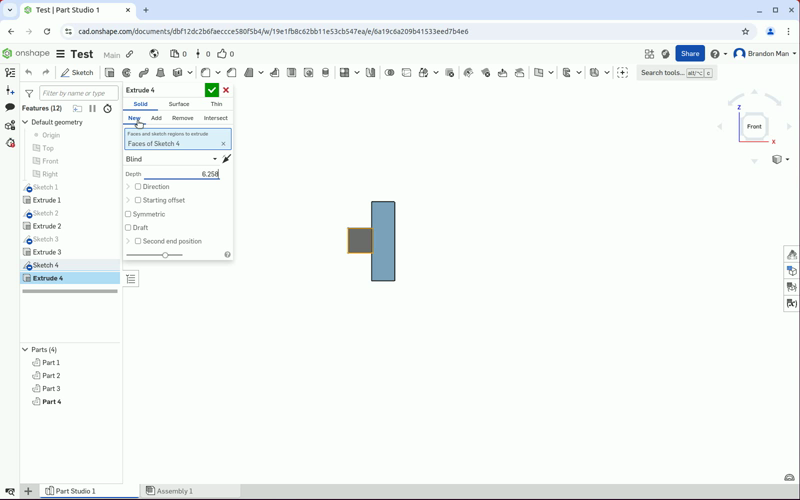
key(tab, 3)
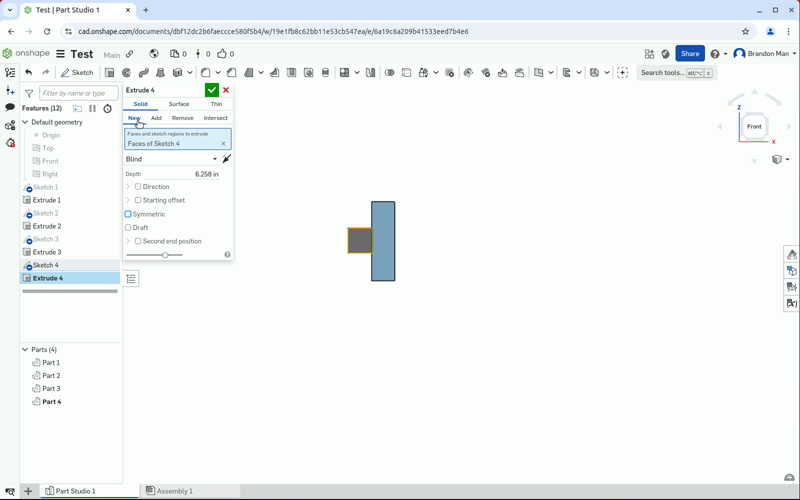
key(space)
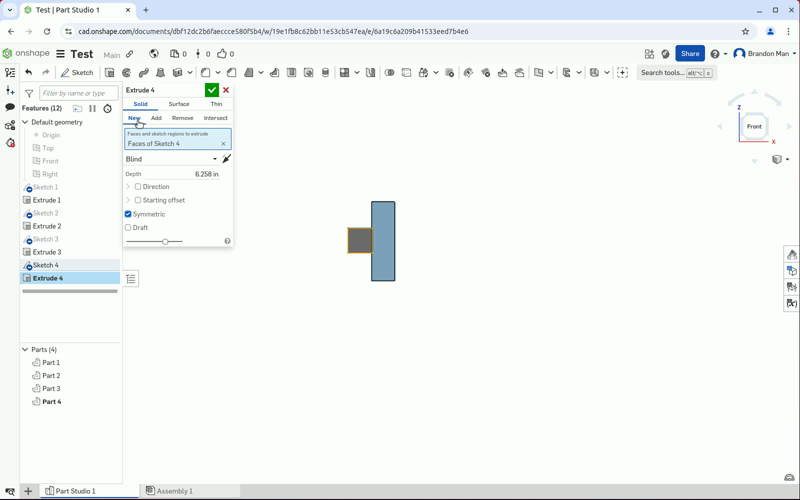
key(enter)
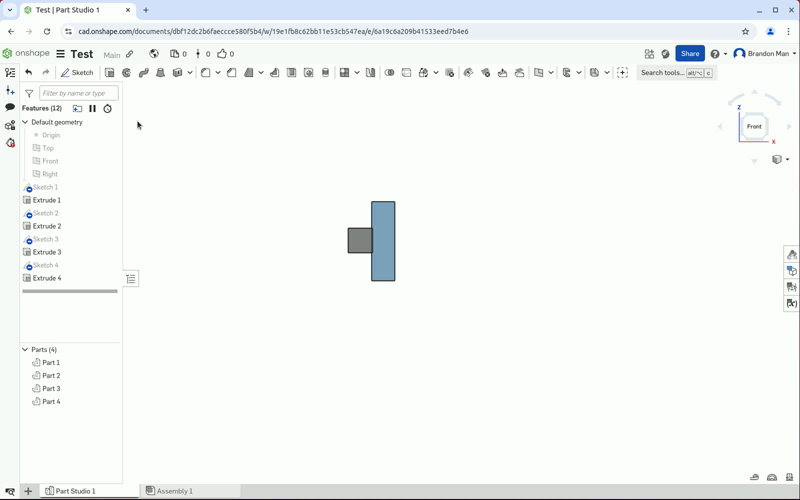
key(shift+h)
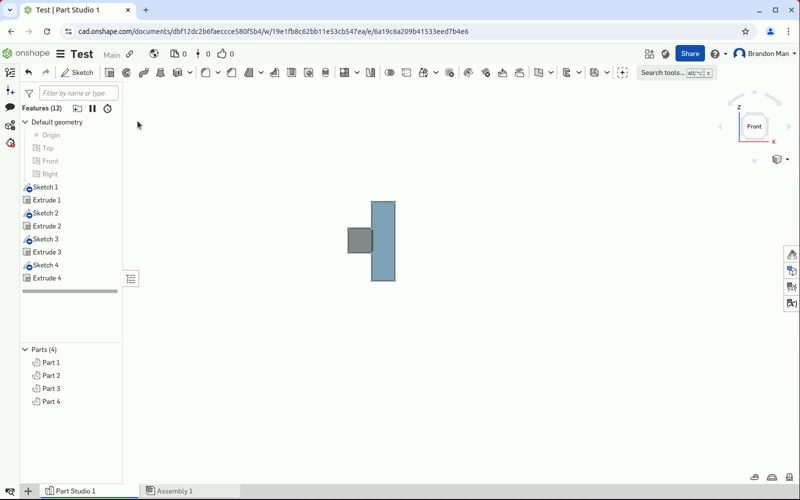
key(shift+h)
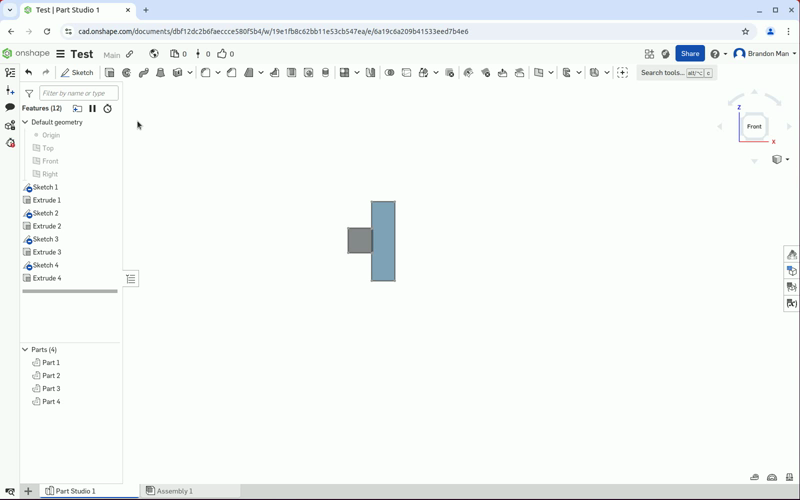
key(shift+7)
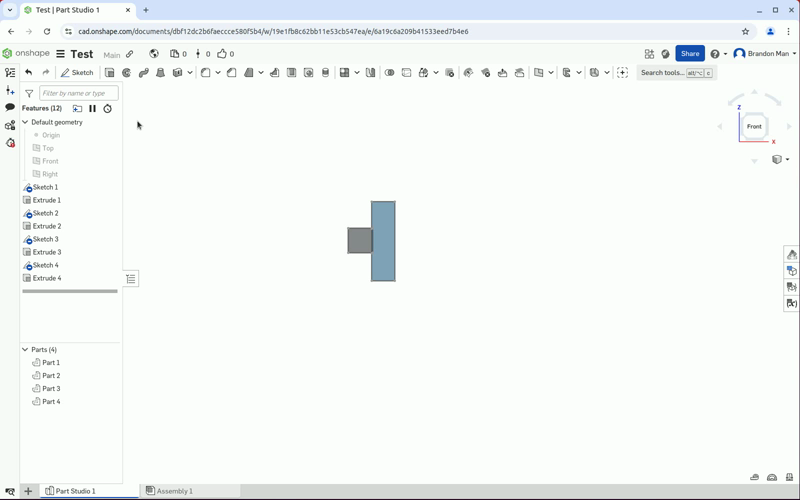
key(left, 2)
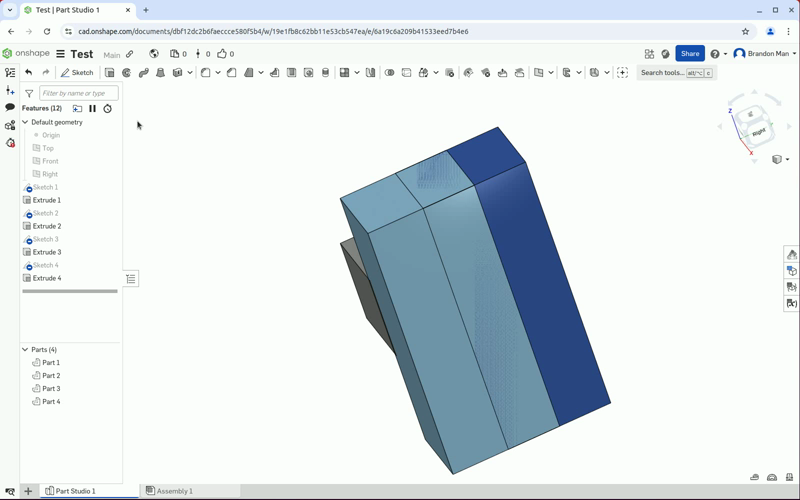
key(down, 2)
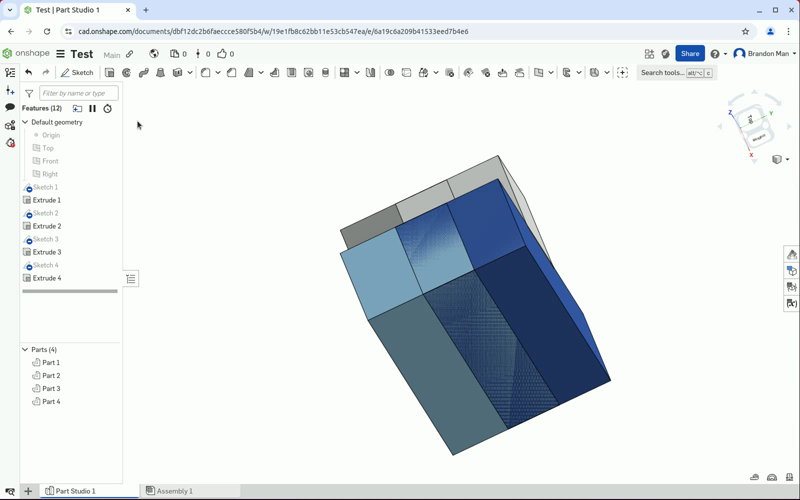
key(up, 2)
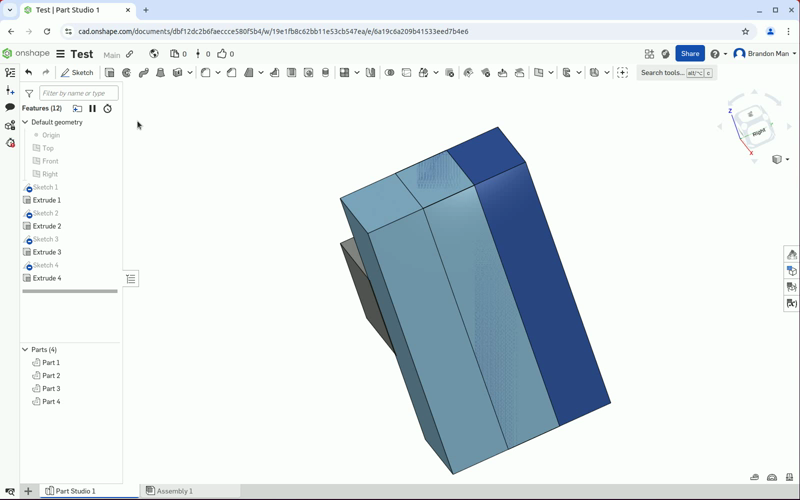
key(right, 2)
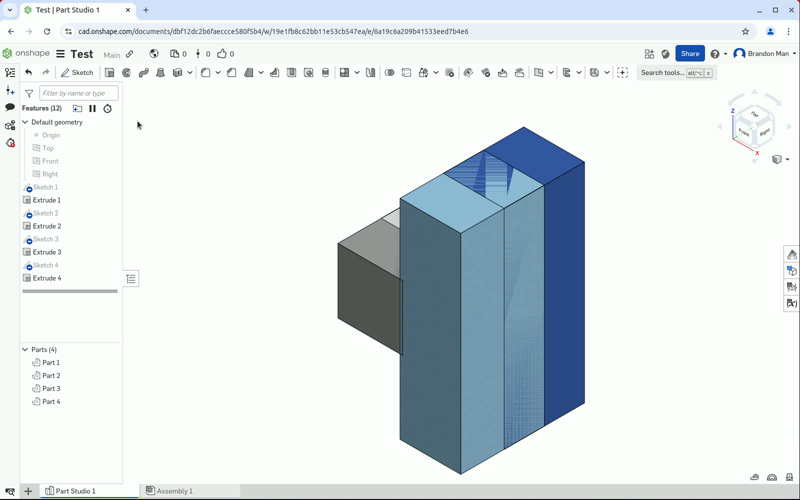
mouse_move(73, 189)
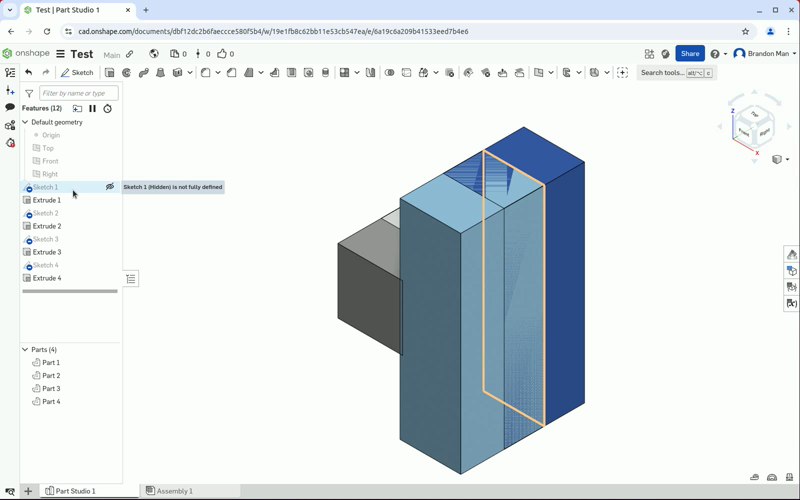
click(73, 189)